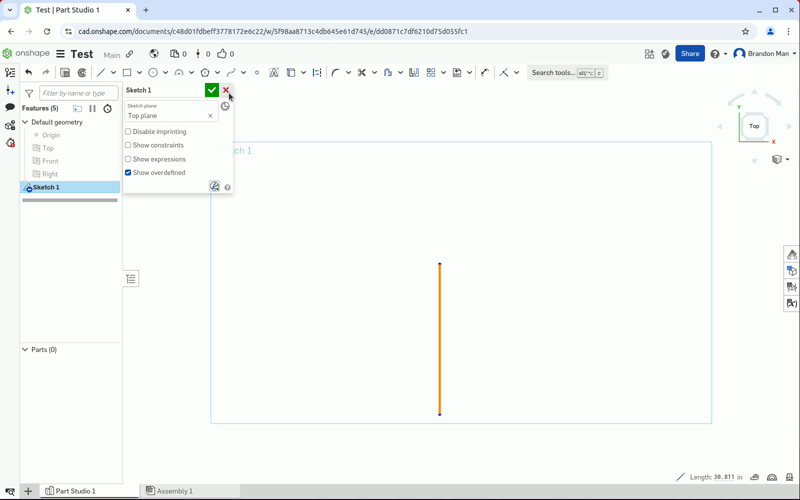
key(shift+h)
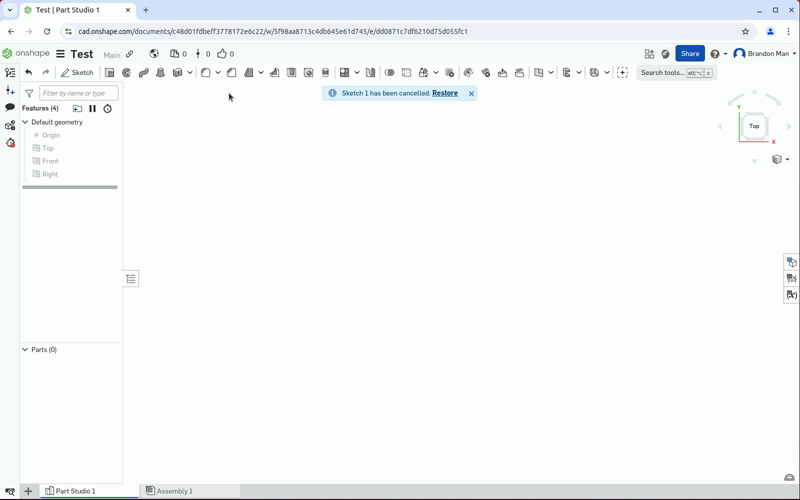
mouse_move(73, 352)
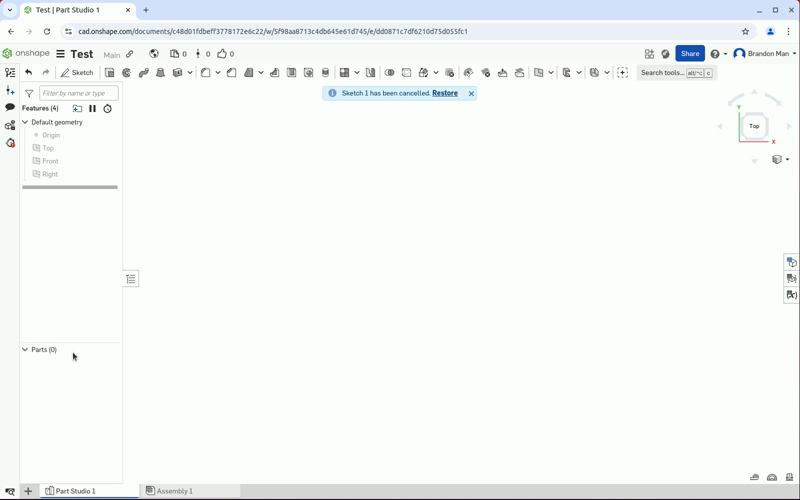
key(y)
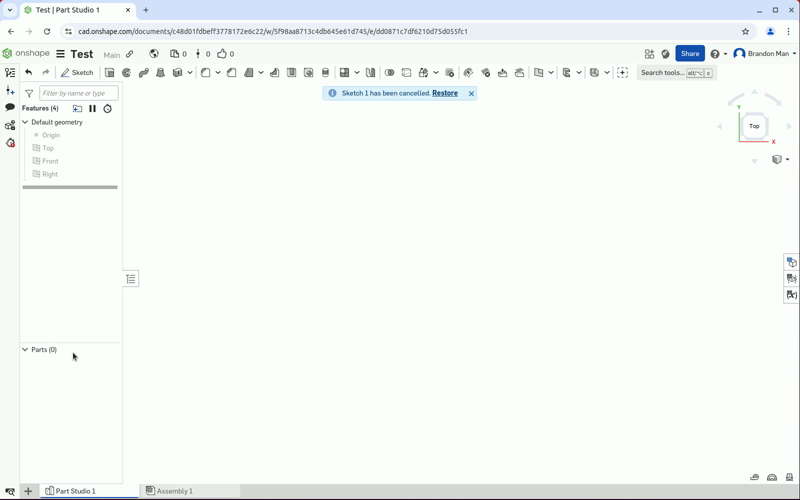
key(shift+p)
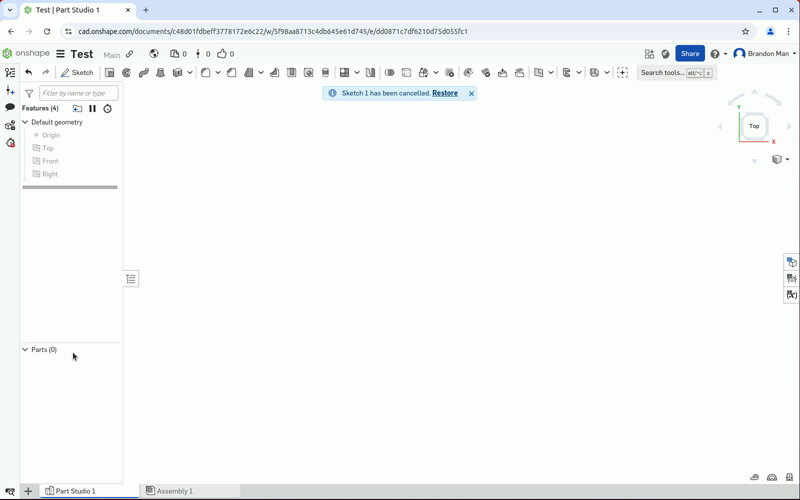
key(space)
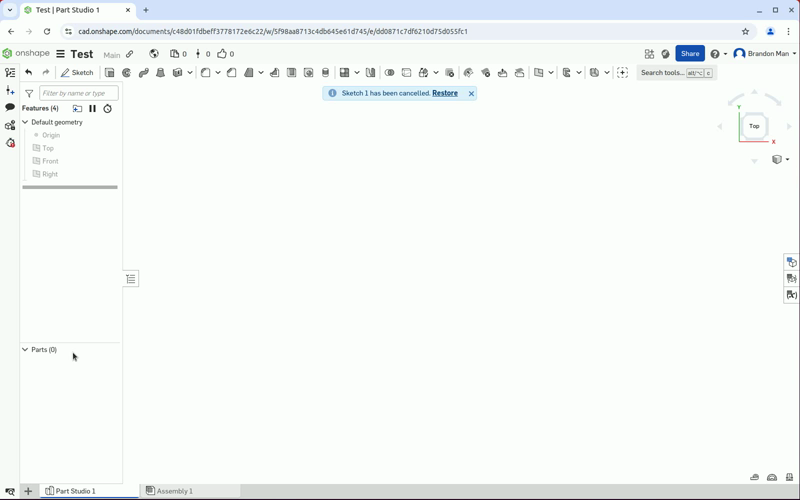
key_down(shift)
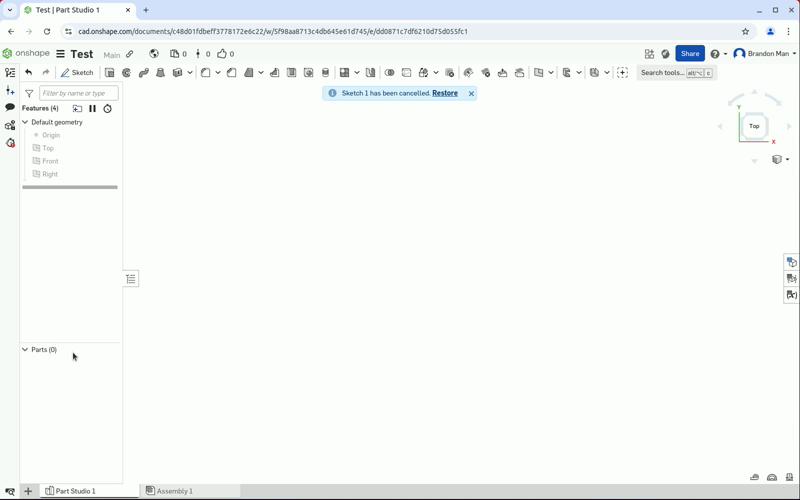
key(up)
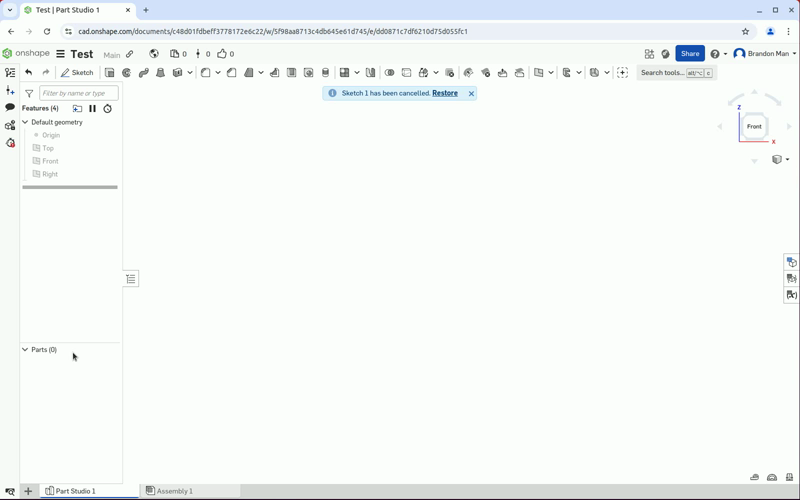
key_up(shift)
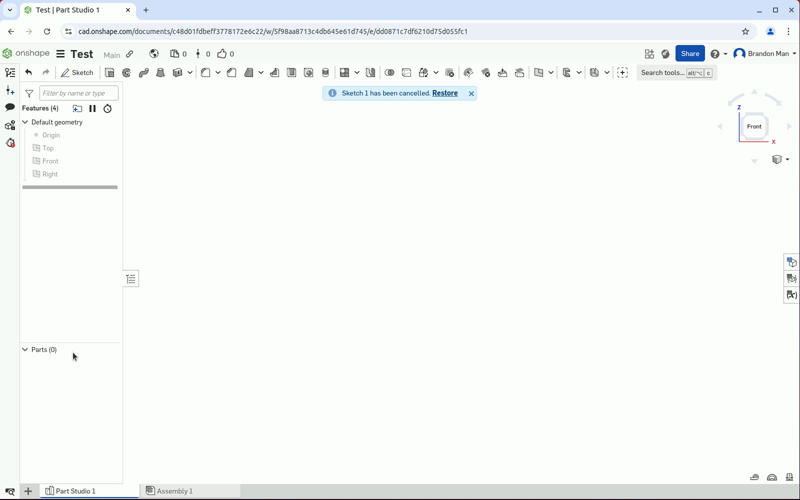
mouse_move(73, 352)
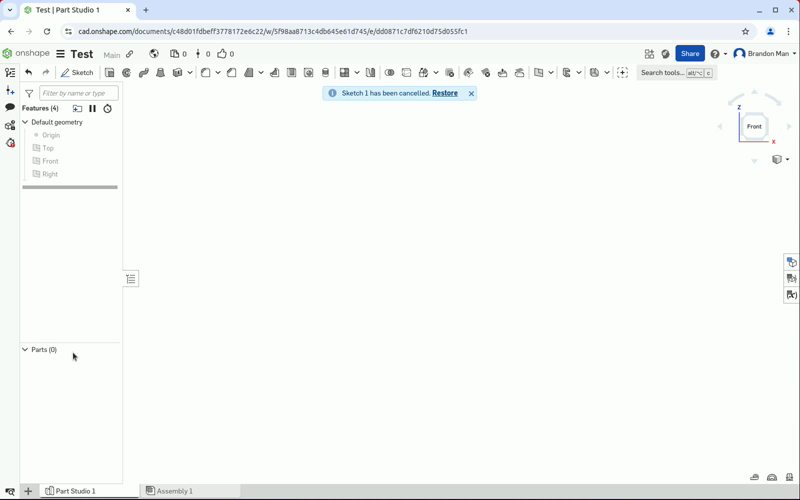
key(shift+y)
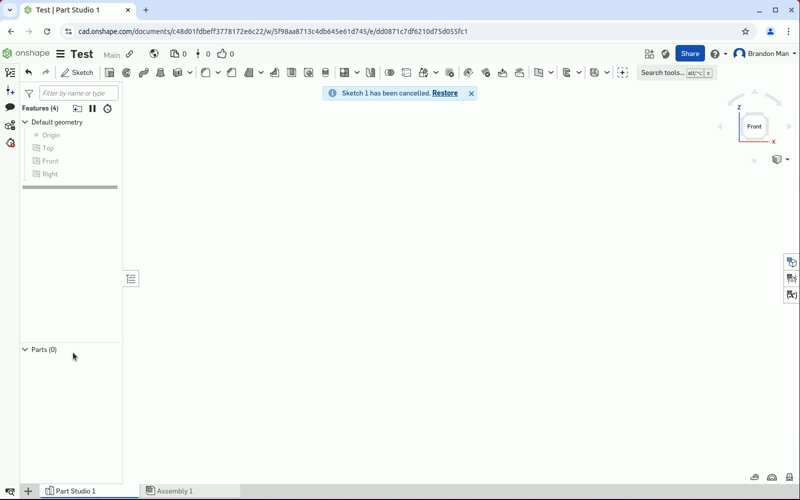
key(shift+s)
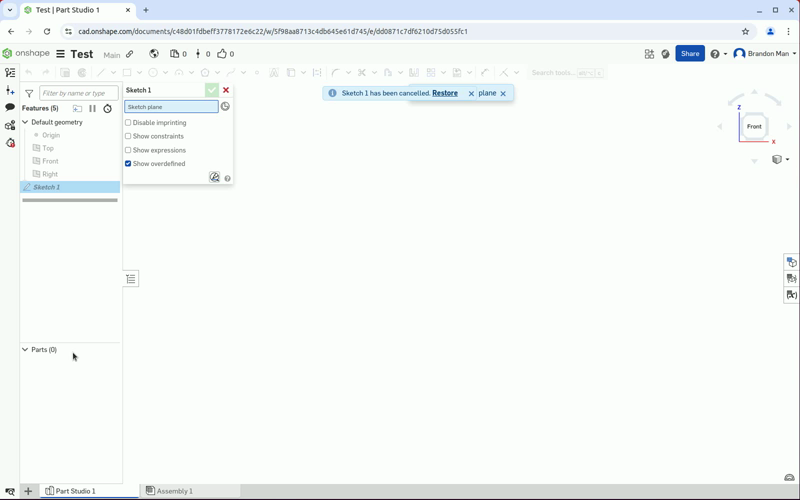
mouse_move(73, 163)
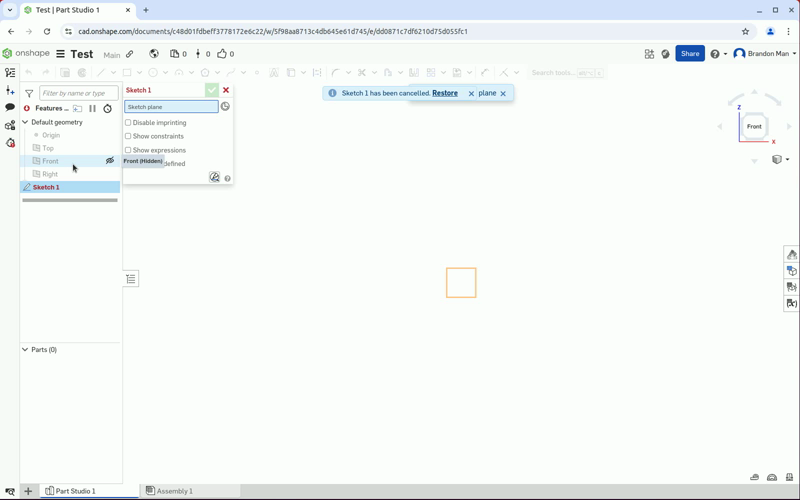
click(73, 163)
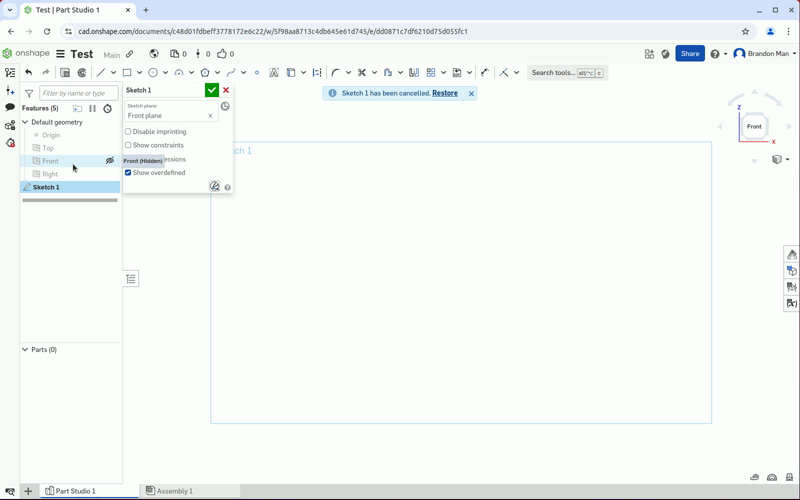
mouse_move(73, 352)
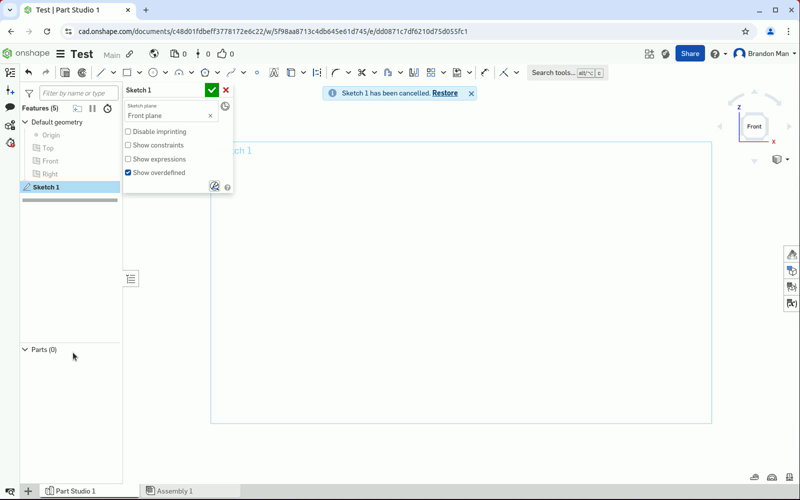
key(y)
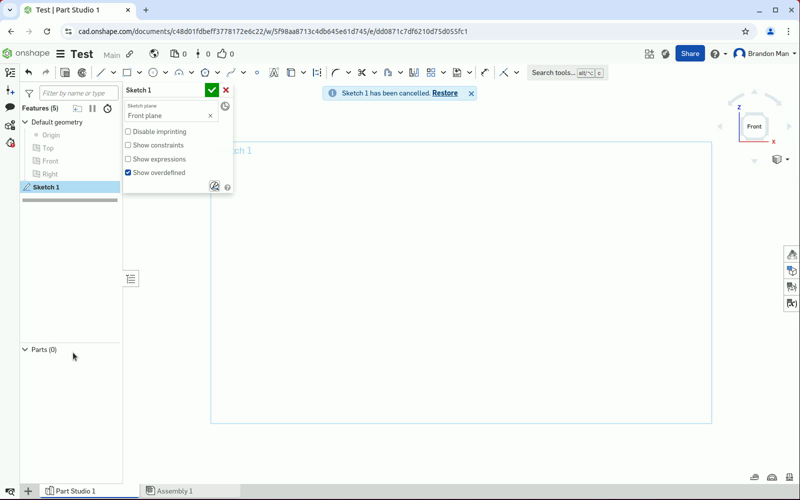
key(l)
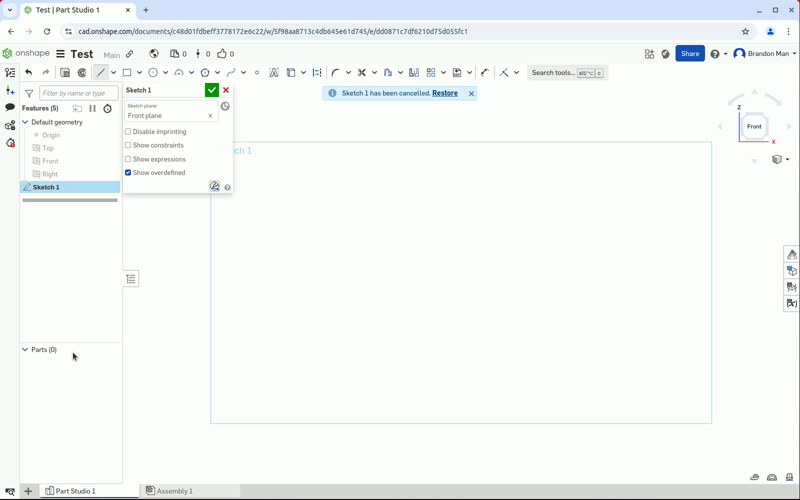
key_down(shift)
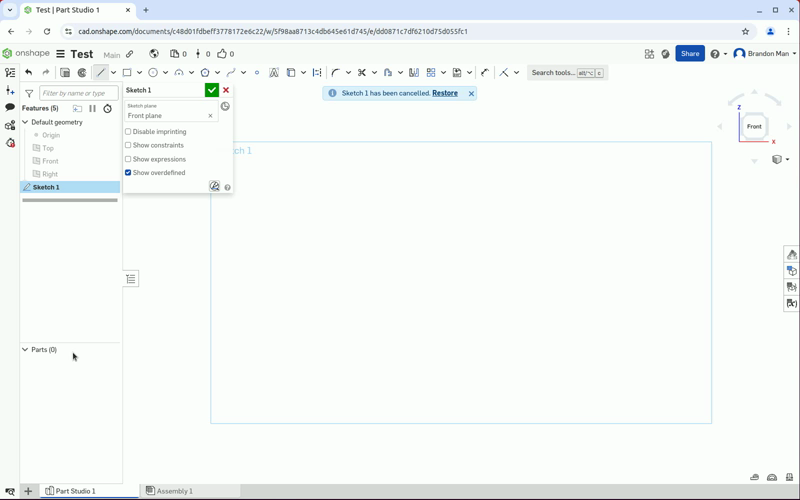
mouse_move(348, 282)
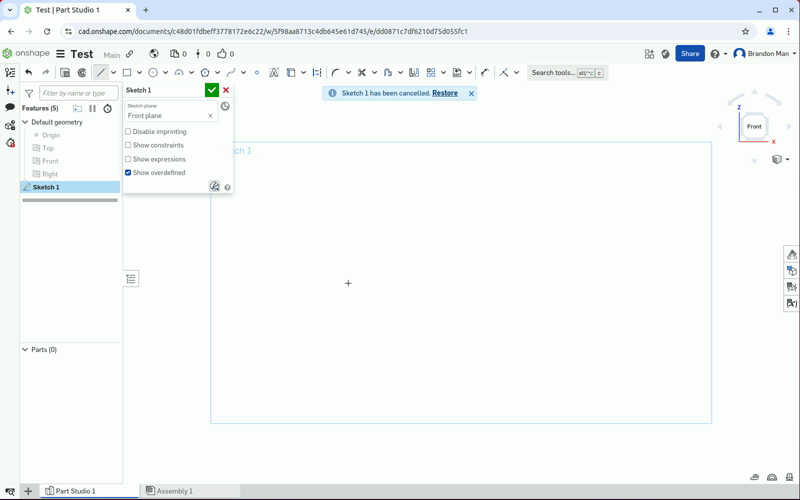
click(348, 282)
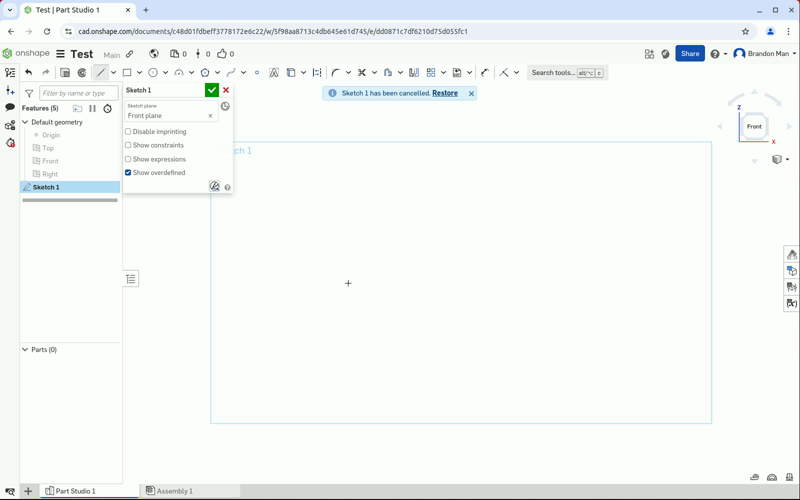
key_up(shift)
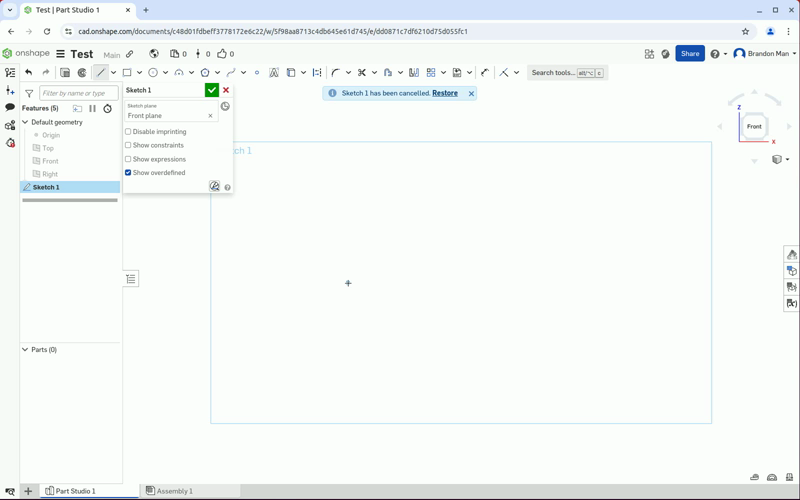
key_down(shift)
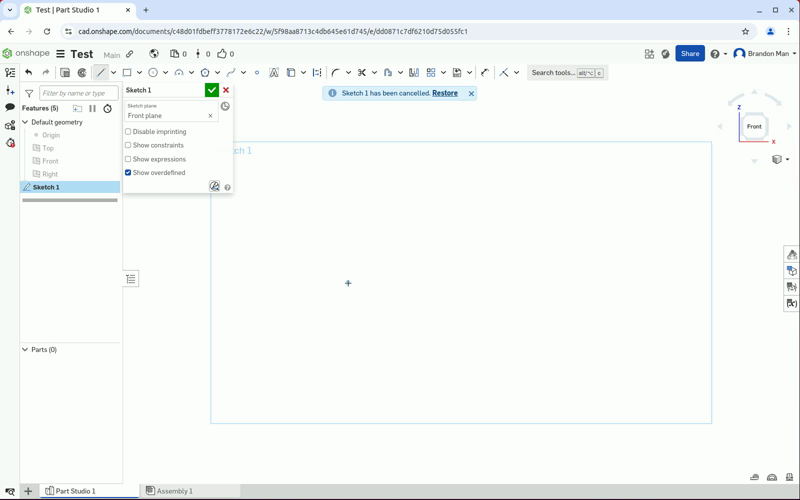
mouse_move(460, 282)
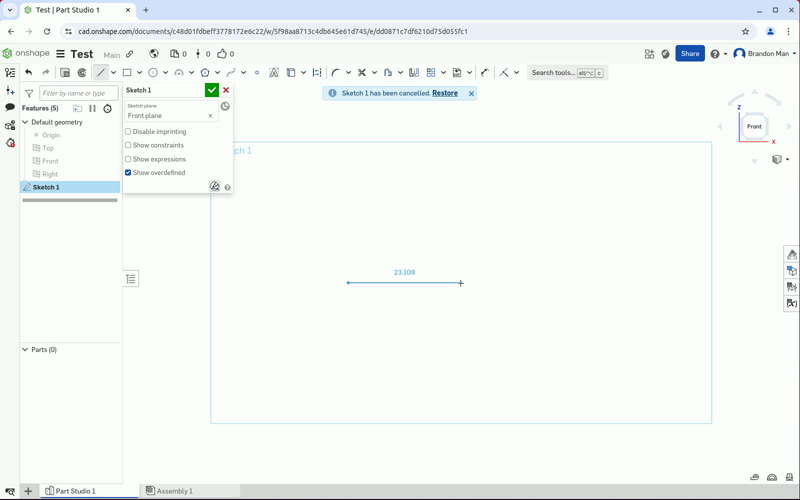
click(460, 282)
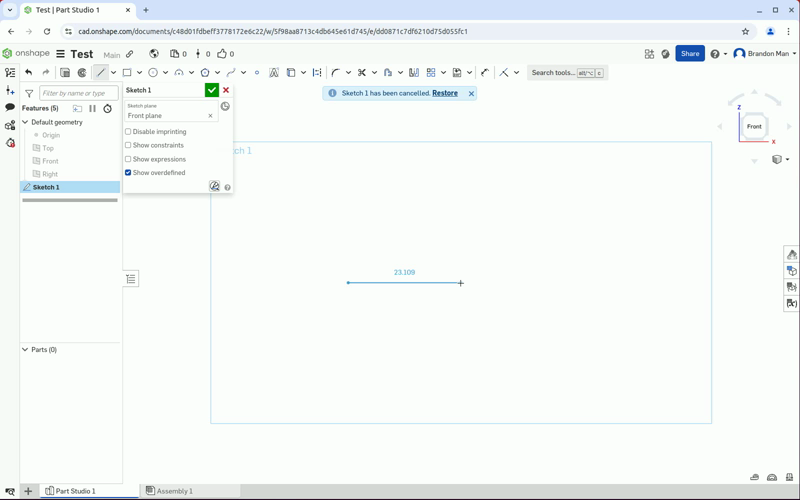
key_up(shift)
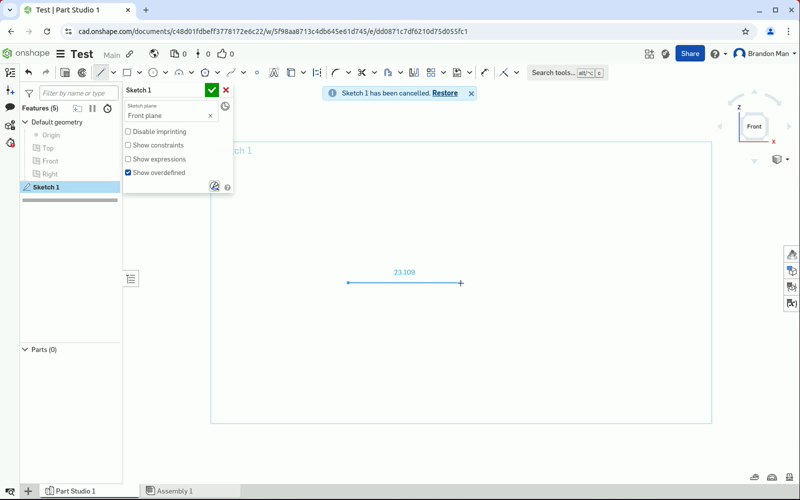
key_down(shift)
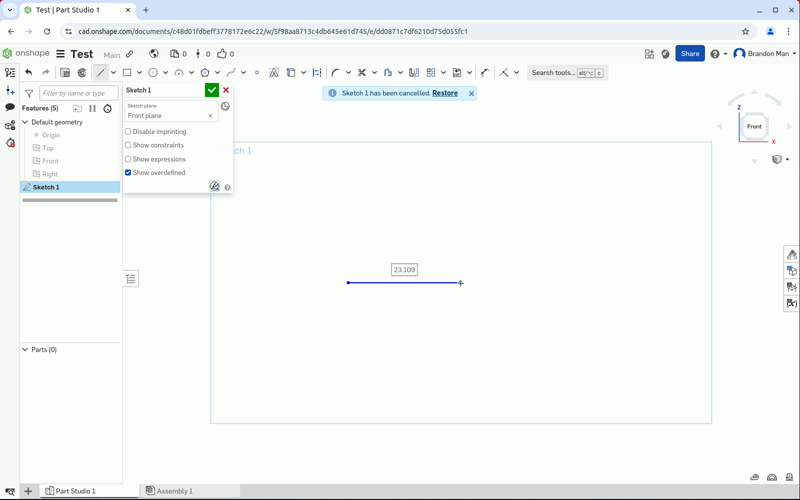
mouse_move(490, 282)
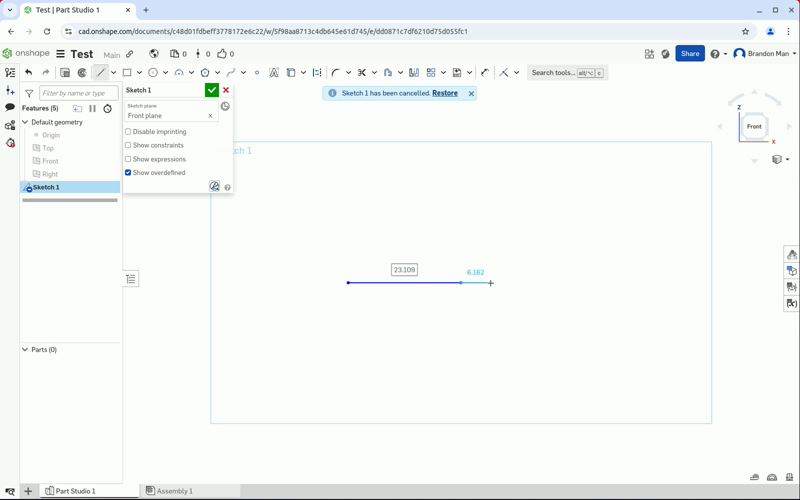
mouse_move(460, 273)
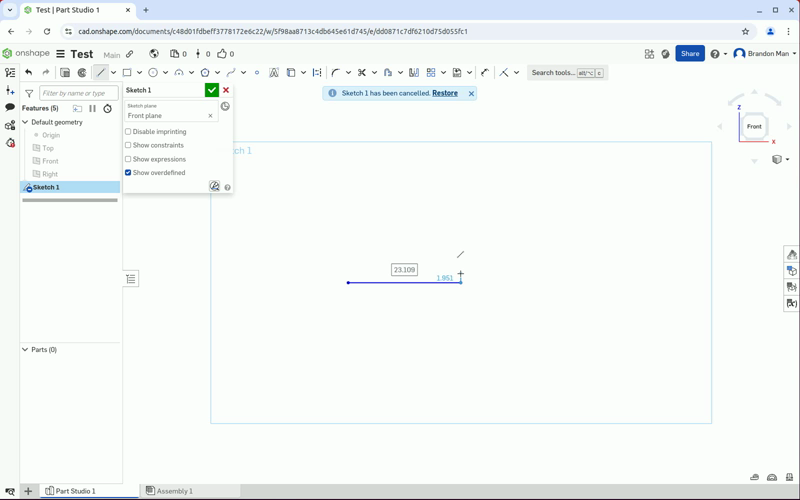
click(460, 273)
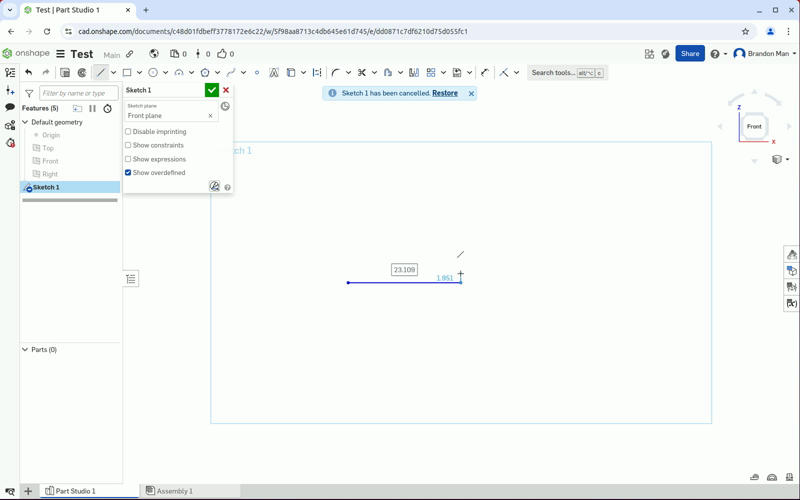
key_up(shift)
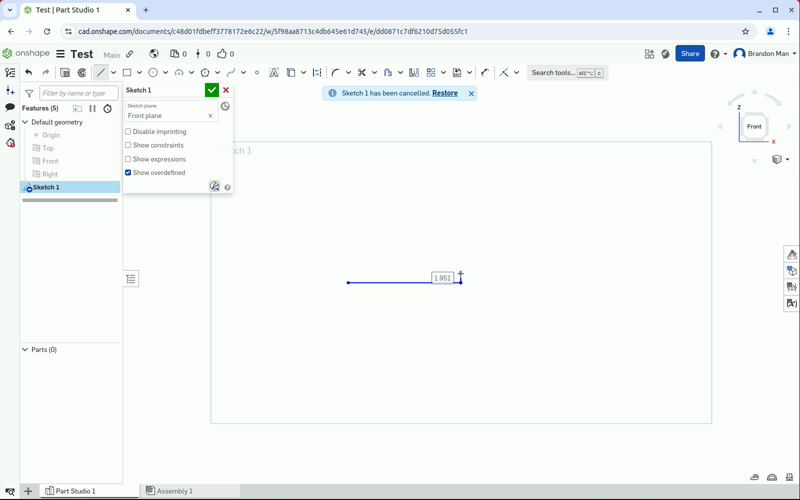
key_down(shift)
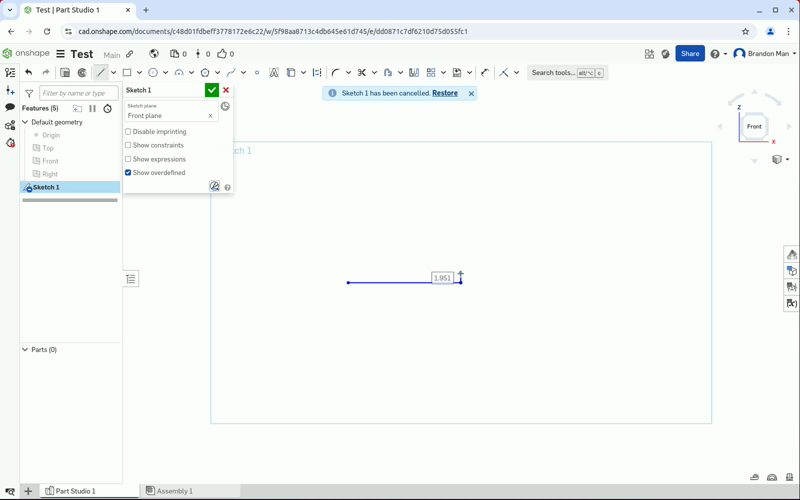
mouse_move(490, 273)
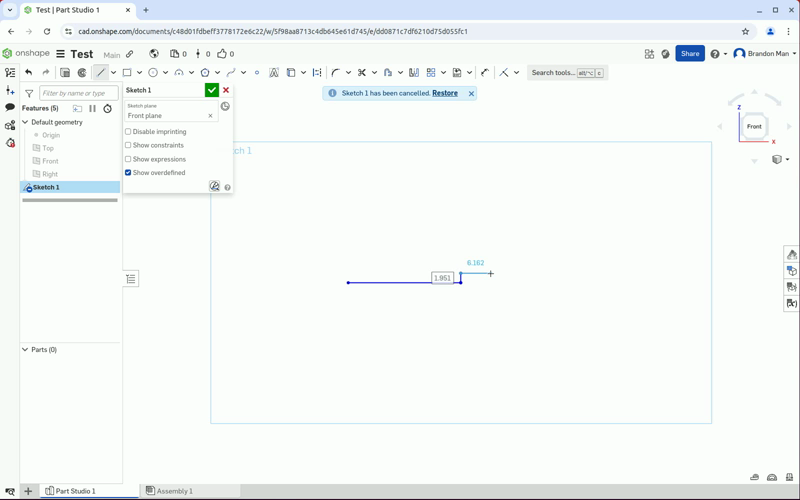
mouse_move(414, 273)
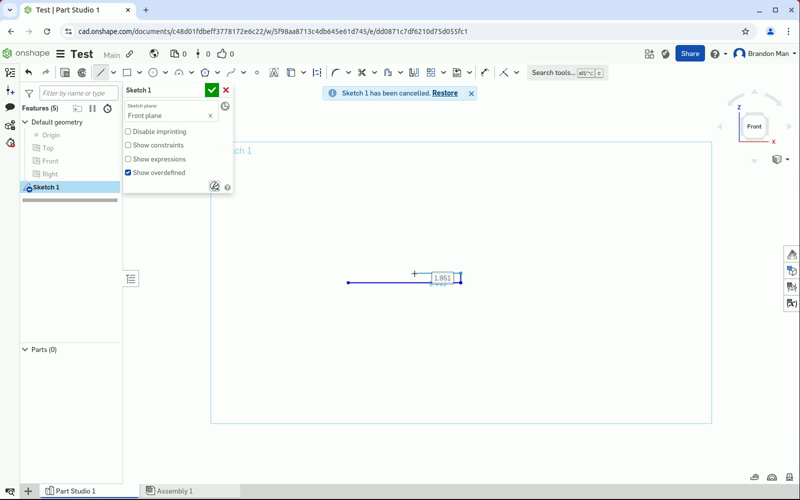
click(414, 273)
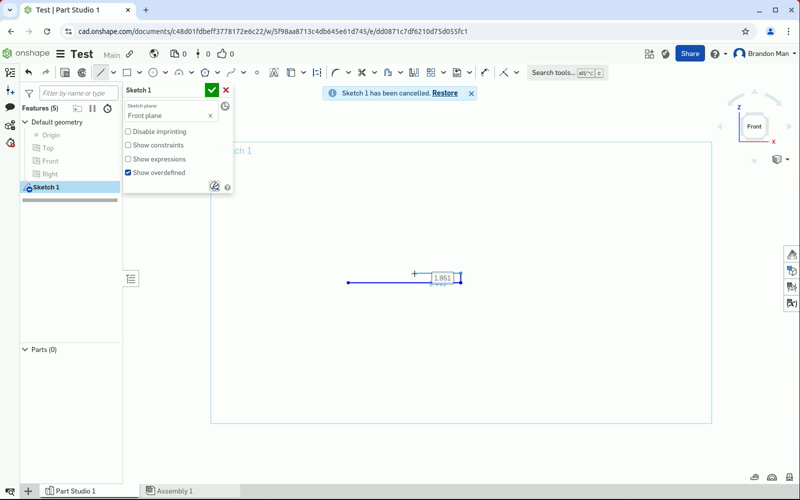
key_up(shift)
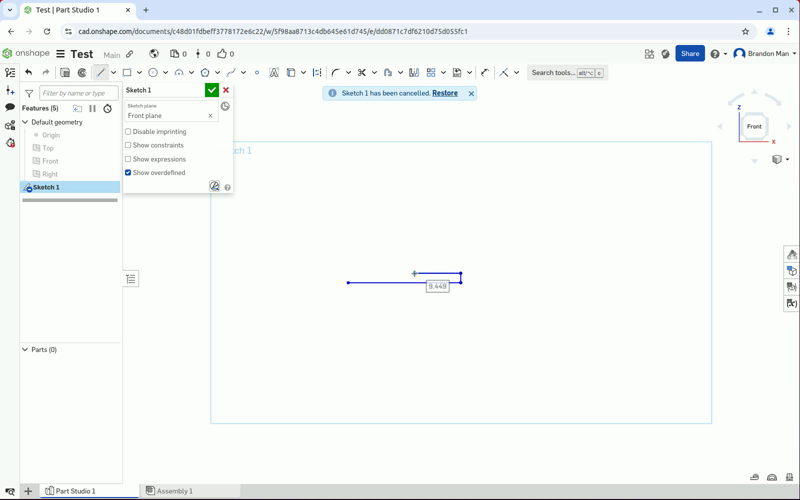
key_down(shift)
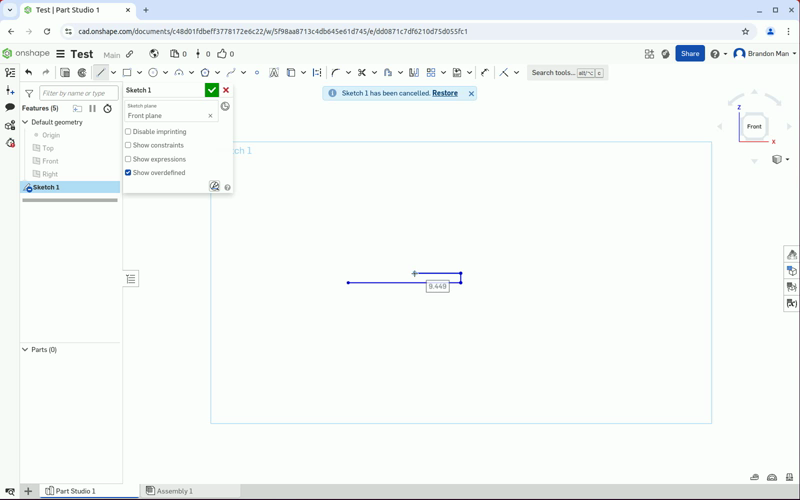
mouse_move(444, 273)
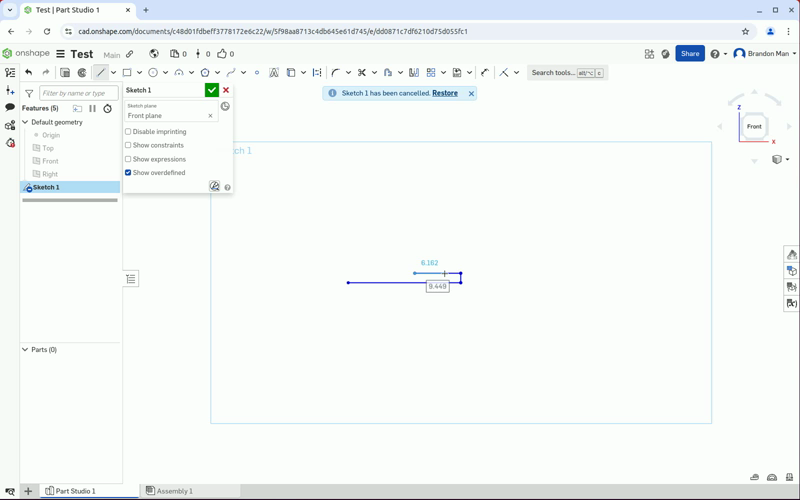
mouse_move(414, 258)
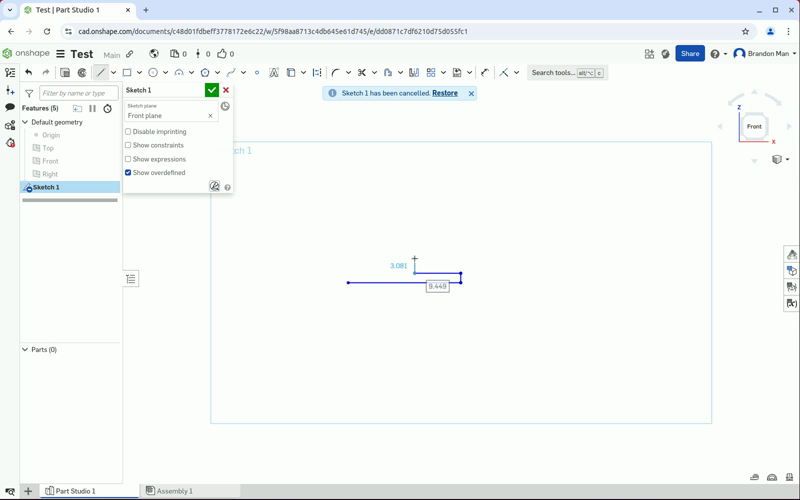
click(414, 258)
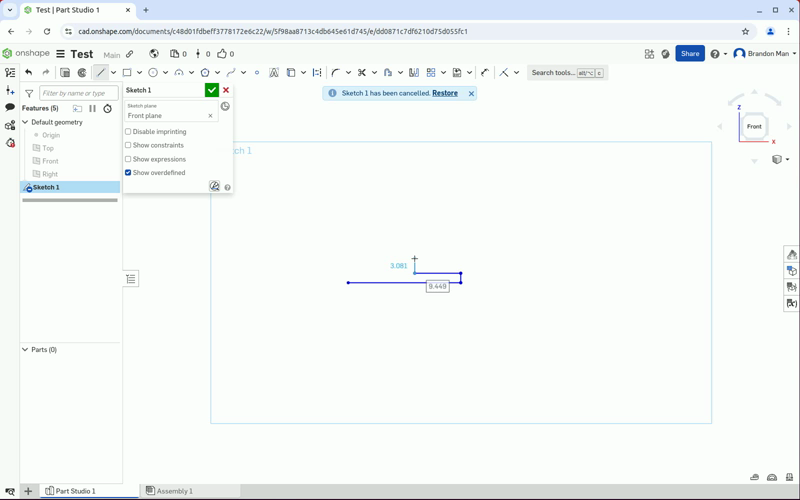
key_up(shift)
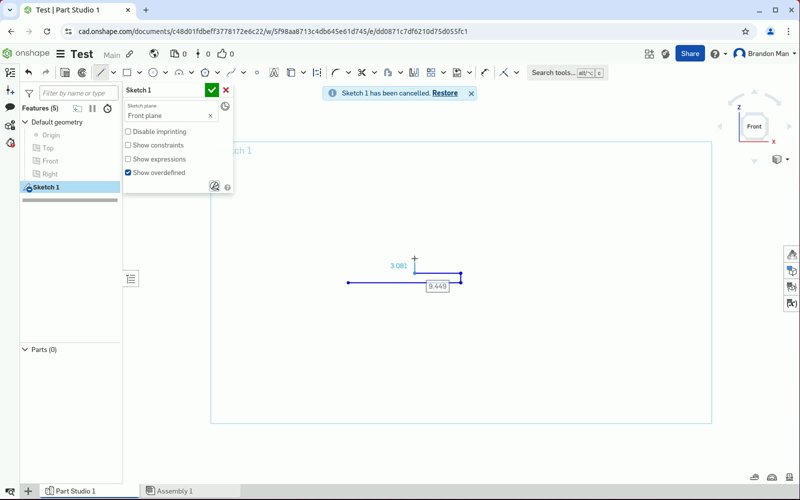
key_down(shift)
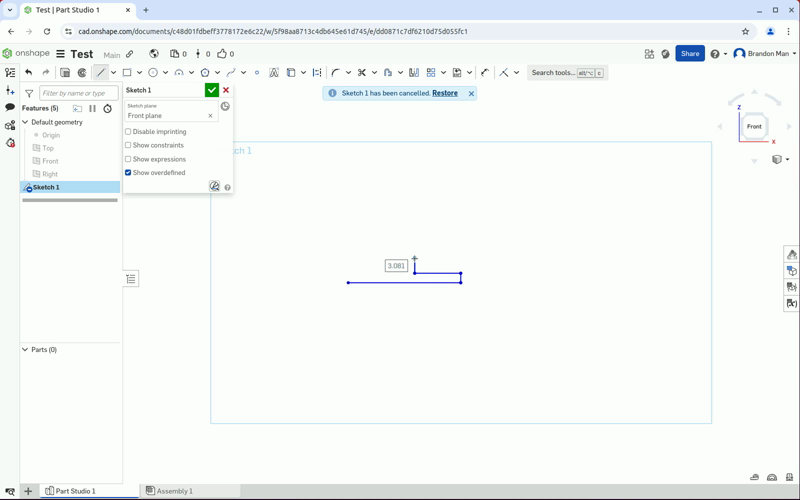
mouse_move(444, 258)
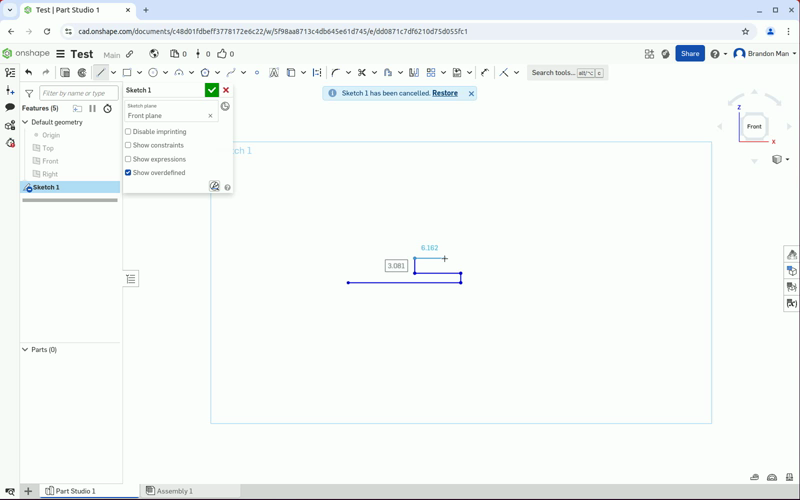
mouse_move(398, 258)
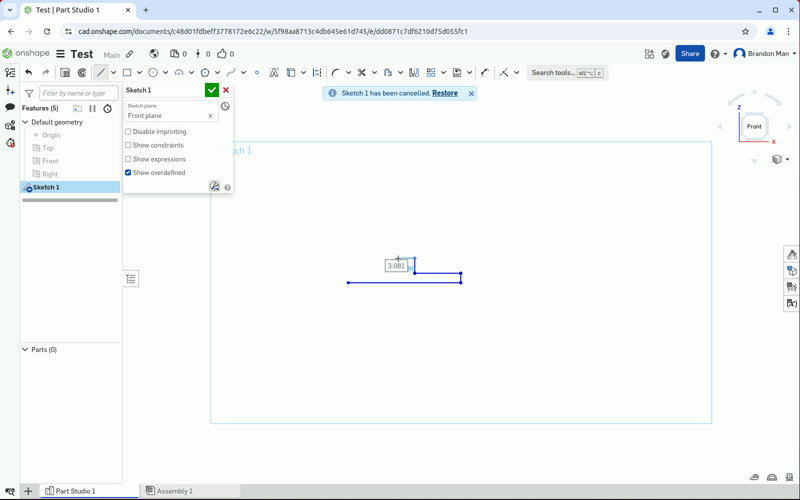
click(398, 258)
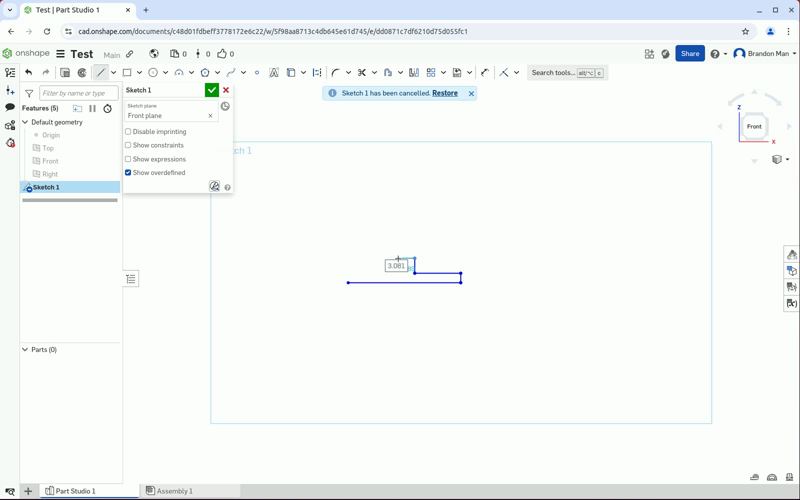
key_up(shift)
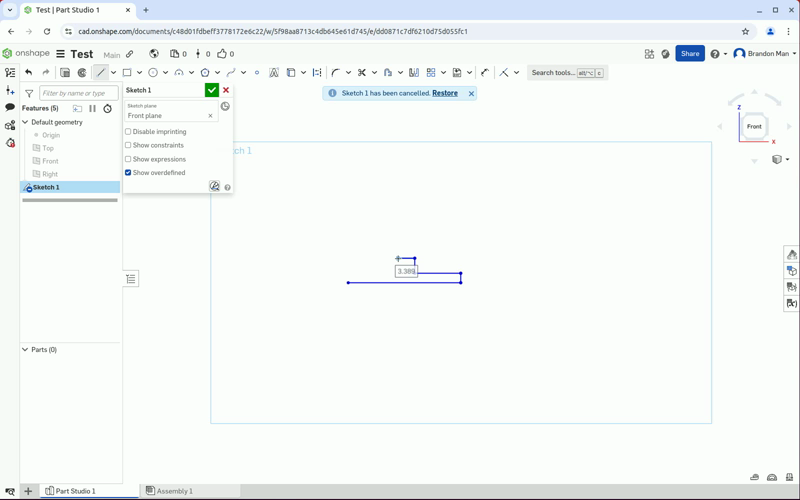
key(esc)
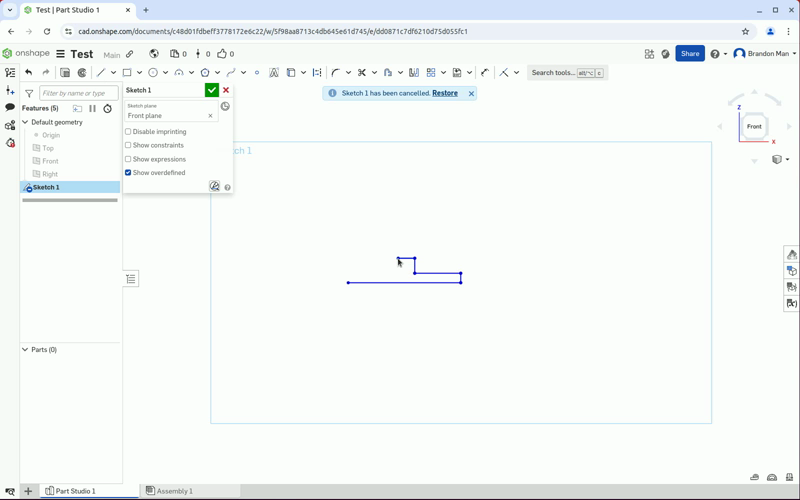
key(a)
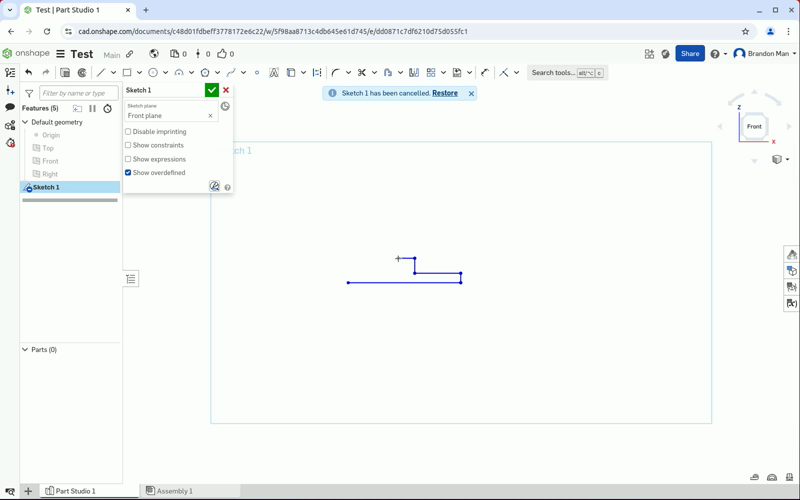
mouse_move(398, 258)
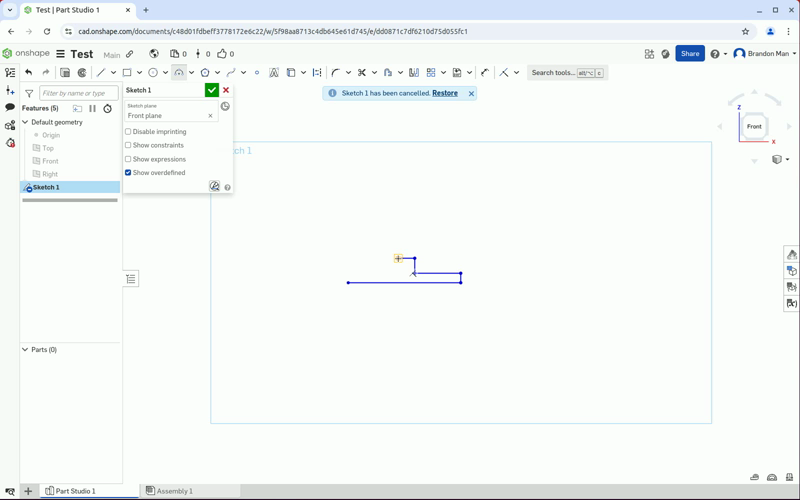
click(398, 258)
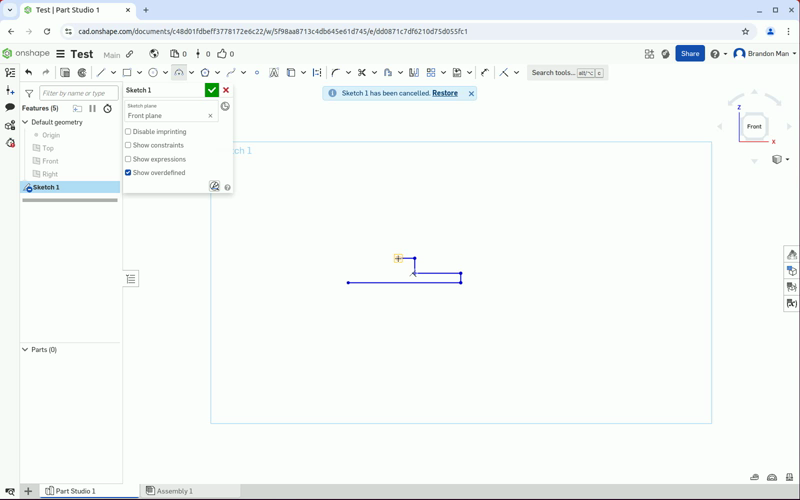
key_down(shift)
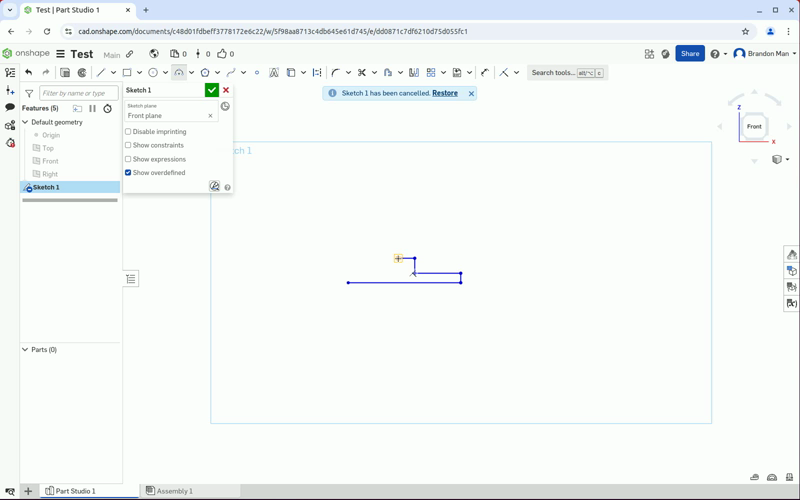
mouse_move(365, 258)
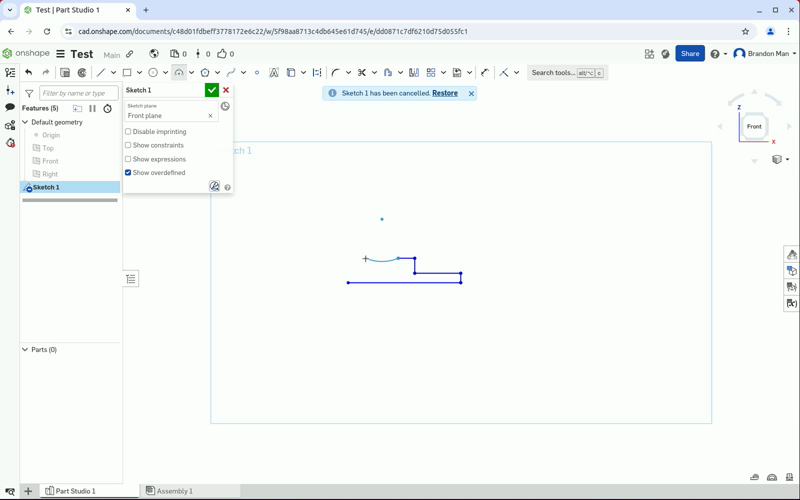
click(365, 258)
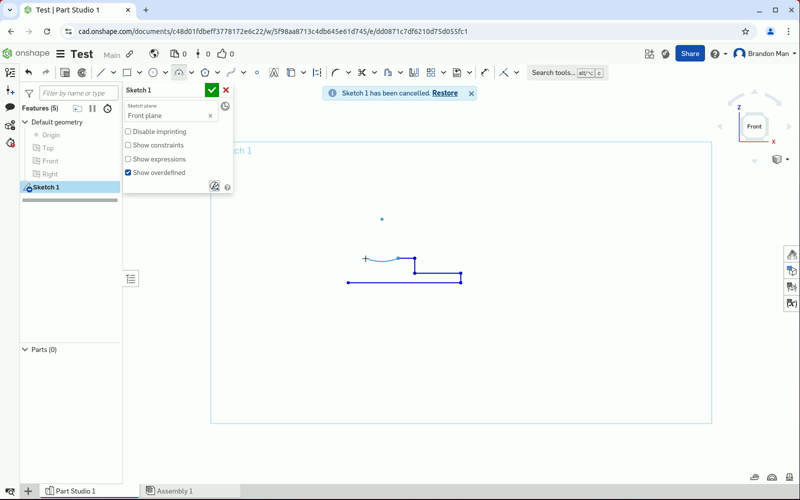
mouse_move(381, 273)
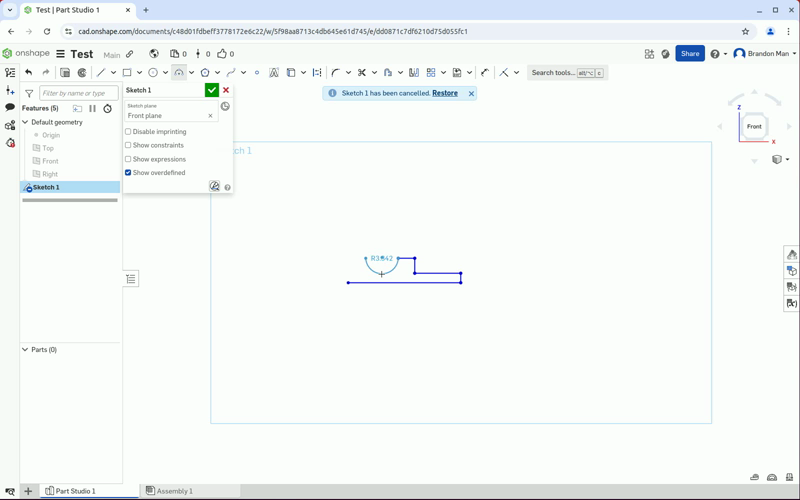
click(381, 273)
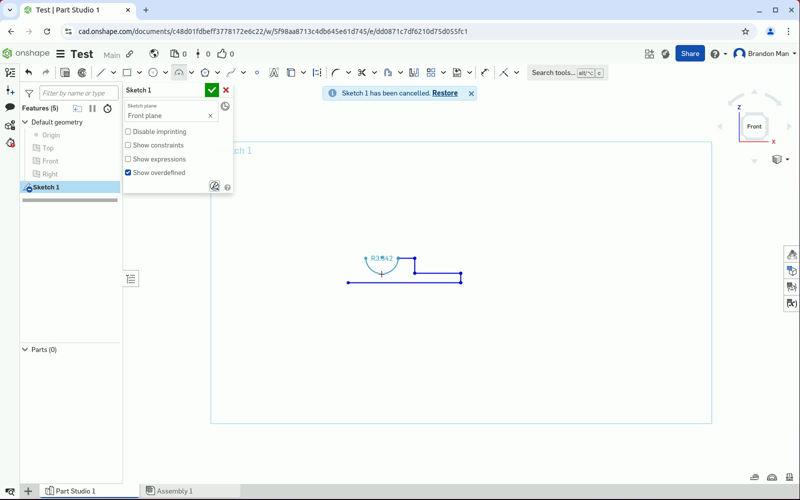
key_up(shift)
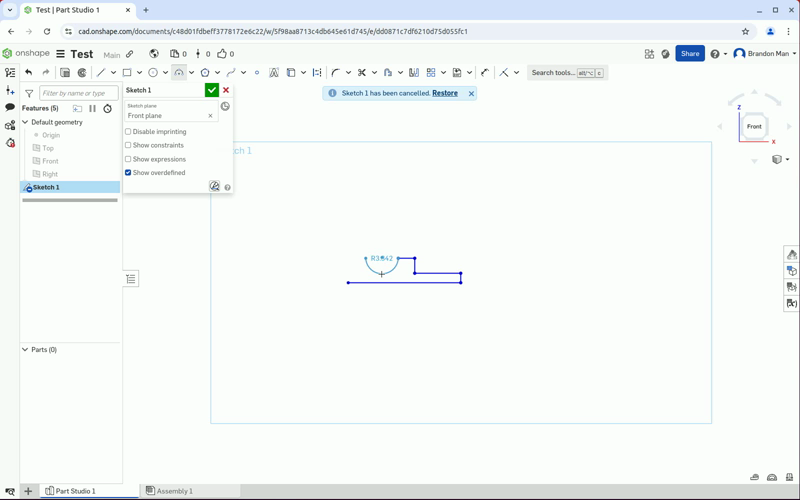
key(esc)
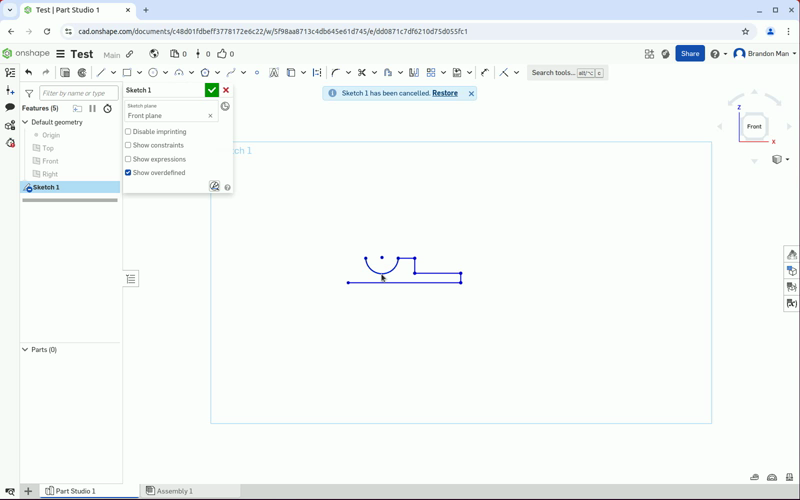
key(l)
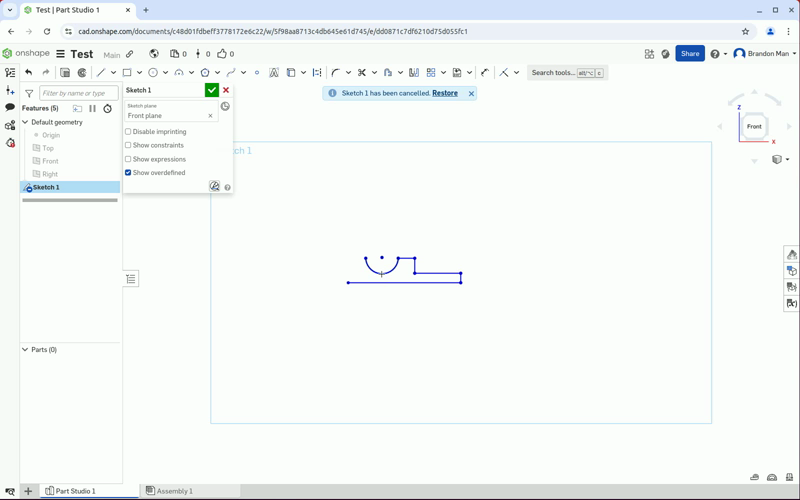
mouse_move(365, 258)
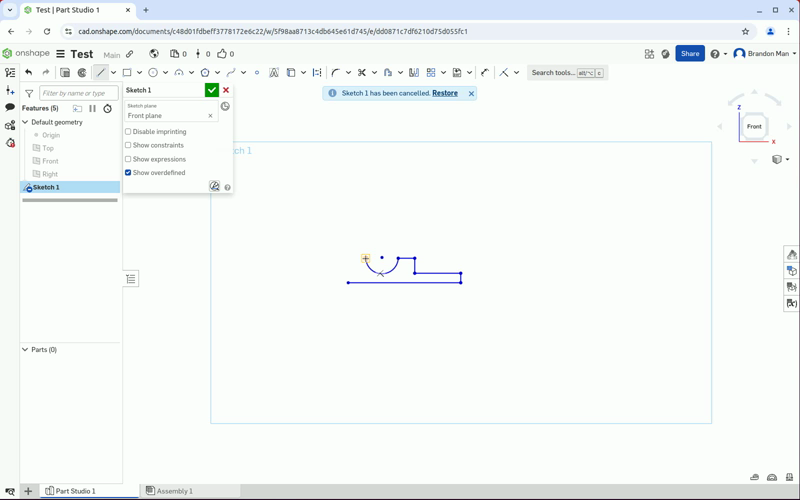
click(365, 258)
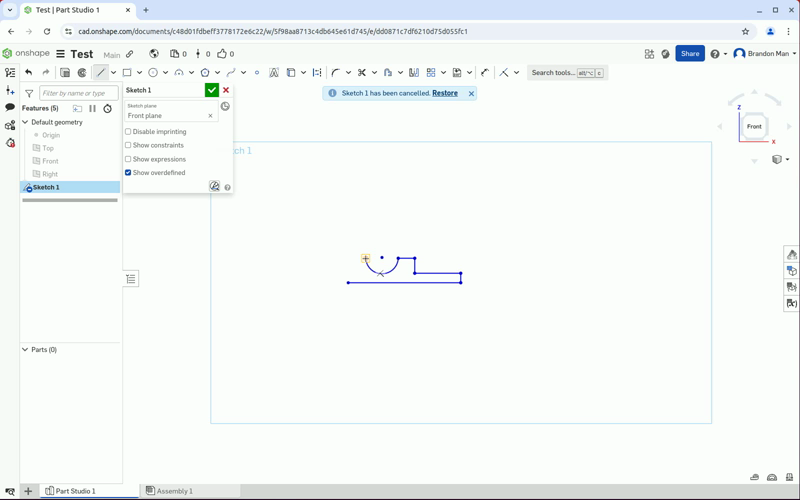
key_down(shift)
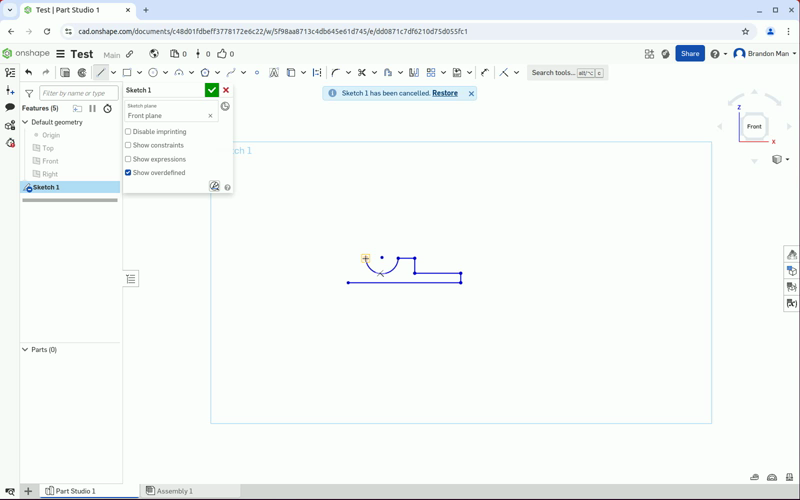
mouse_move(395, 258)
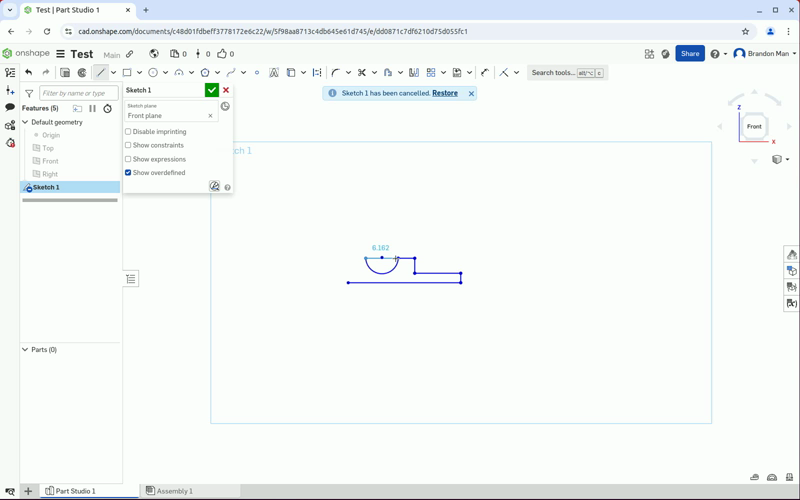
mouse_move(348, 258)
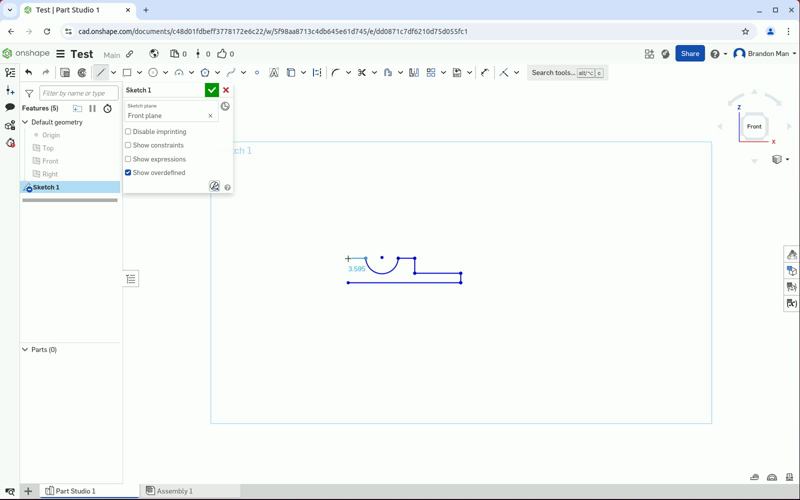
click(348, 258)
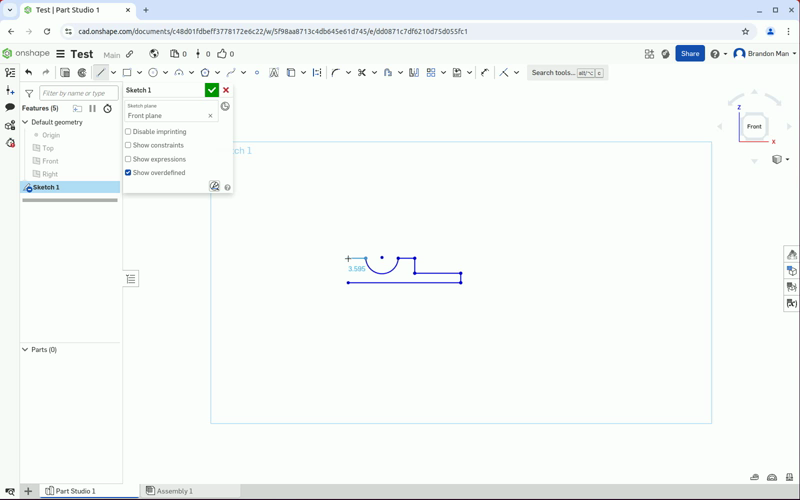
key_up(shift)
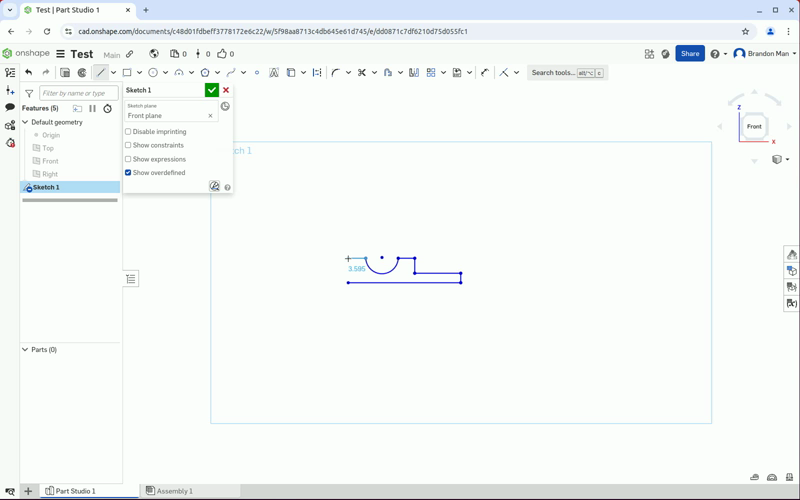
mouse_move(378, 258)
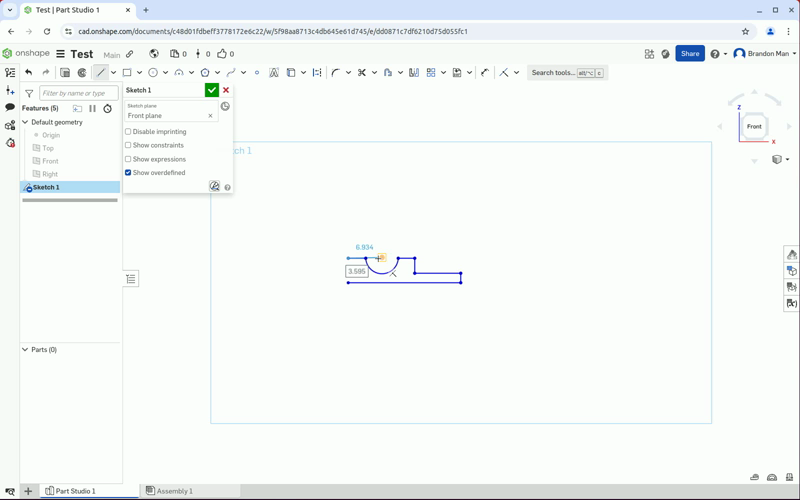
key_down(shift)
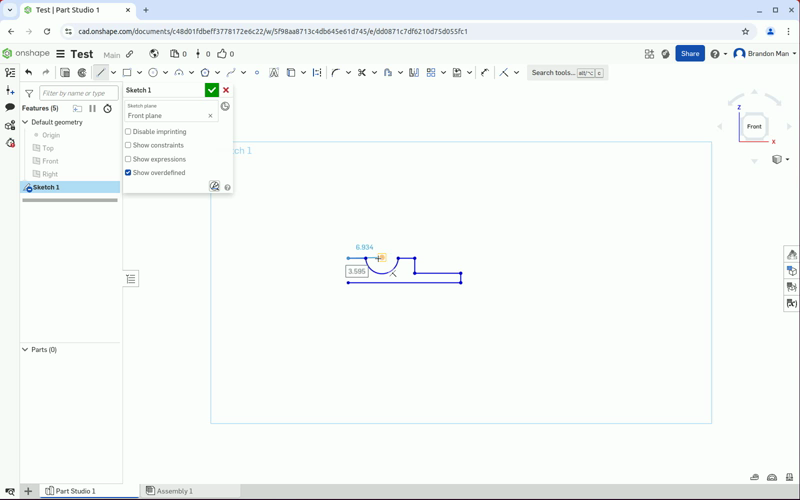
mouse_move(348, 282)
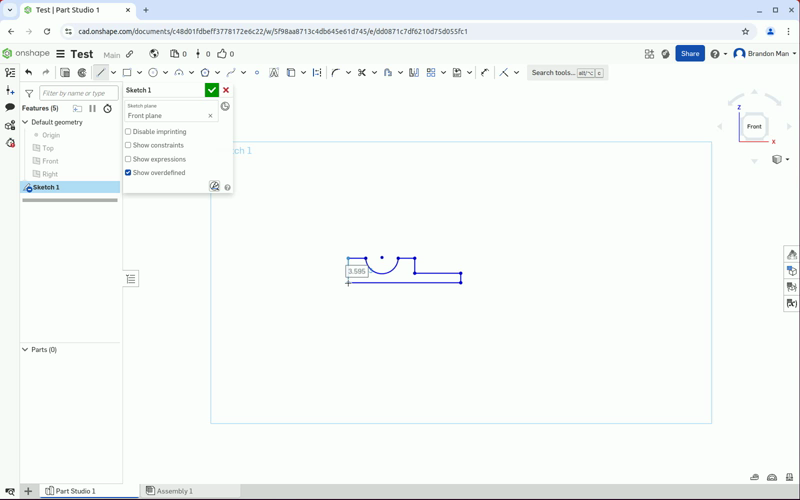
key_up(shift)
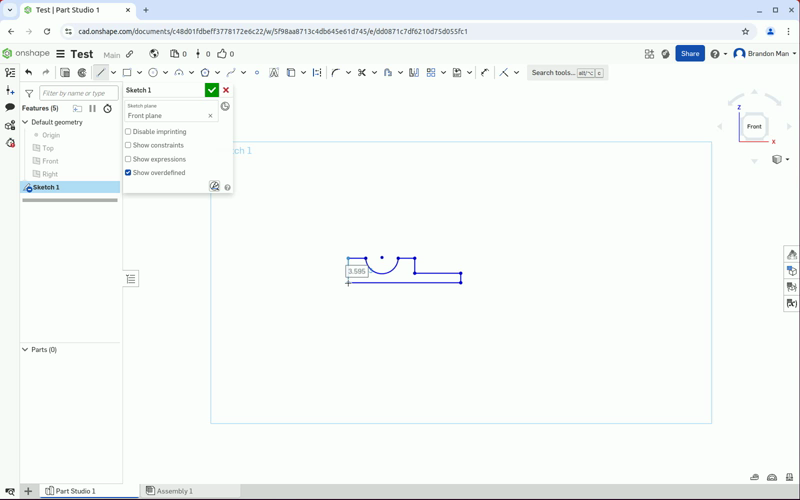
click(348, 282)
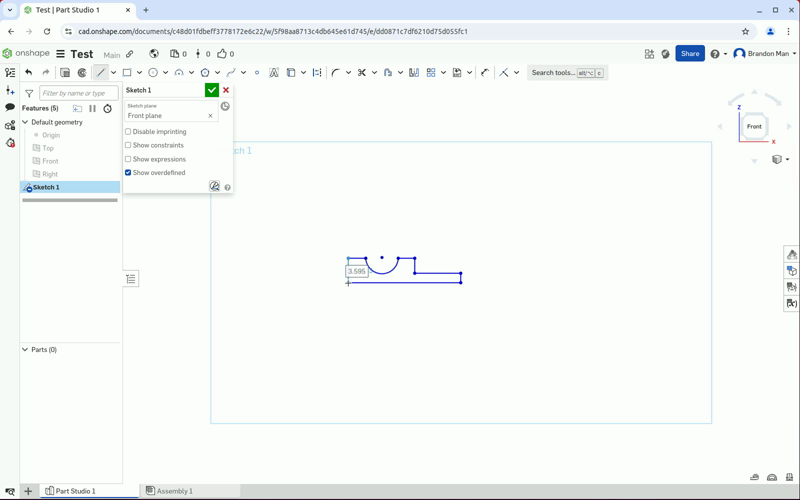
key(esc)
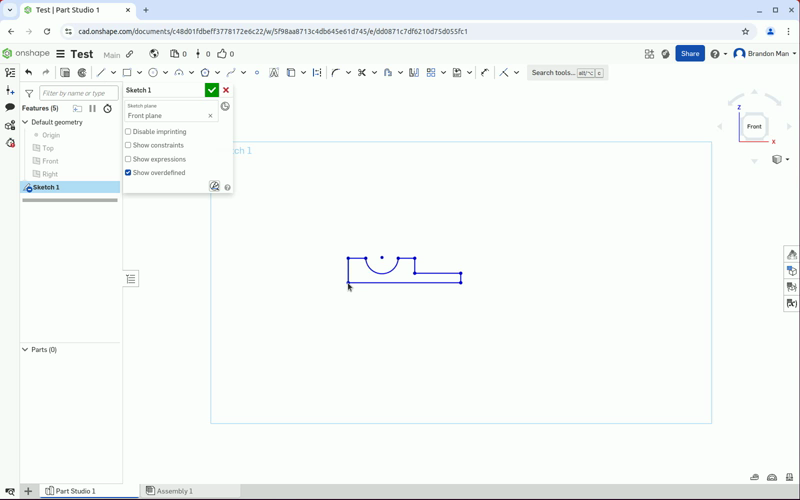
mouse_move(408, 274)
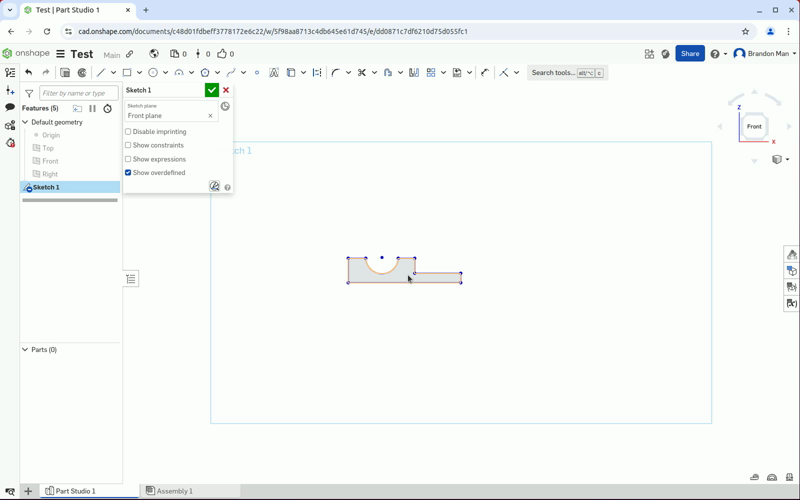
scroll(6)
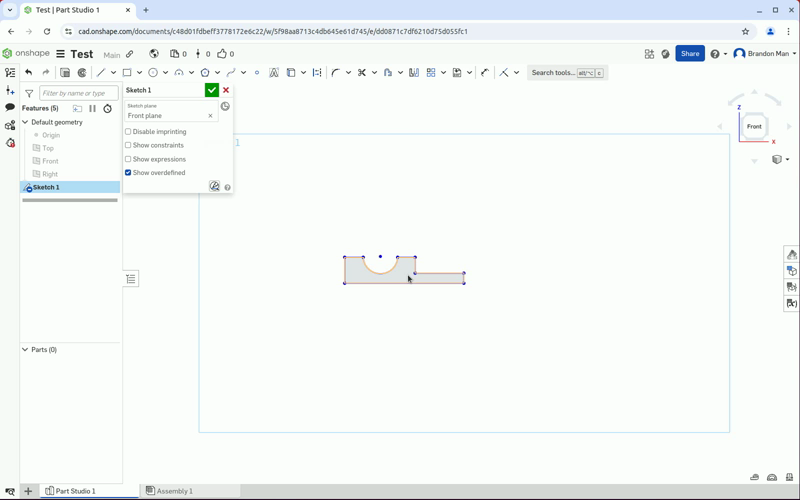
scroll(6)
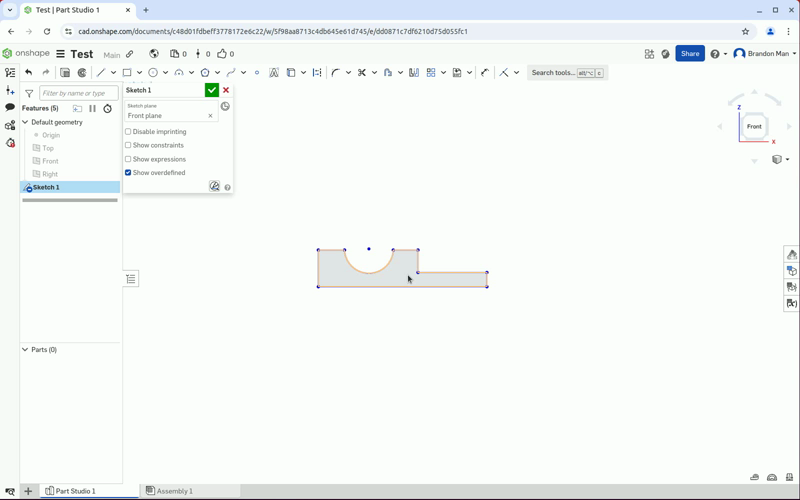
scroll(6)
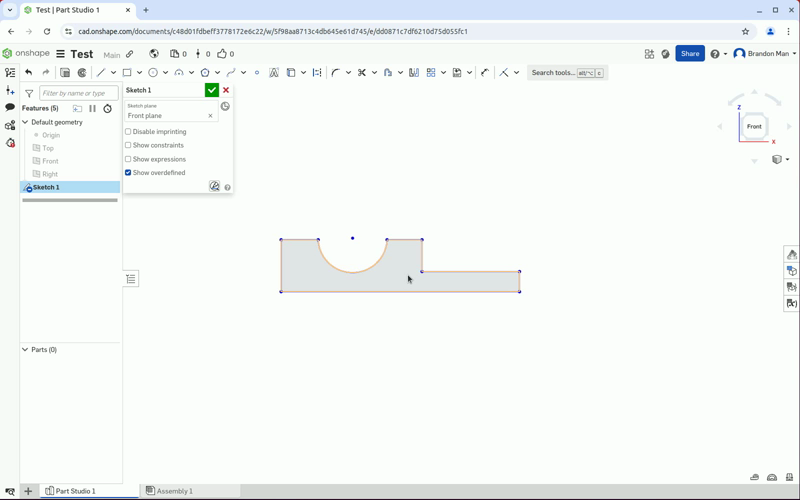
scroll(6)
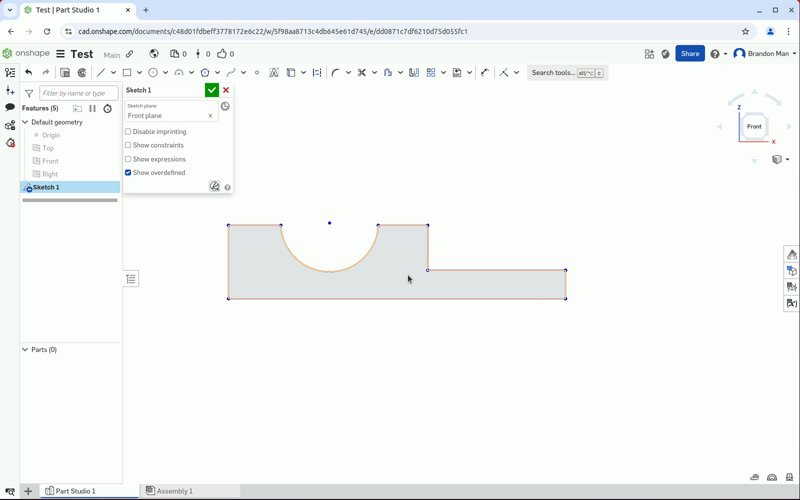
scroll(6)
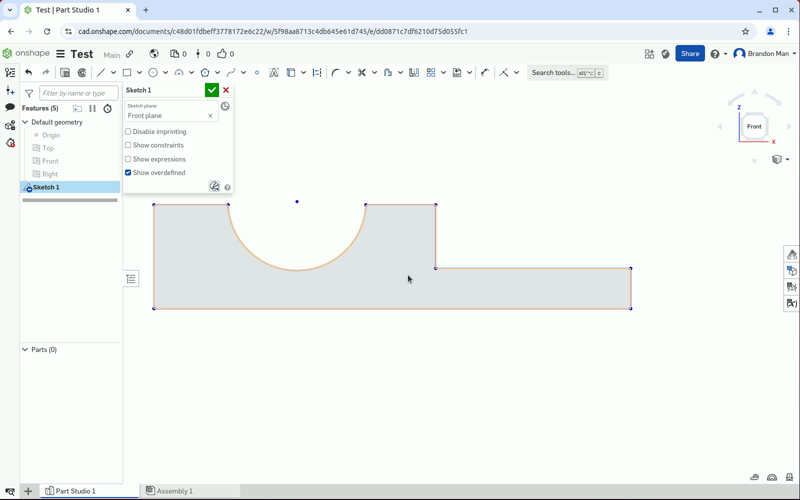
scroll(6)
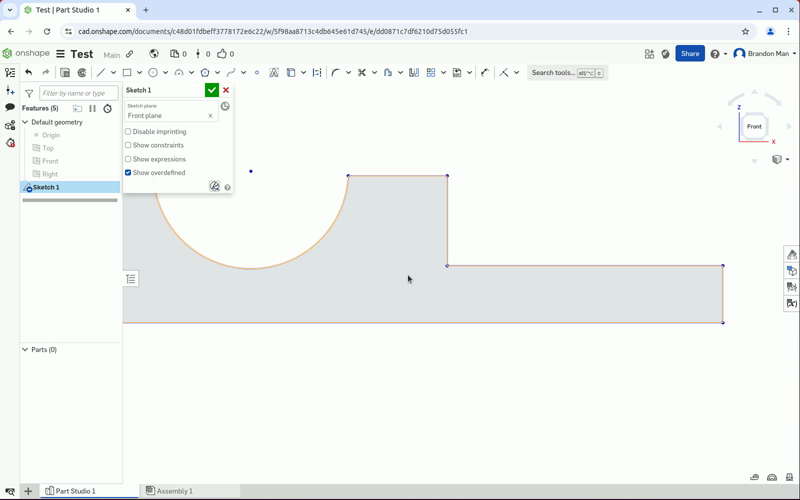
scroll(6)
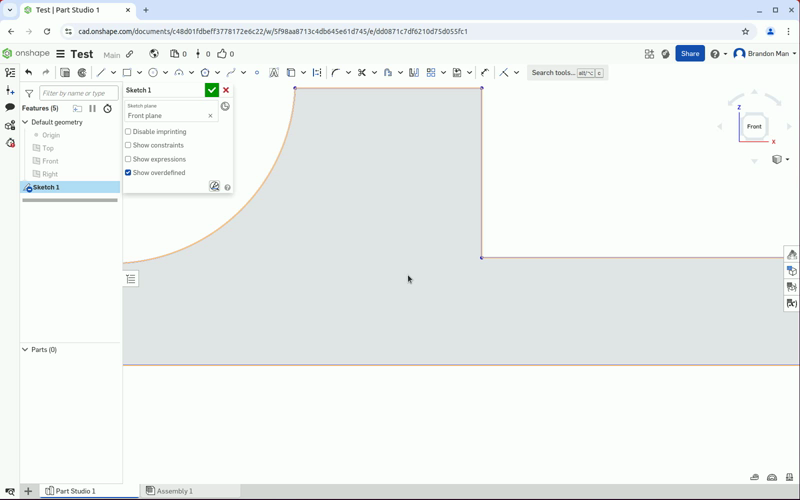
click(408, 274)
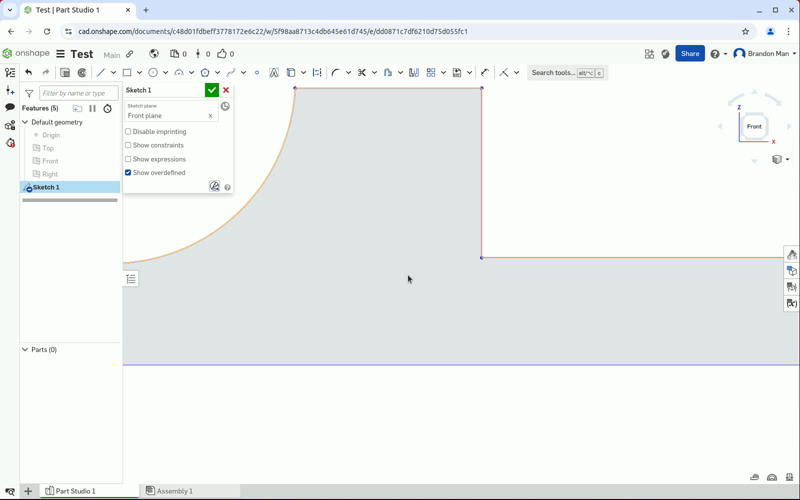
scroll(-6)
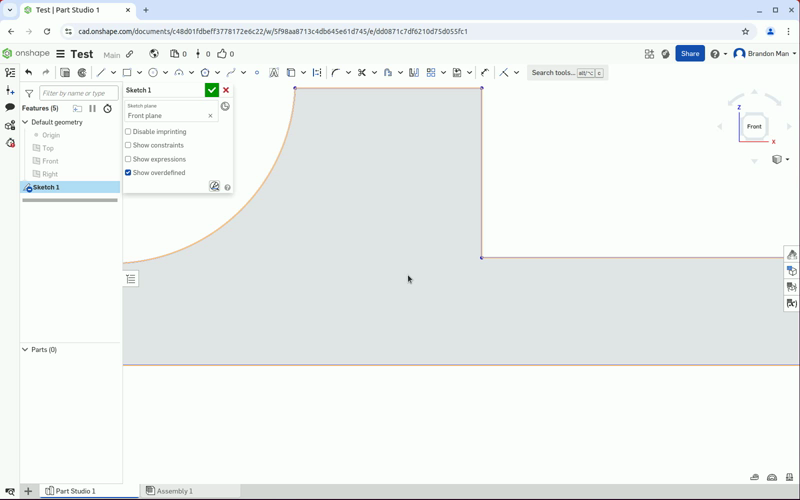
scroll(-6)
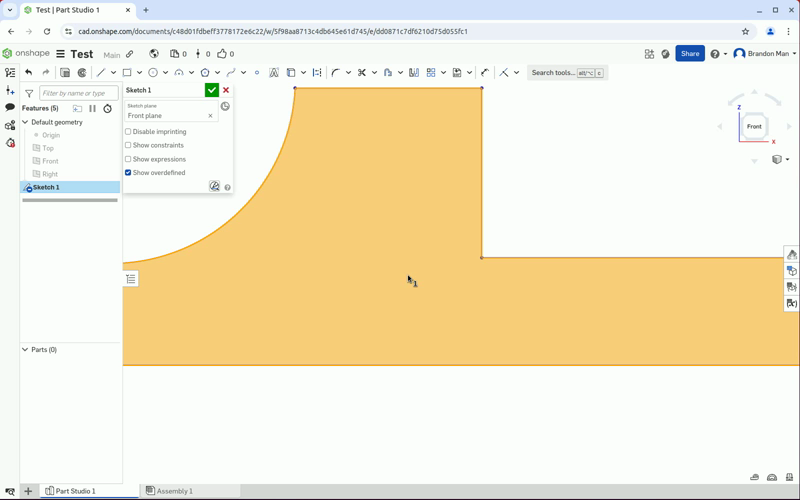
scroll(-6)
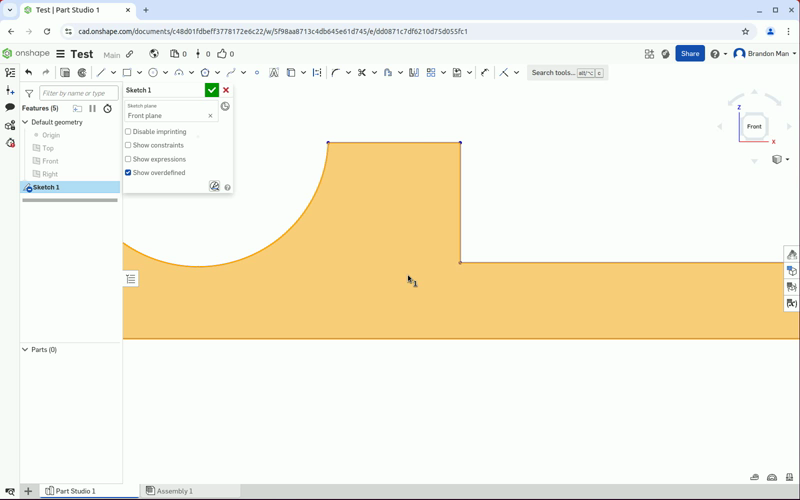
scroll(-6)
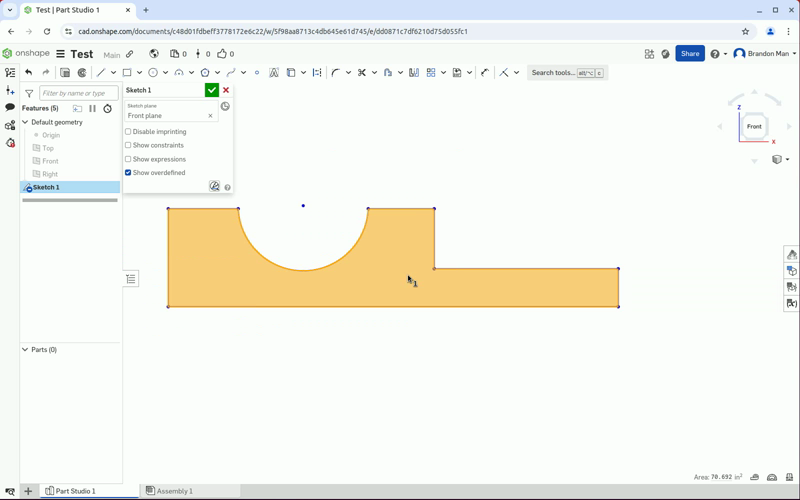
scroll(-6)
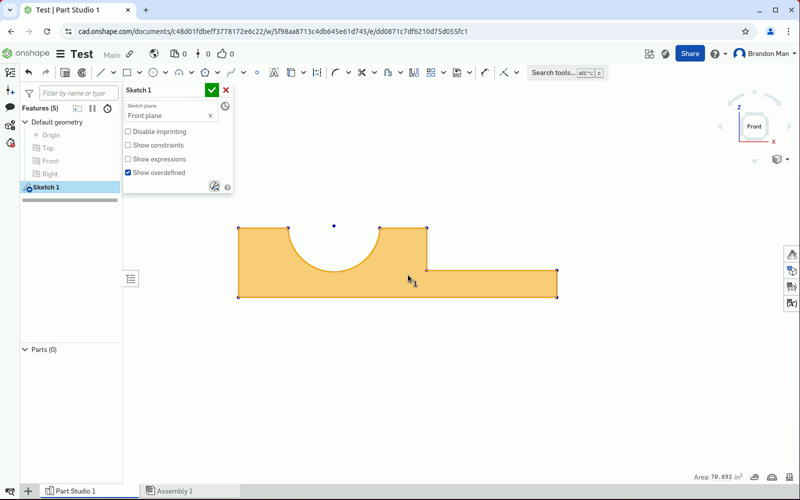
scroll(-6)
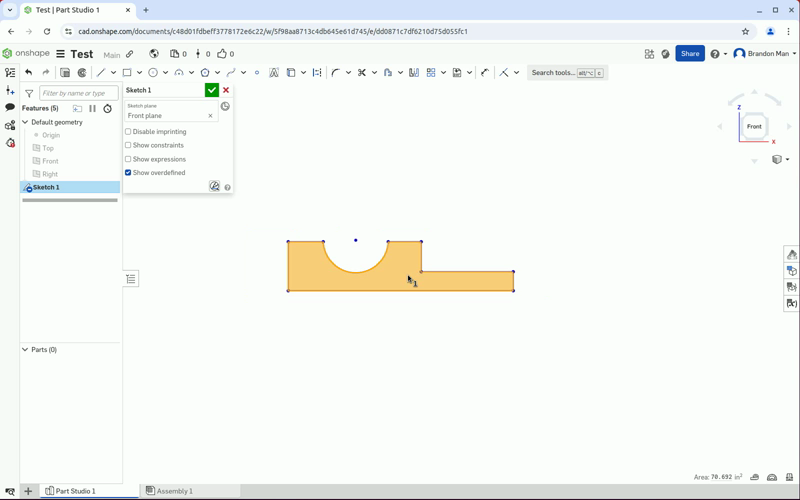
scroll(-6)
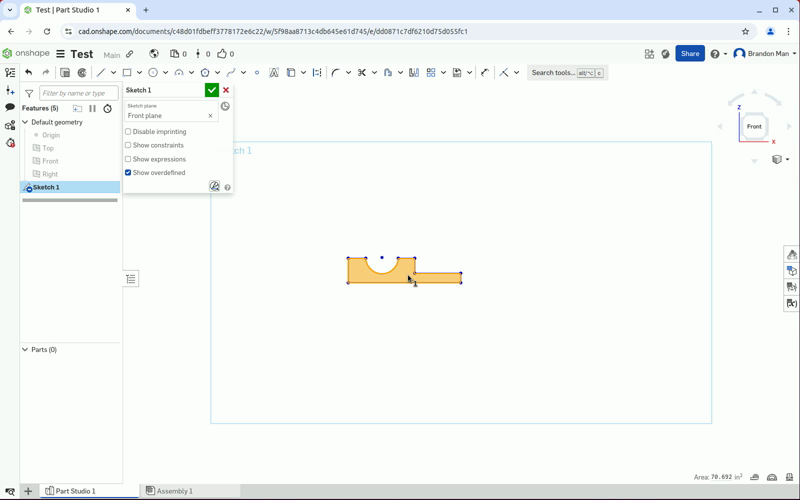
mouse_move(73, 352)
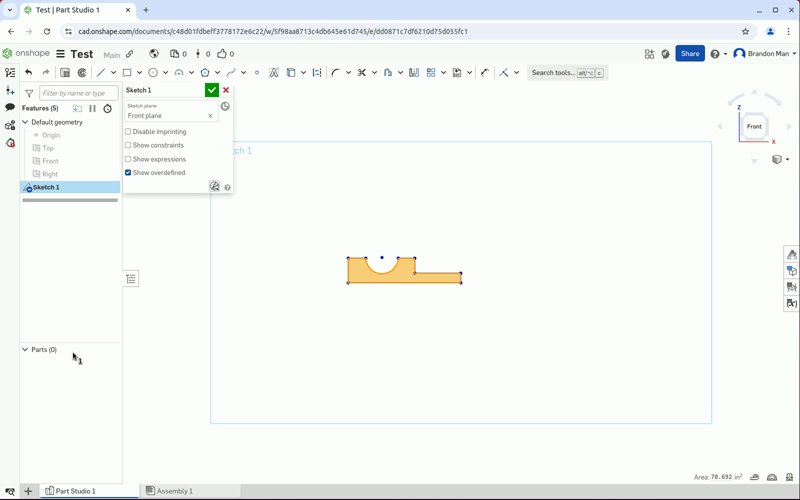
key(shift+y)
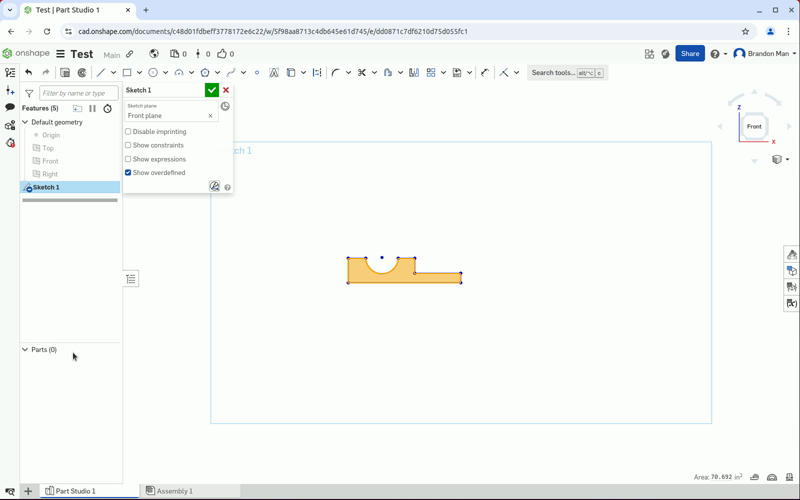
key(shift+e)
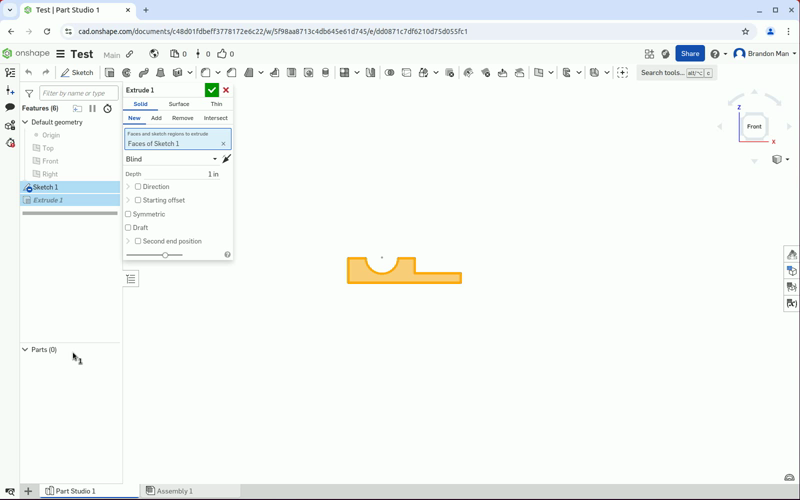
mouse_move(143, 106)
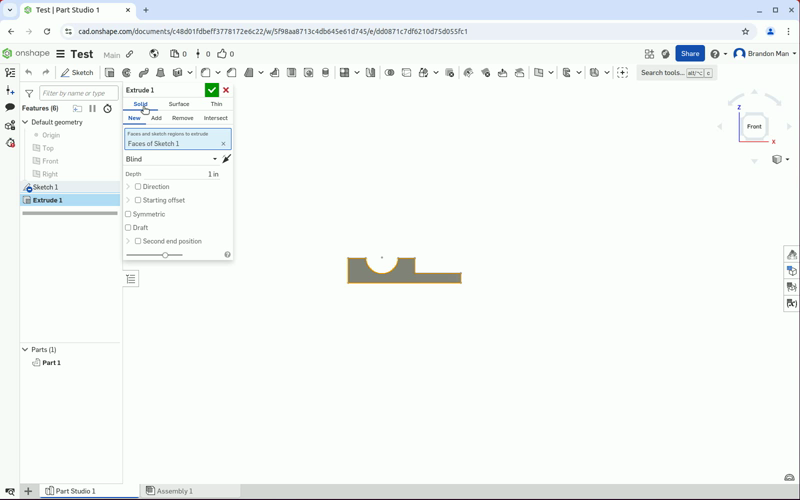
click(143, 106)
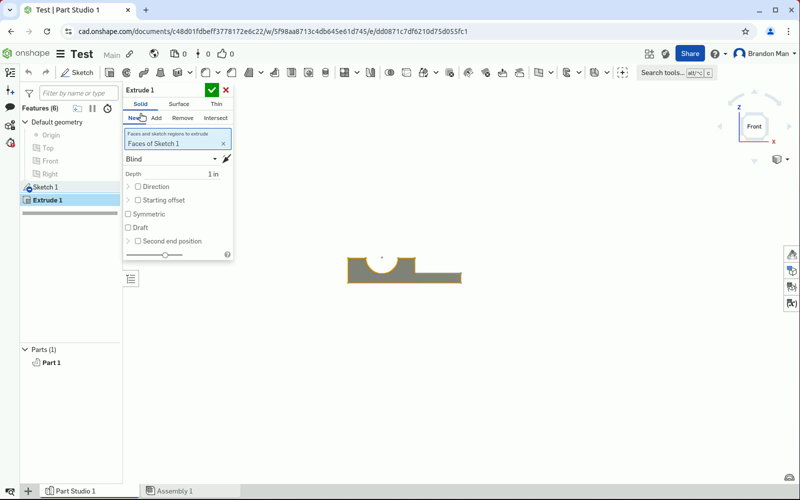
mouse_move(137, 120)
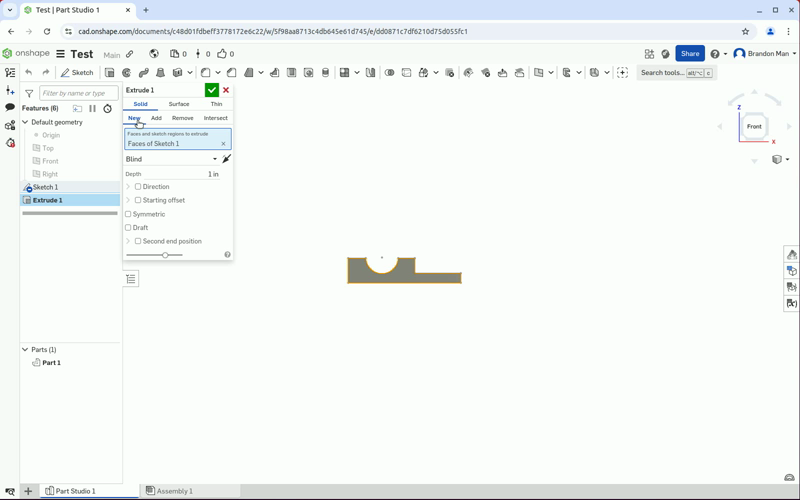
click(137, 120)
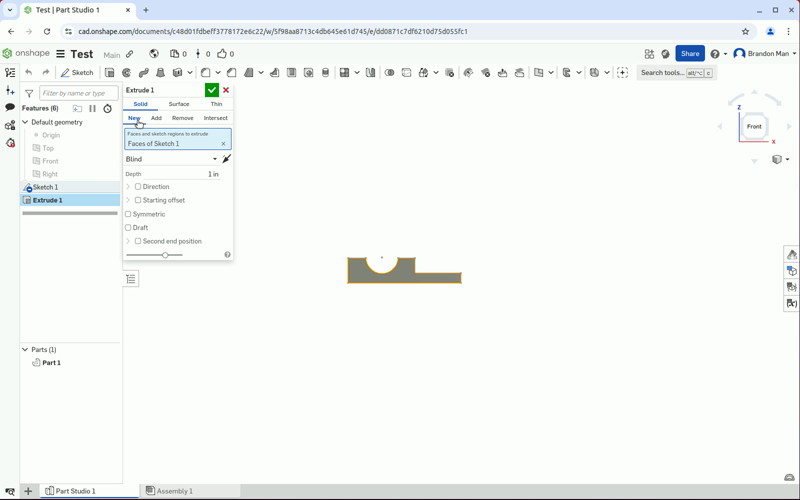
key(tab, 4)
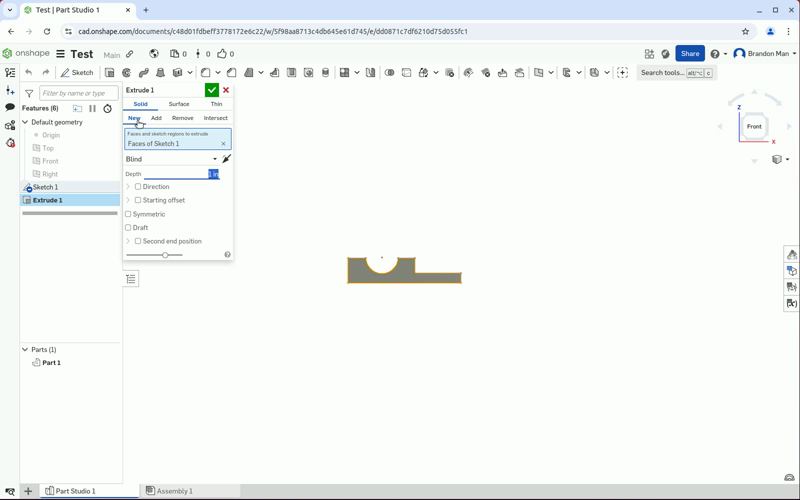
text(12.758)
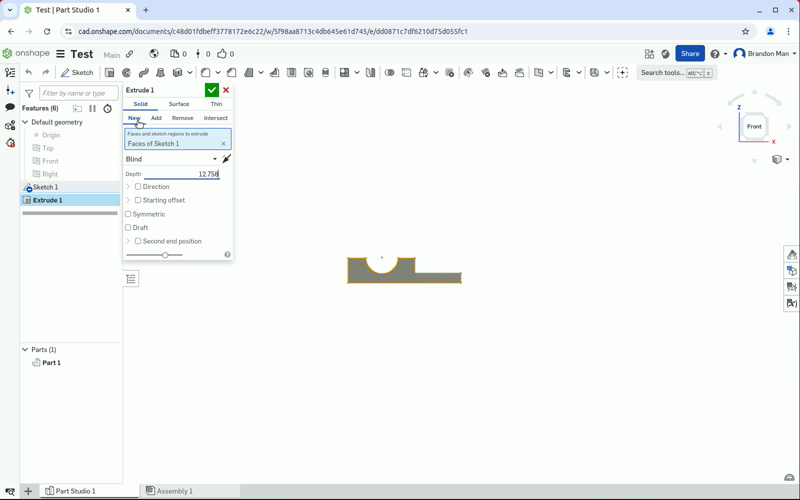
key(enter)
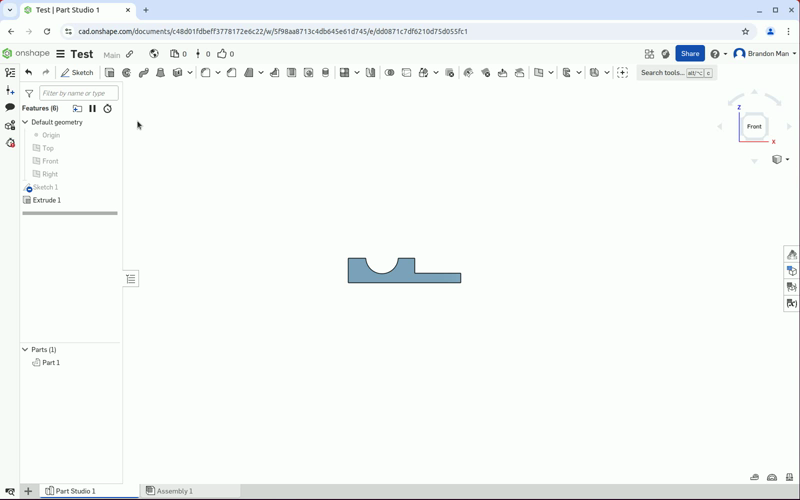
key(shift+h)
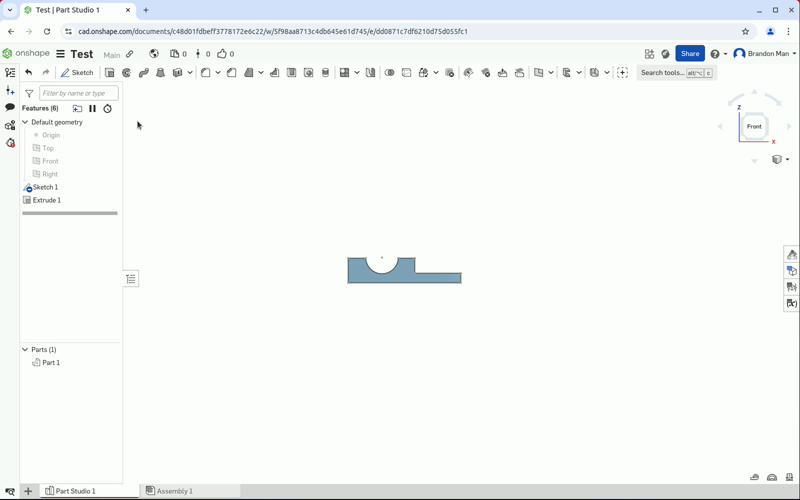
key(shift+h)
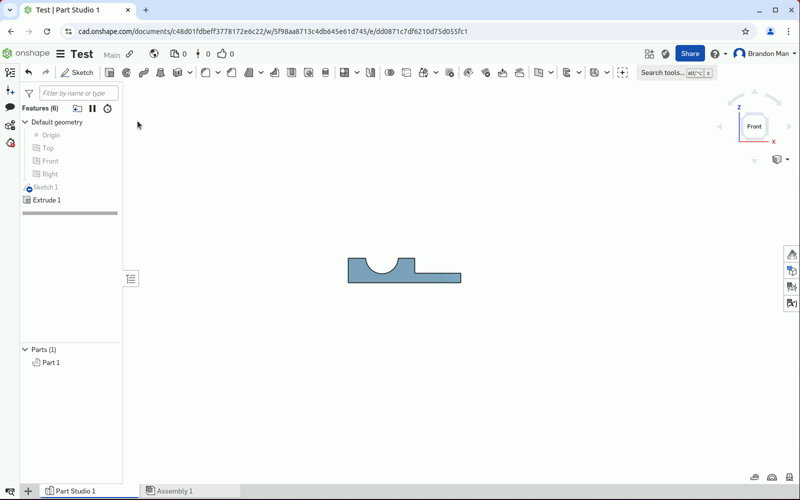
mouse_move(73, 189)
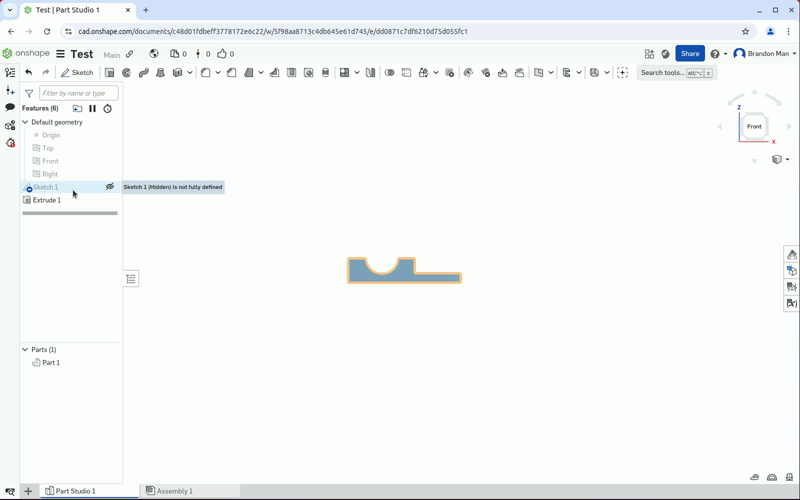
click(73, 189)
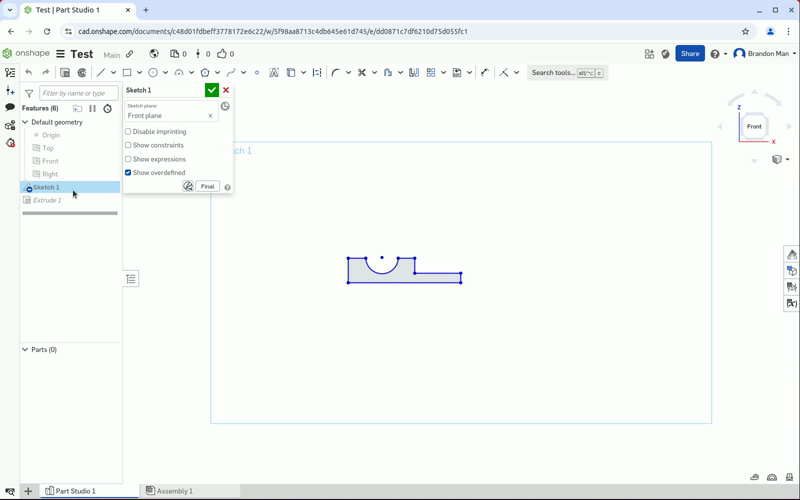
mouse_move(229, 92)
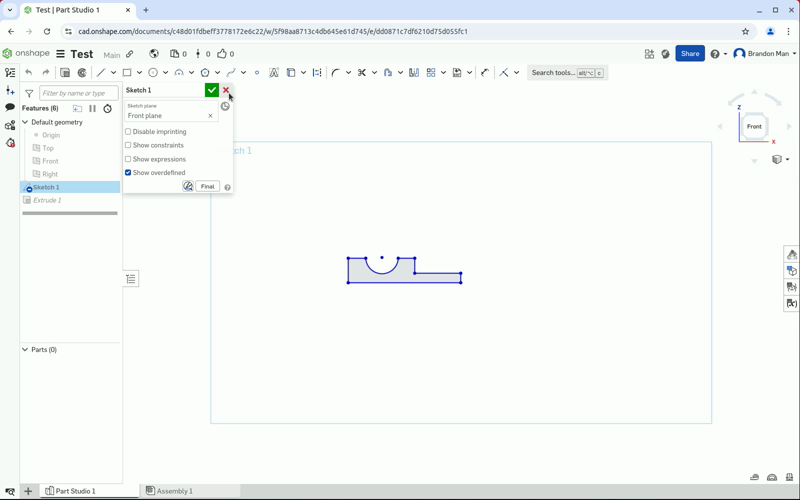
click(229, 92)
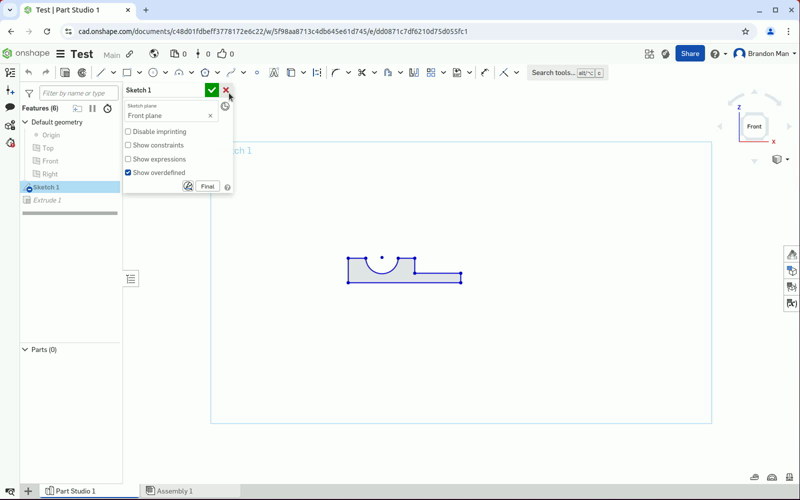
key(shift+s)
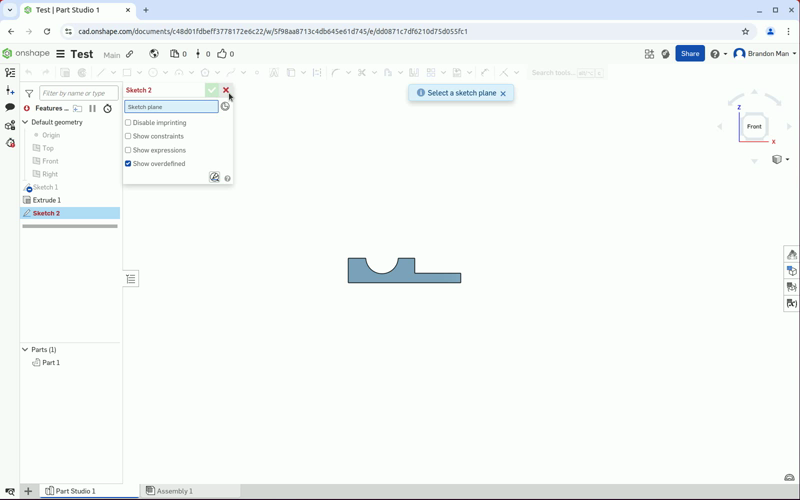
mouse_move(73, 163)
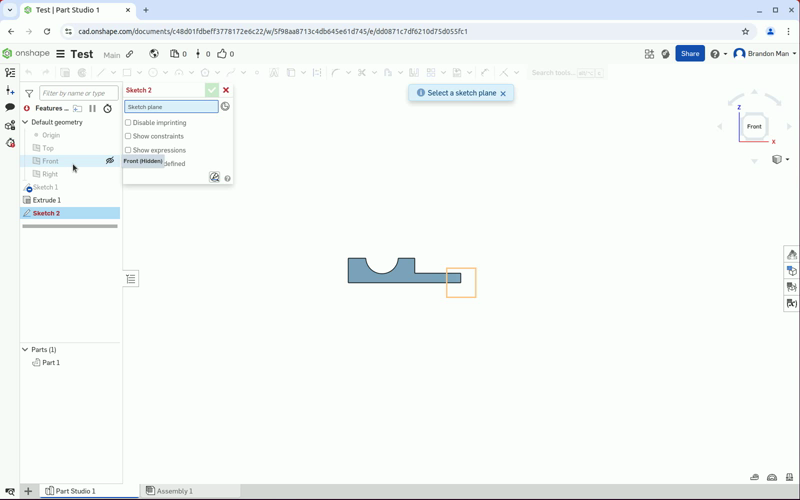
click(73, 163)
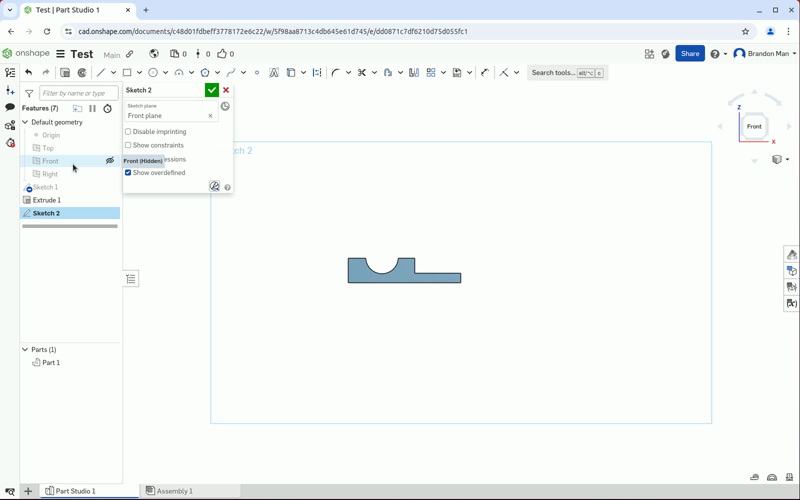
mouse_move(73, 352)
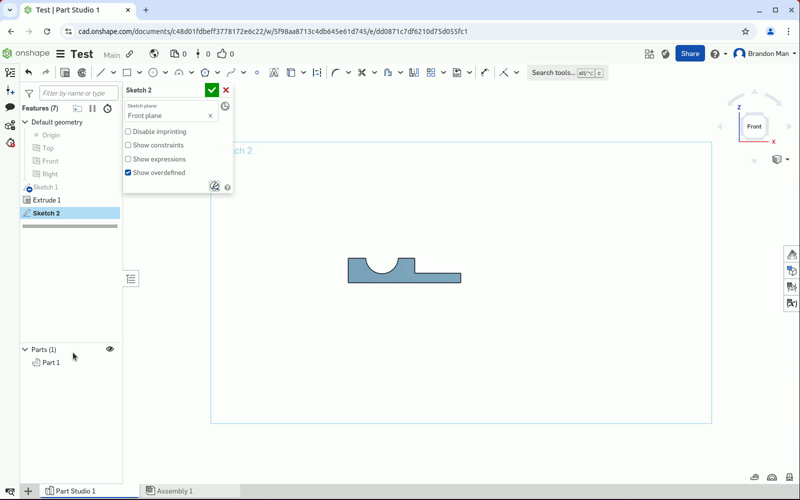
key(y)
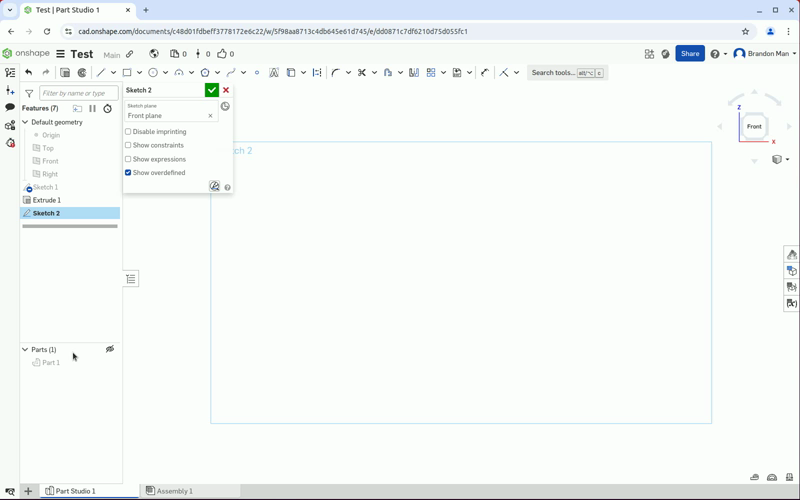
key(l)
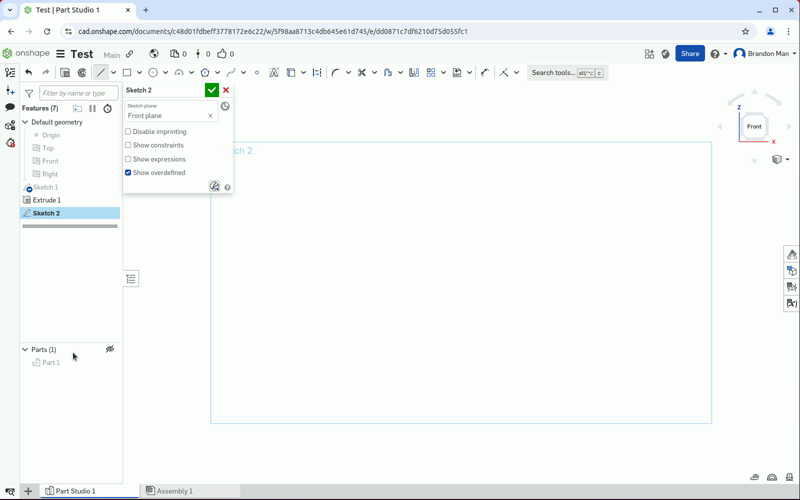
key_down(shift)
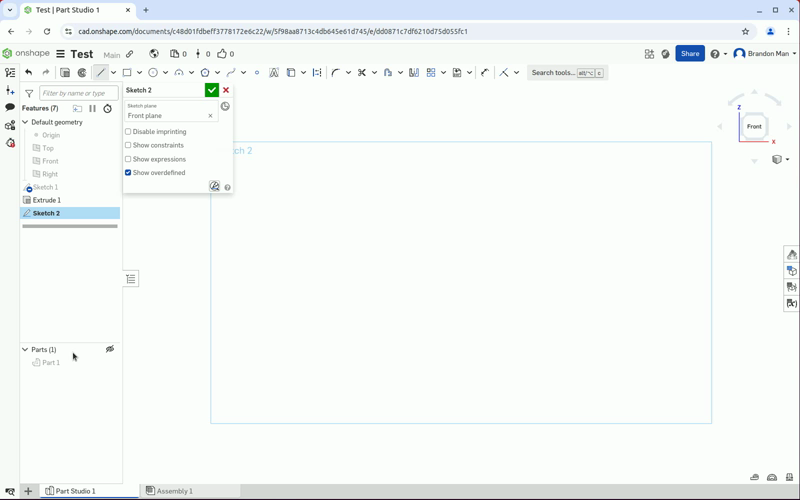
mouse_move(460, 282)
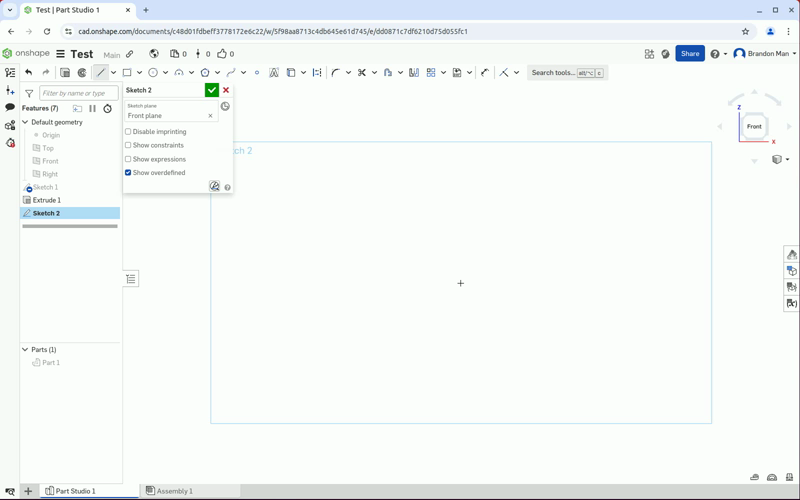
click(460, 282)
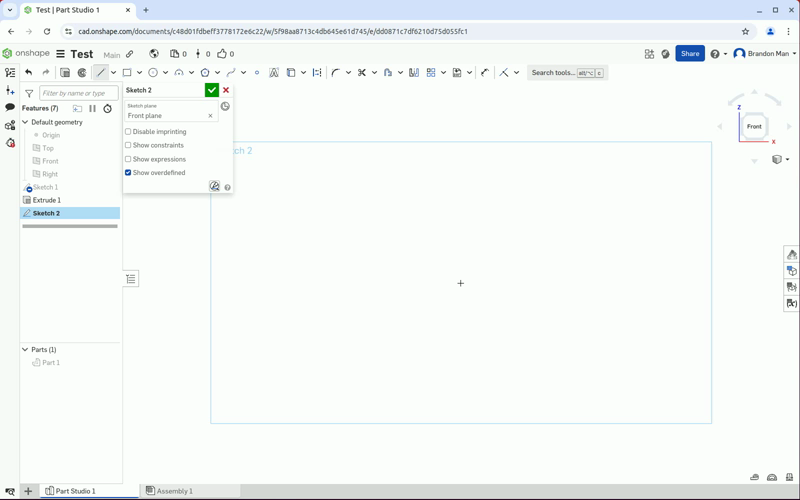
key_up(shift)
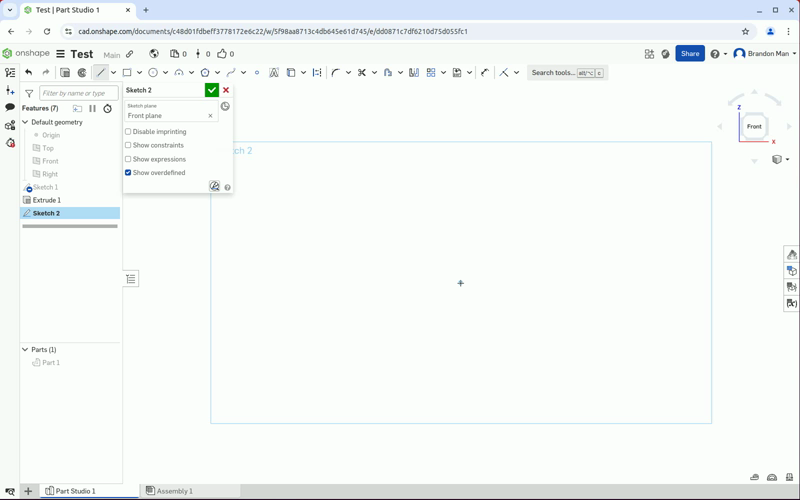
key_down(shift)
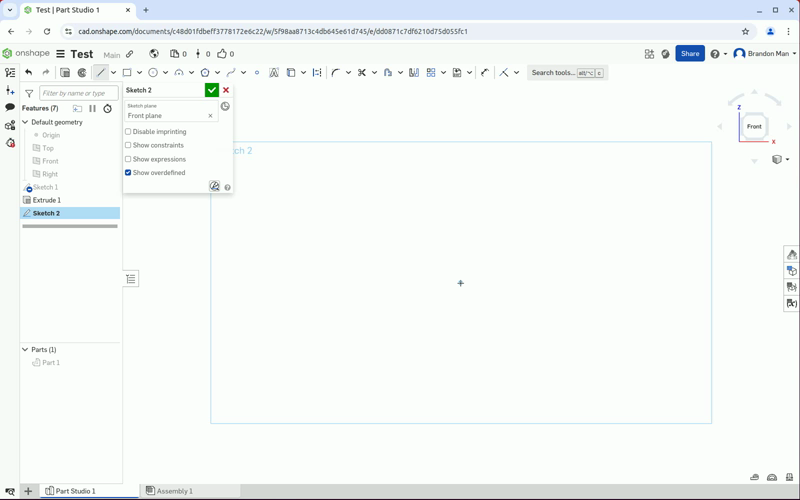
mouse_move(573, 282)
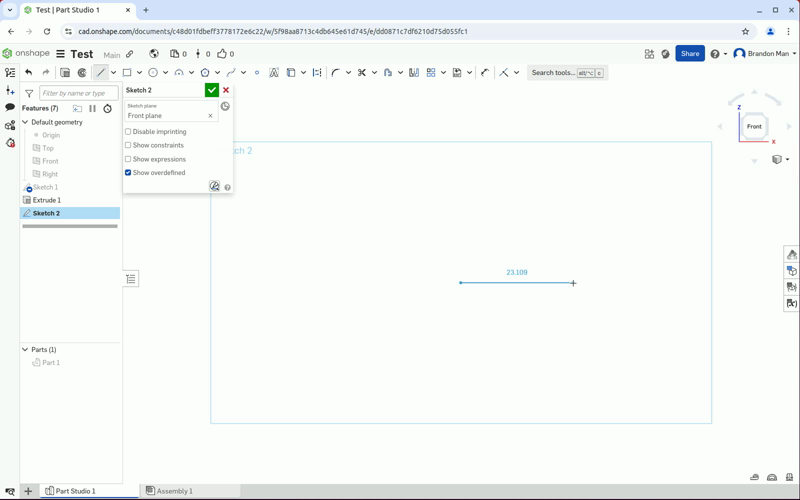
click(573, 282)
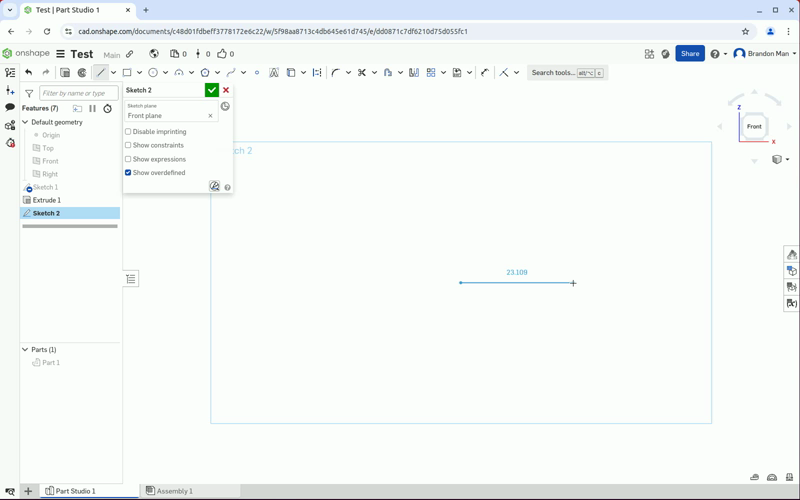
key_up(shift)
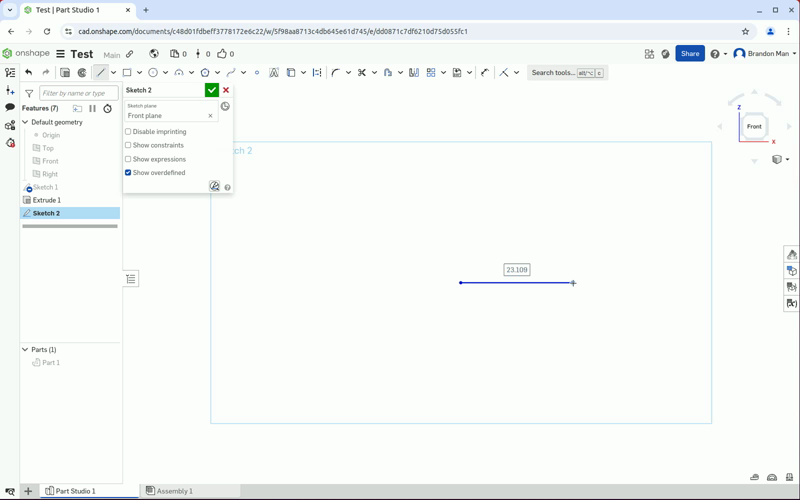
key_down(shift)
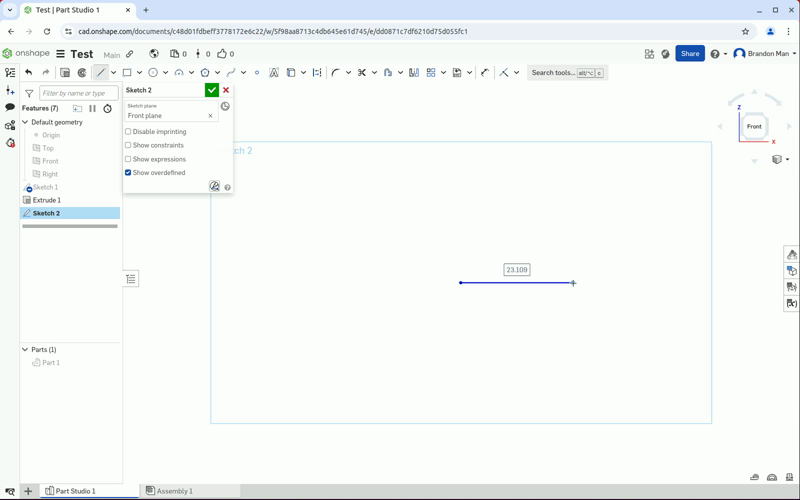
mouse_move(589, 282)
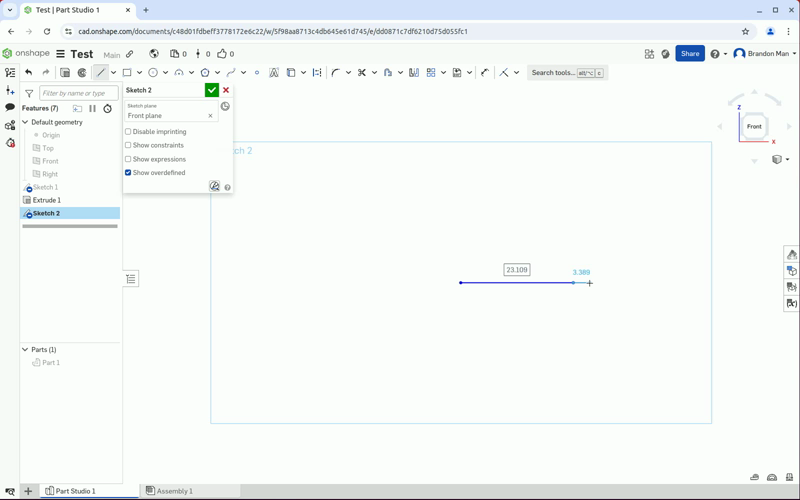
mouse_move(573, 258)
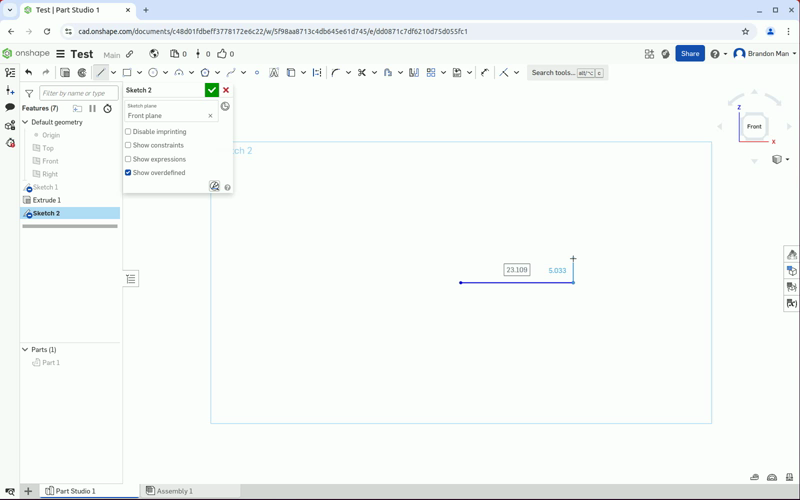
click(573, 258)
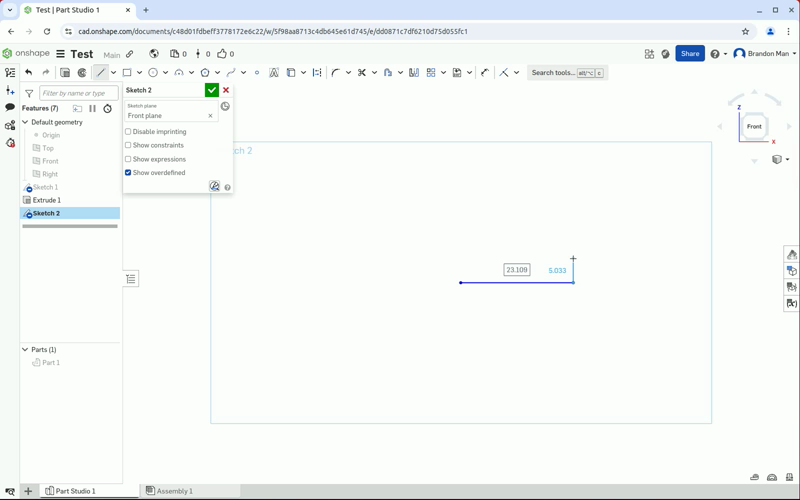
key_up(shift)
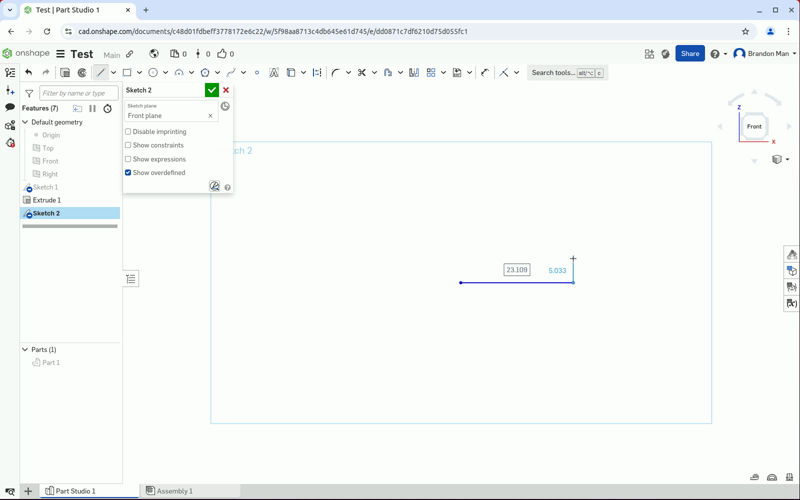
key_down(shift)
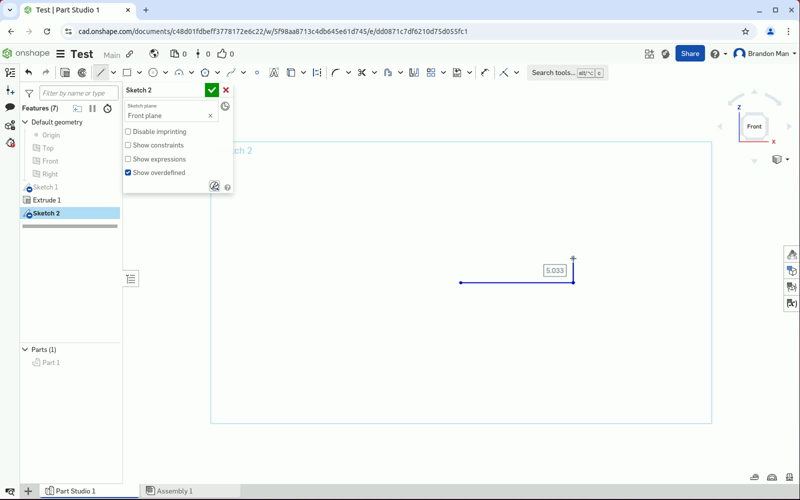
mouse_move(589, 258)
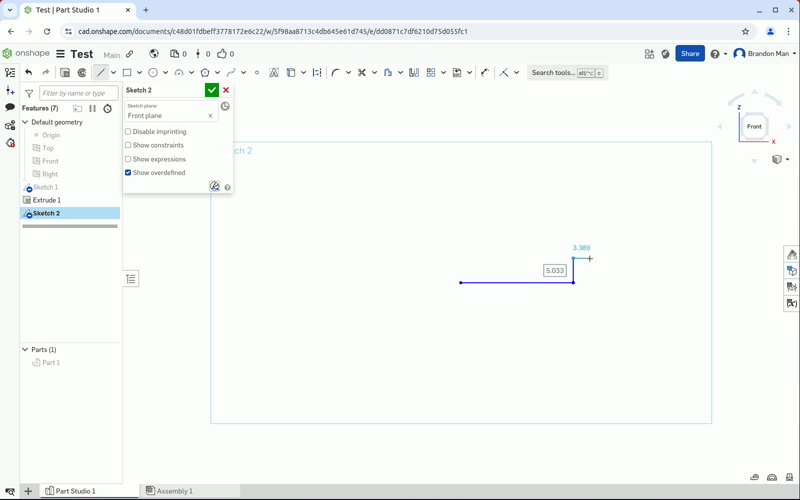
mouse_move(555, 258)
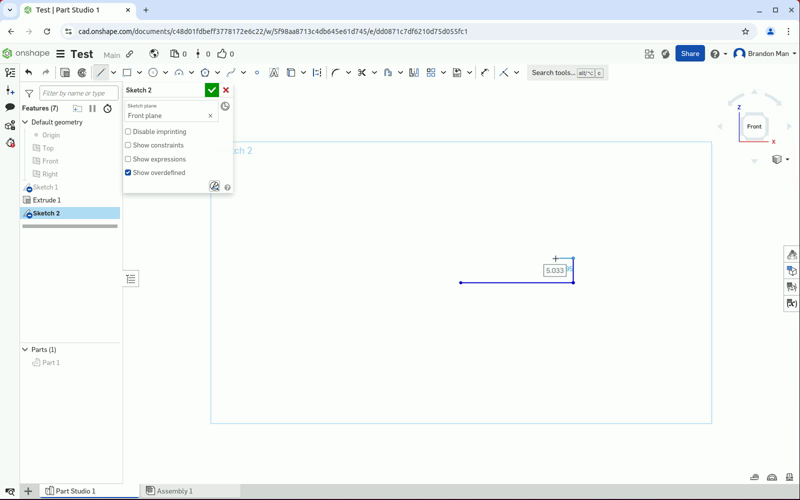
click(555, 258)
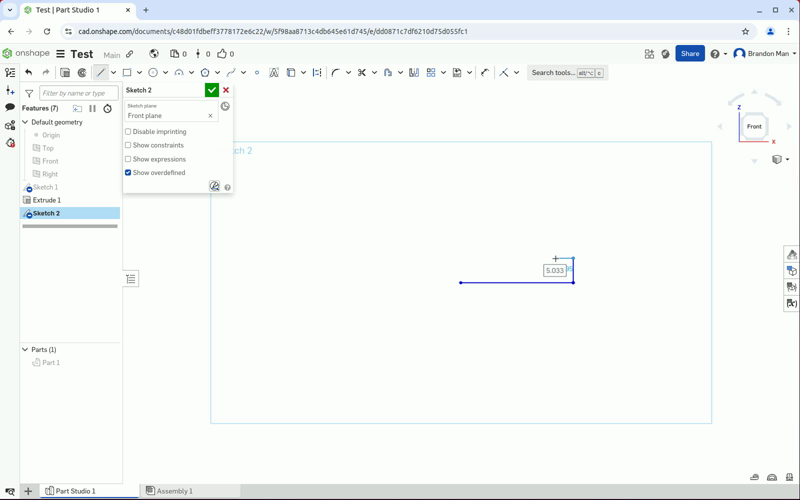
key_up(shift)
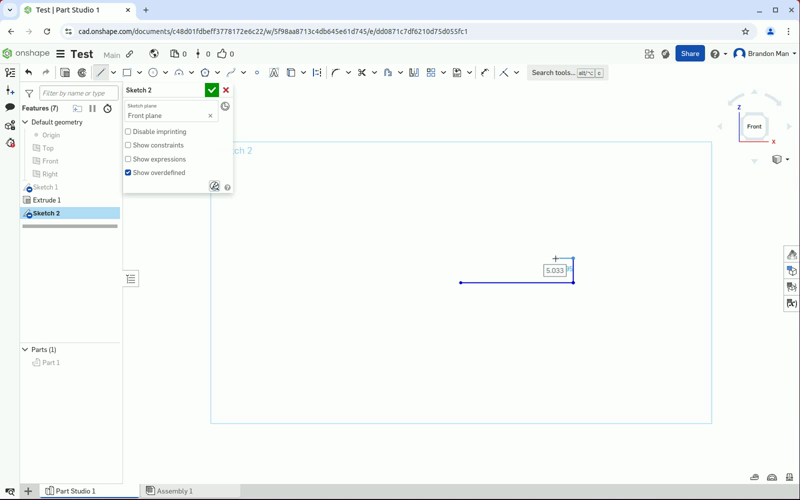
key(esc)
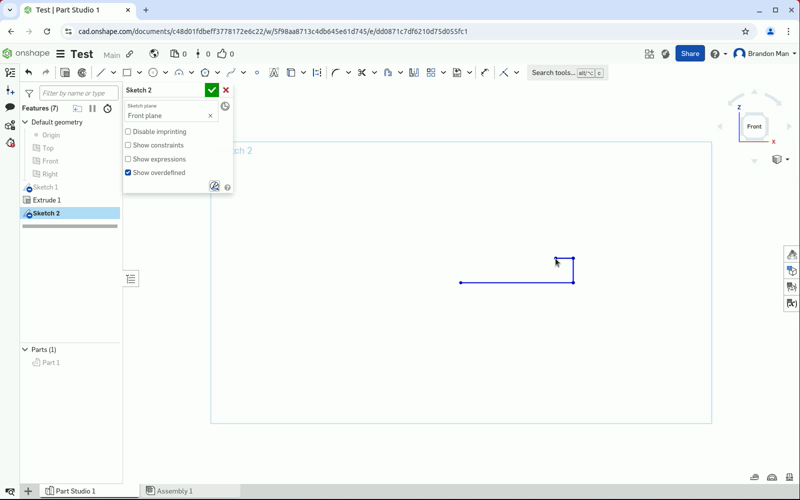
key(a)
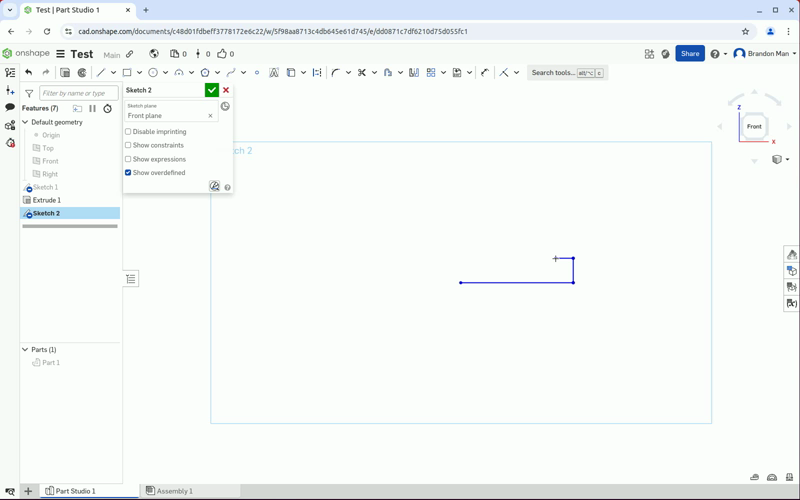
mouse_move(555, 258)
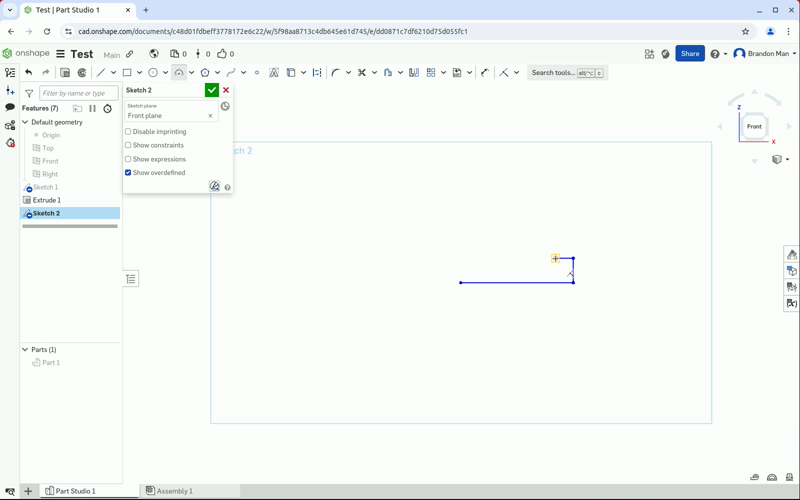
click(555, 258)
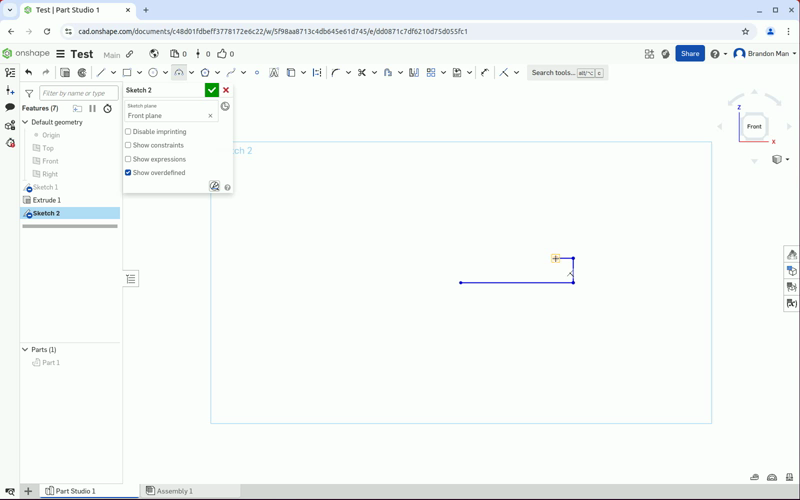
key_down(shift)
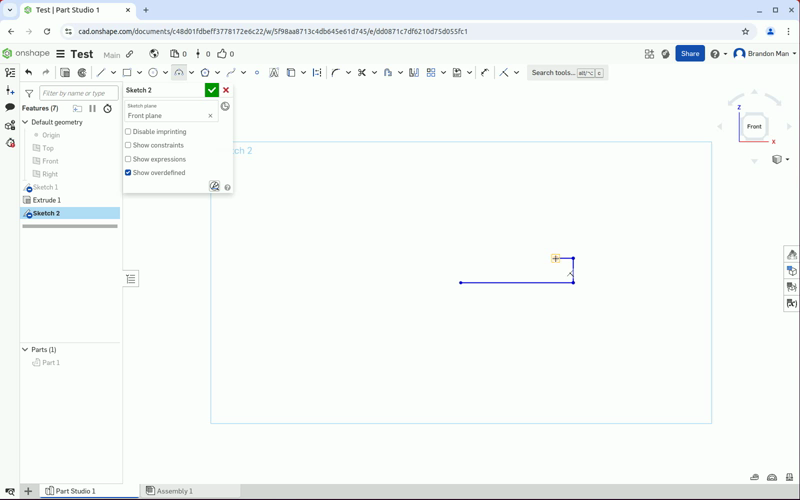
mouse_move(523, 258)
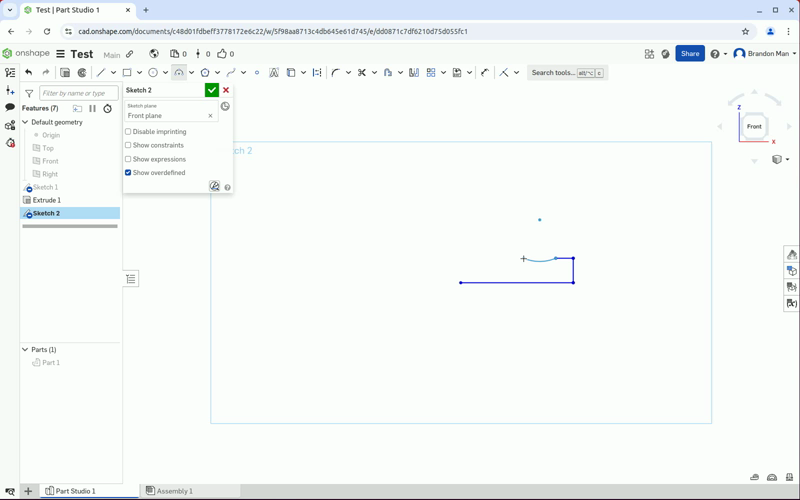
click(523, 258)
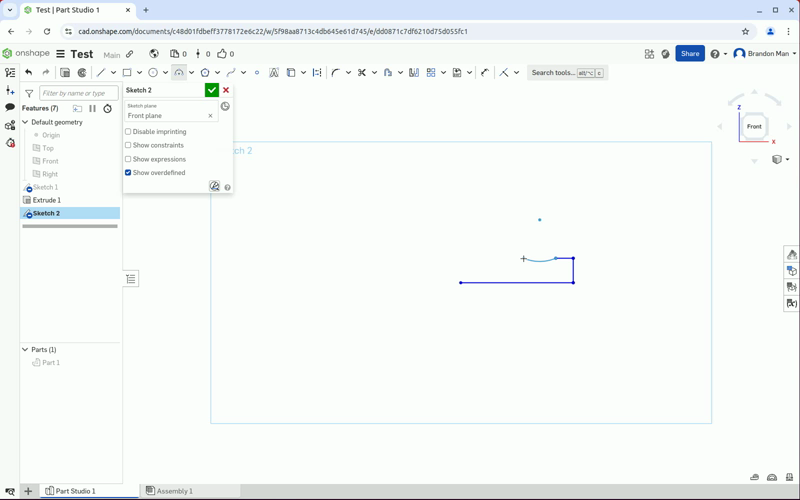
mouse_move(539, 273)
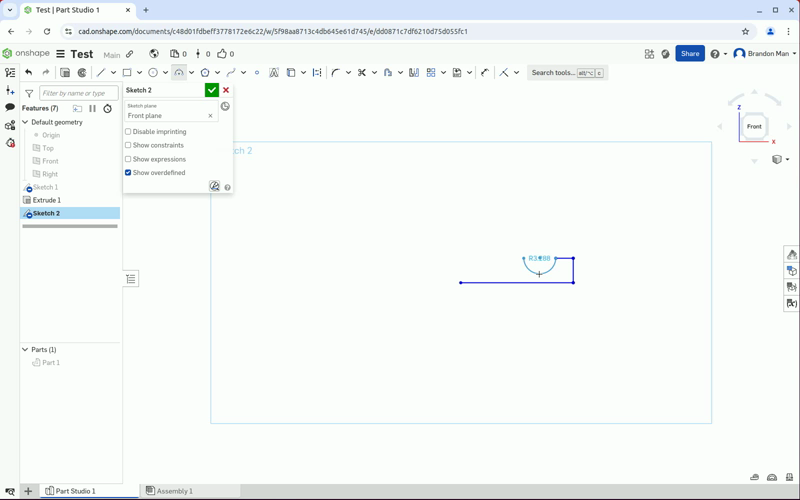
click(539, 273)
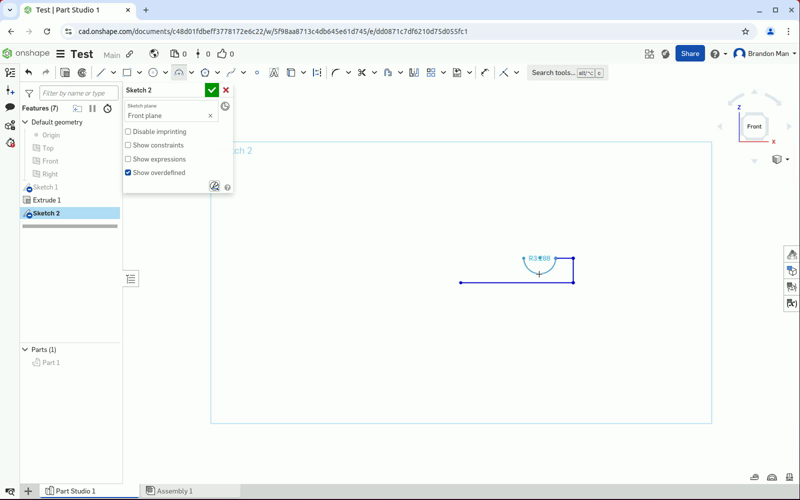
key_up(shift)
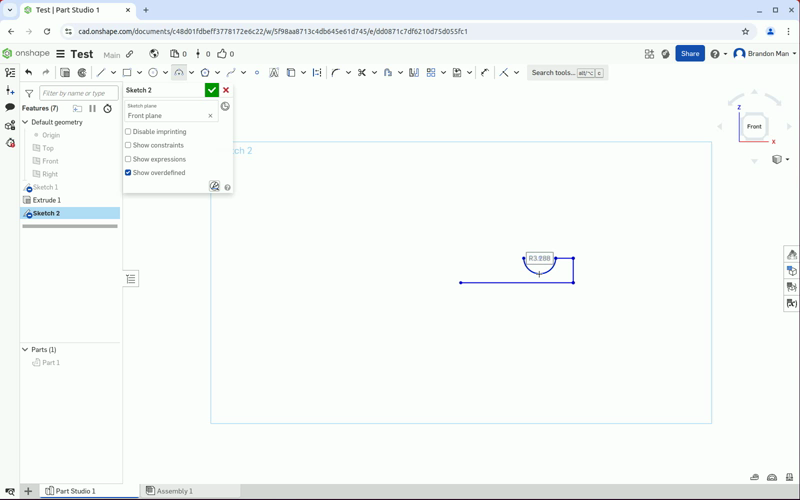
key(esc)
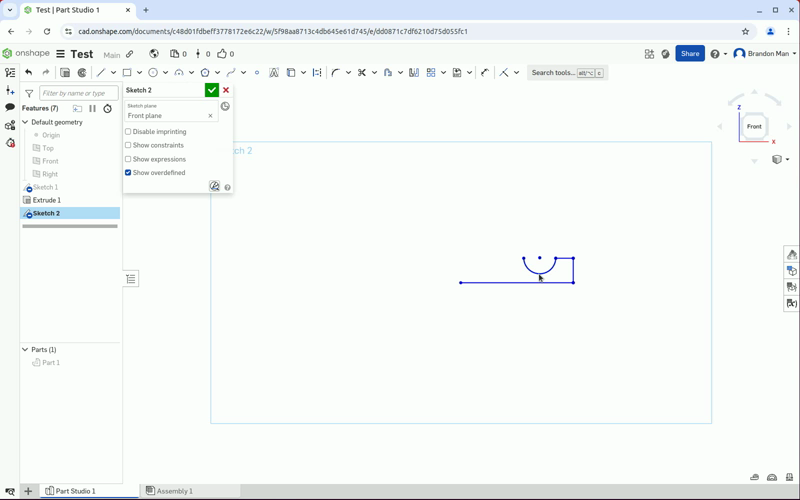
key(l)
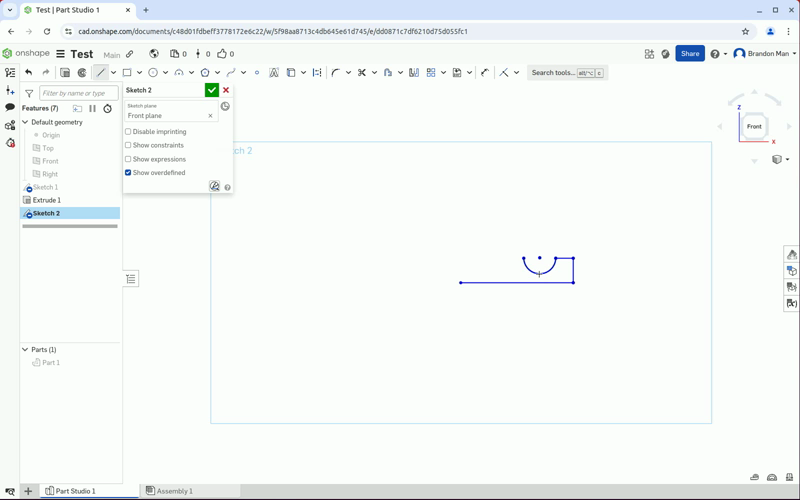
mouse_move(523, 258)
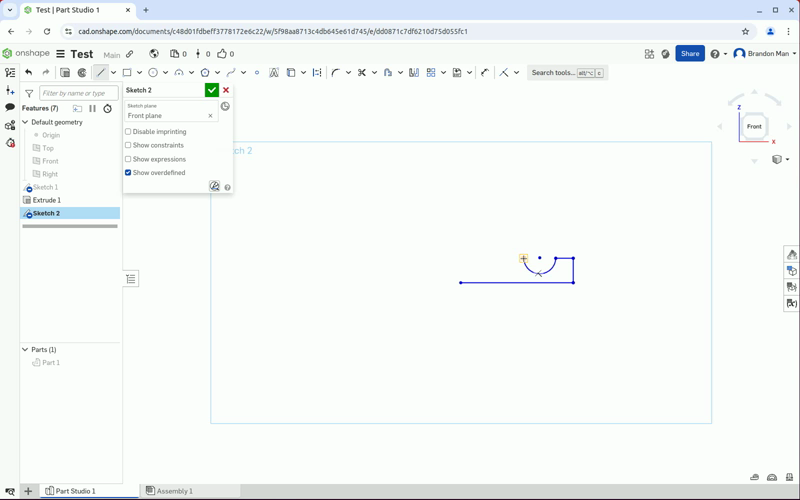
click(523, 258)
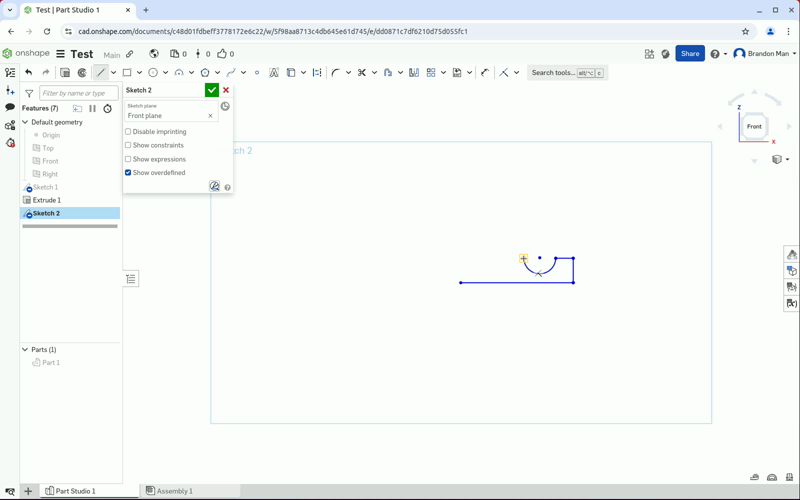
key_down(shift)
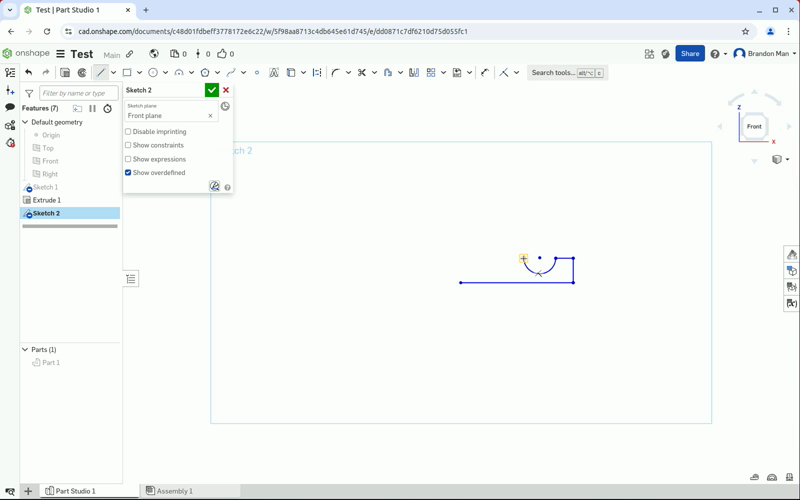
mouse_move(553, 258)
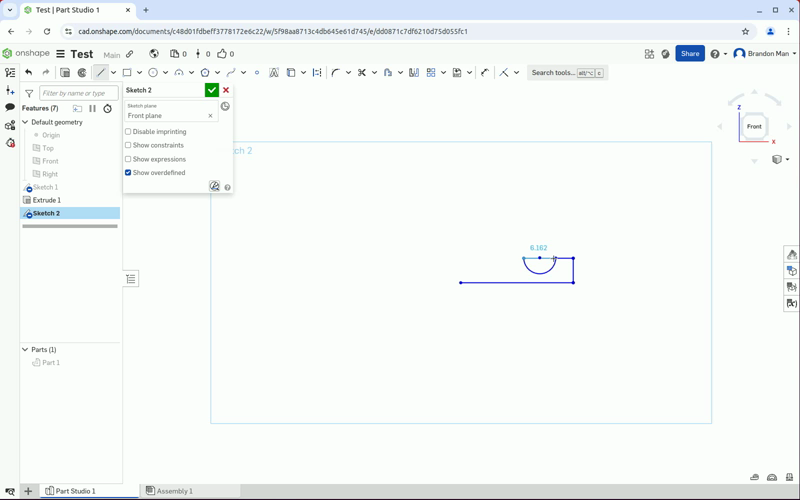
mouse_move(507, 258)
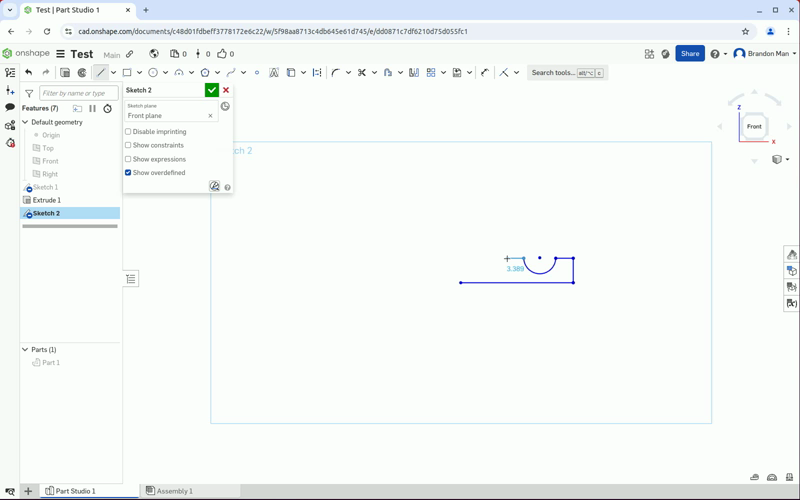
click(507, 258)
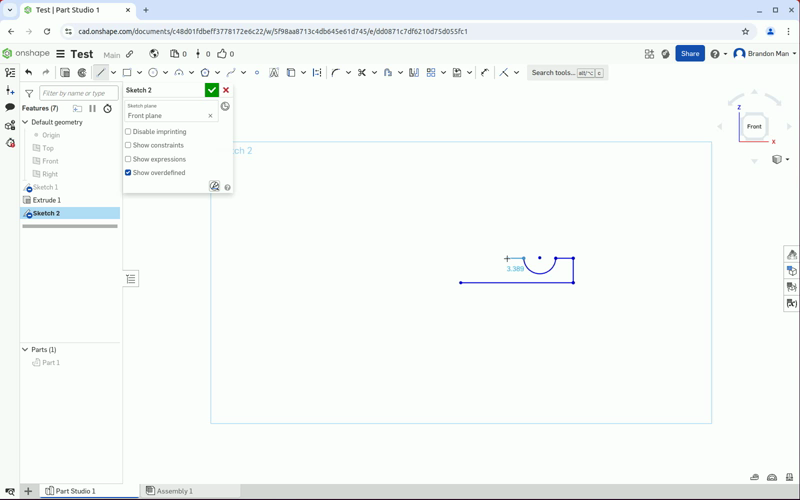
key_up(shift)
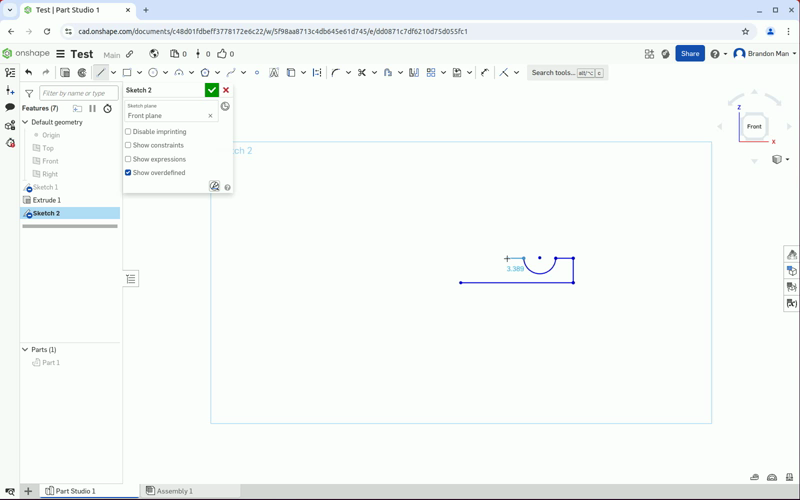
key_down(shift)
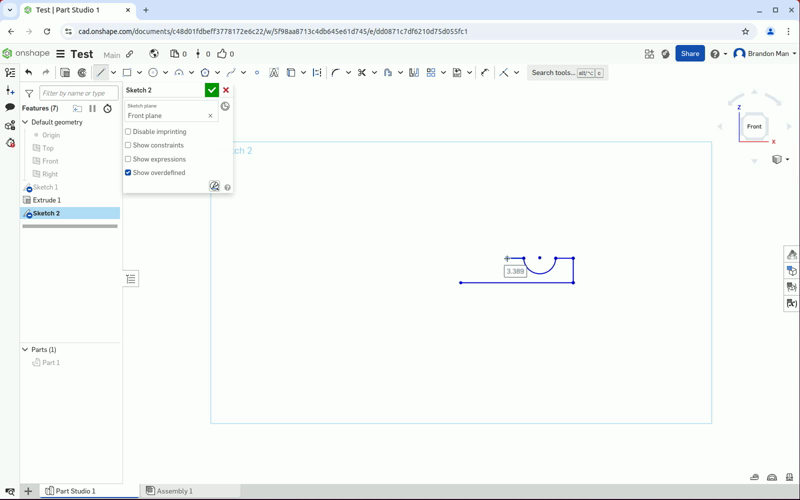
mouse_move(537, 258)
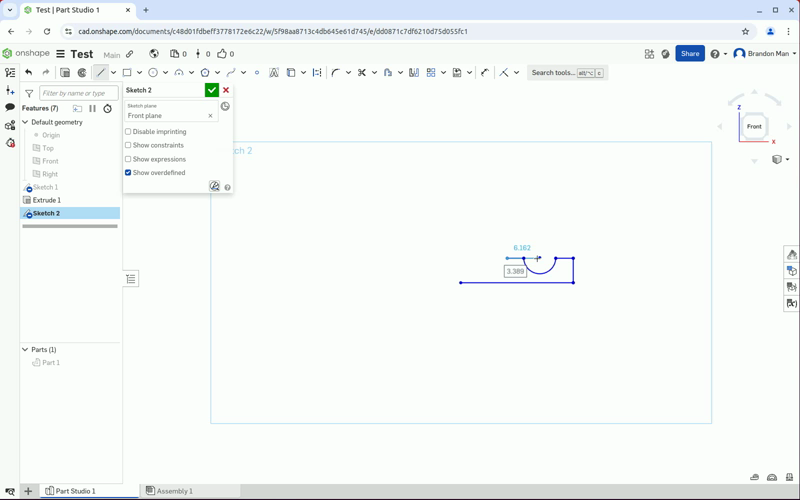
mouse_move(507, 273)
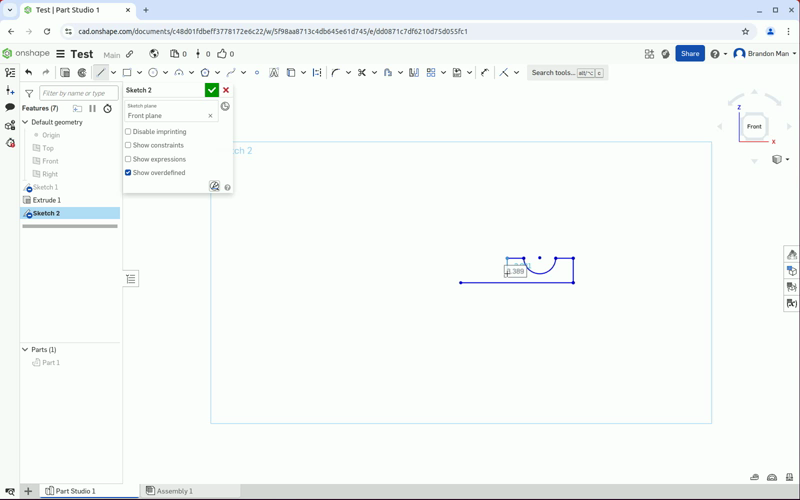
click(507, 273)
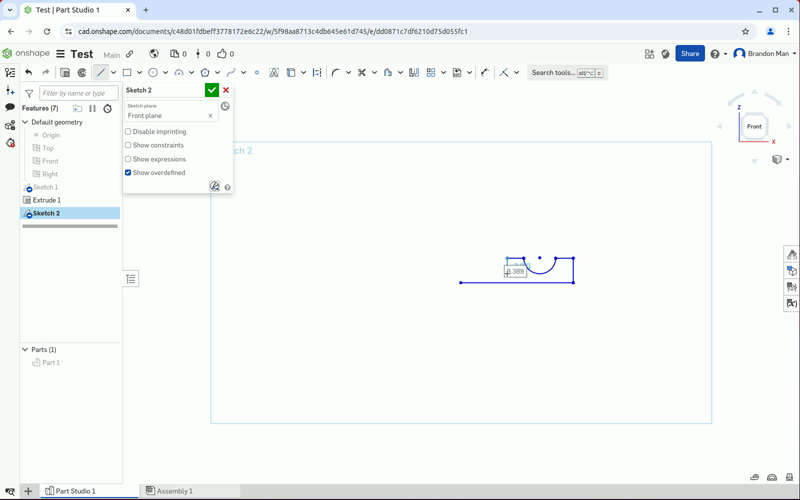
key_up(shift)
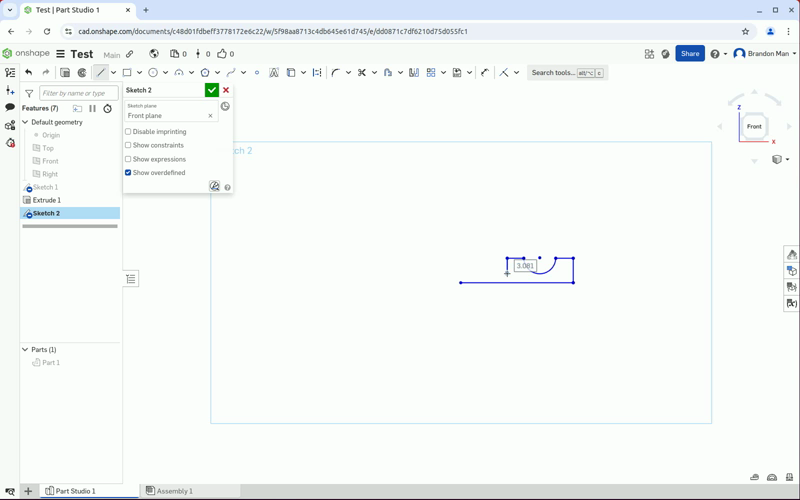
key_down(shift)
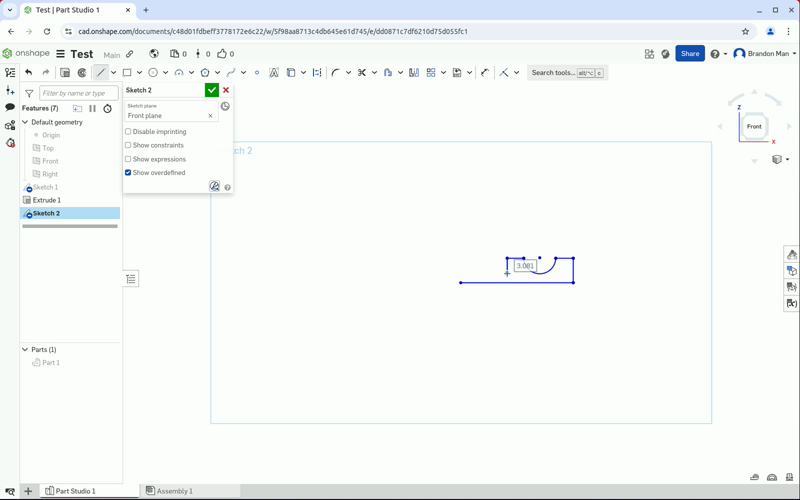
mouse_move(537, 273)
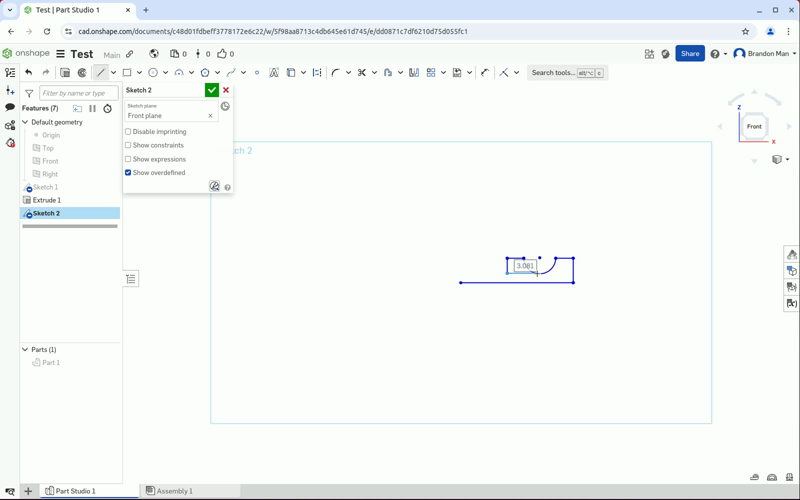
mouse_move(460, 273)
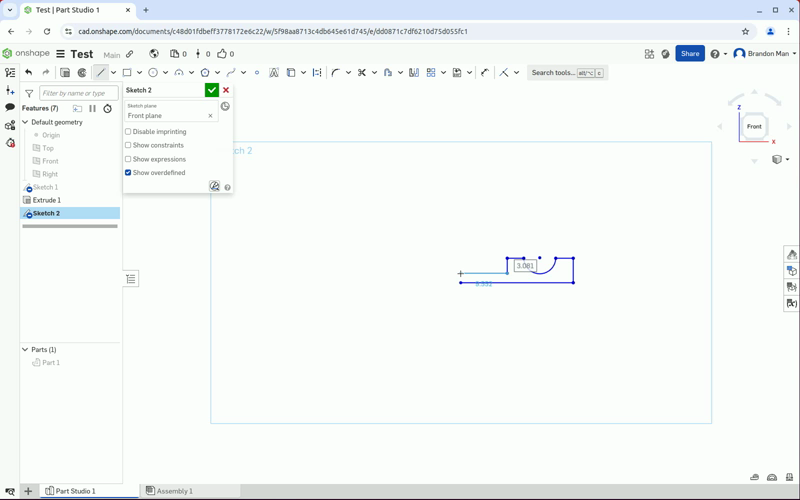
click(460, 273)
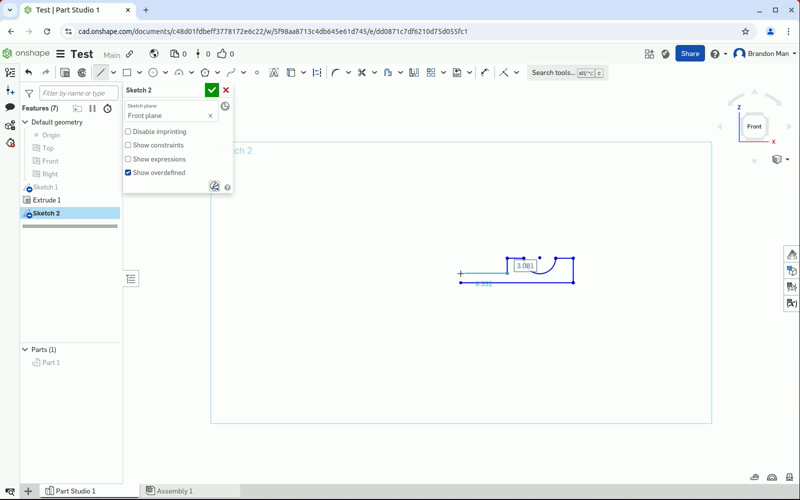
key_up(shift)
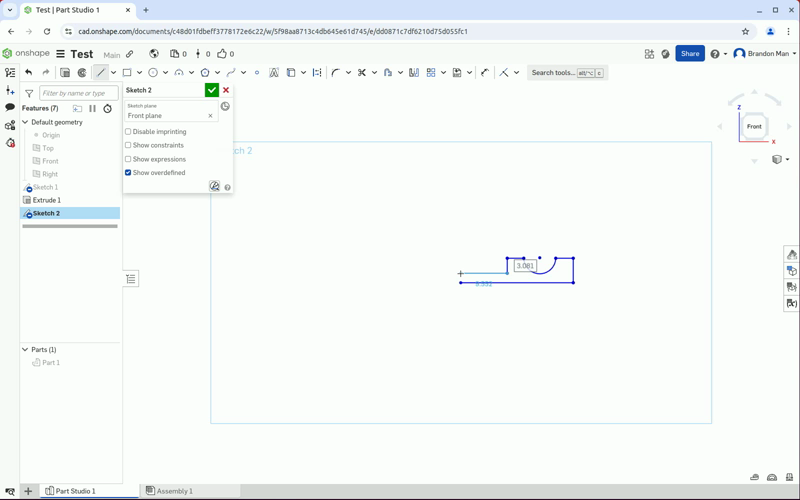
mouse_move(490, 273)
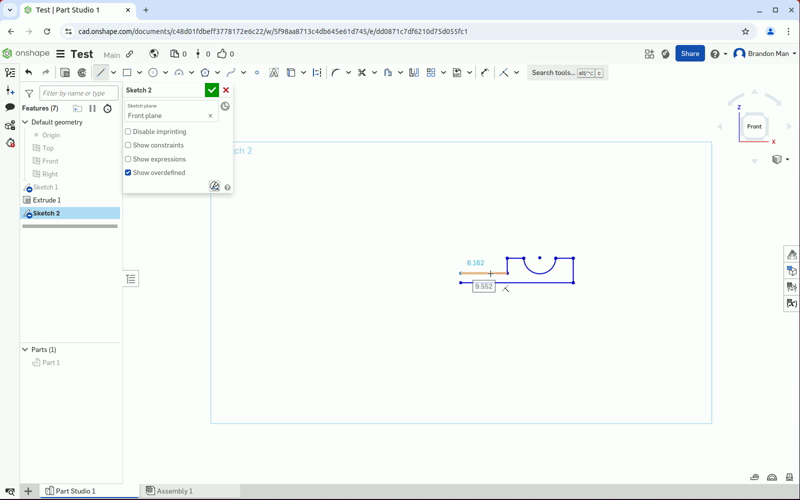
key_down(shift)
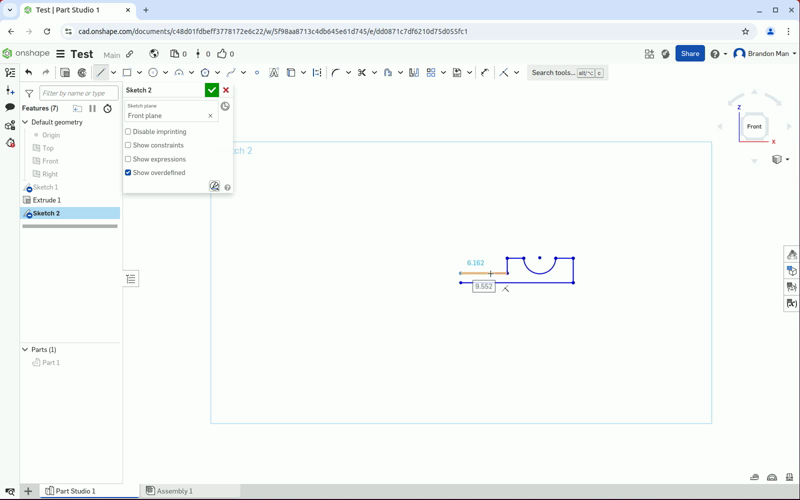
mouse_move(460, 282)
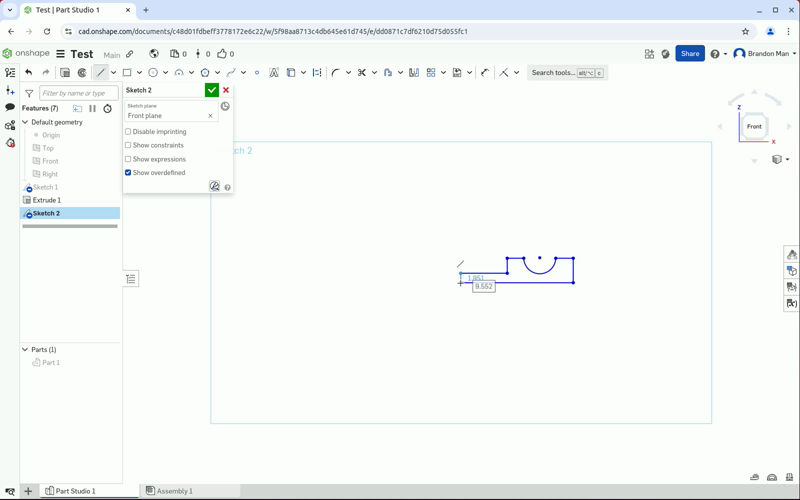
key_up(shift)
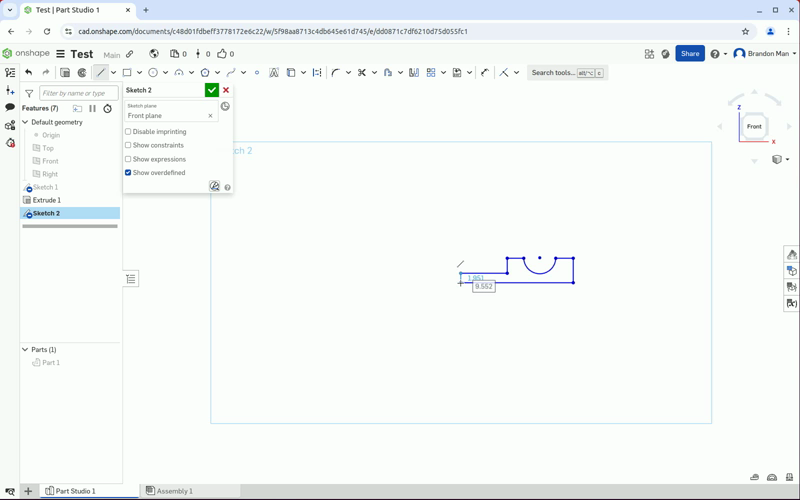
click(460, 282)
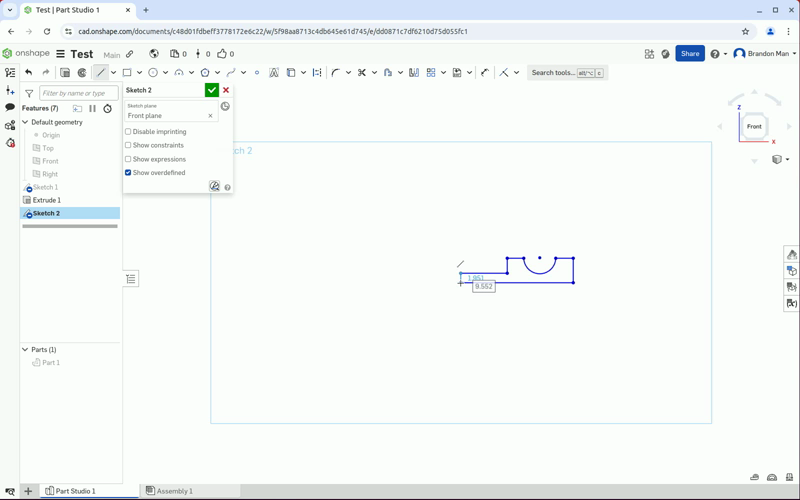
key(esc)
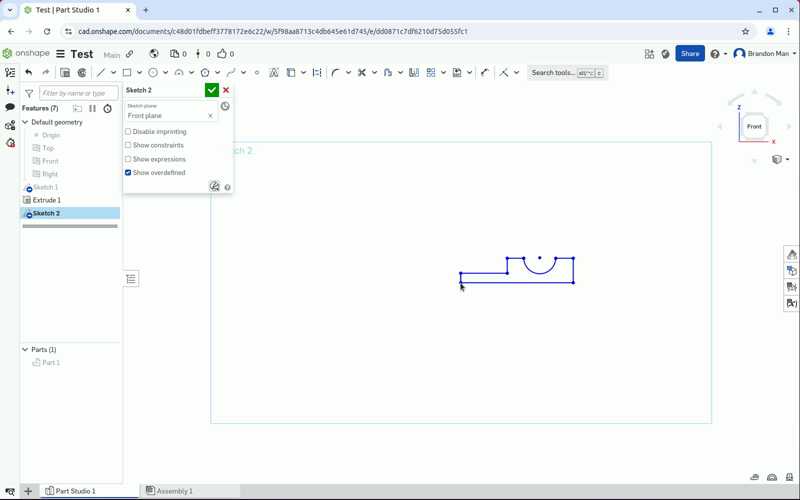
mouse_move(511, 265)
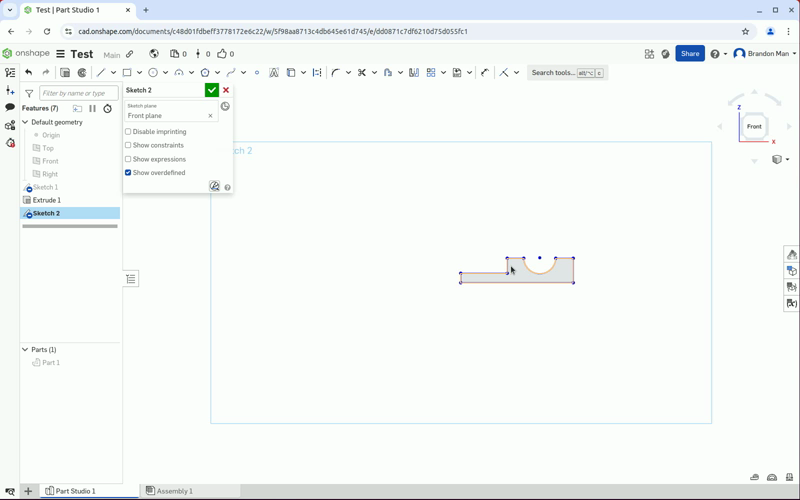
scroll(6)
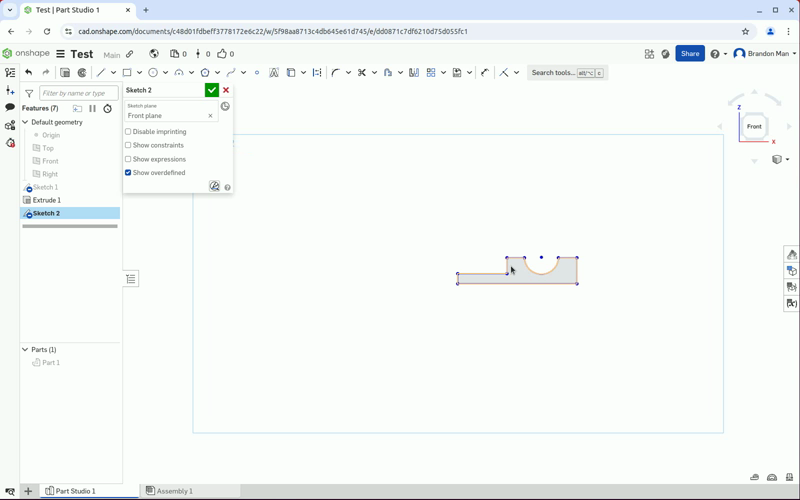
scroll(6)
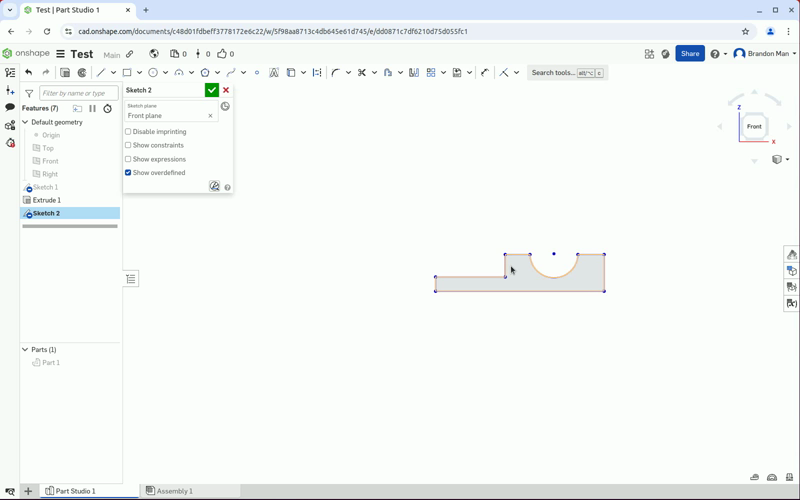
scroll(6)
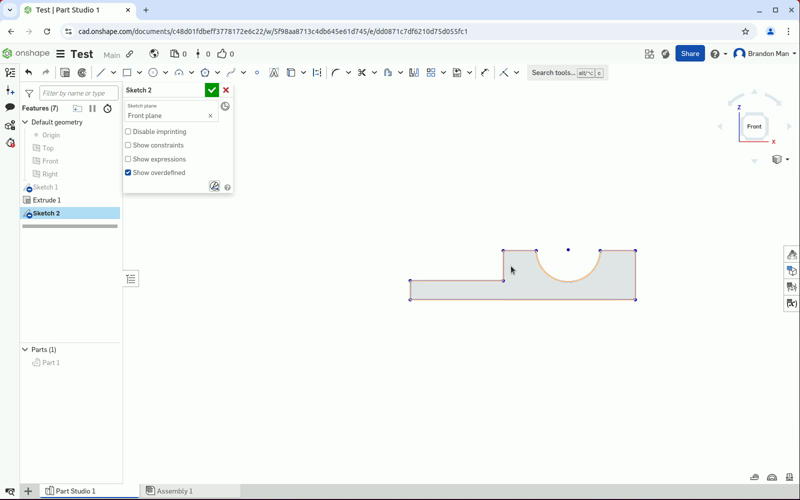
scroll(6)
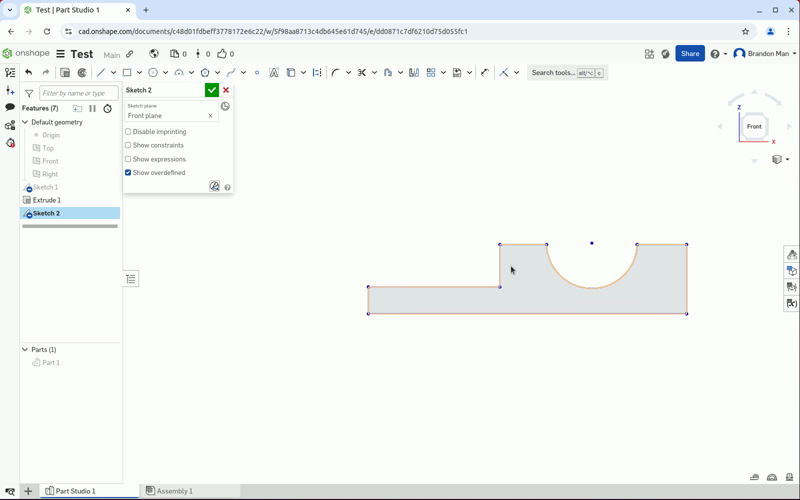
scroll(6)
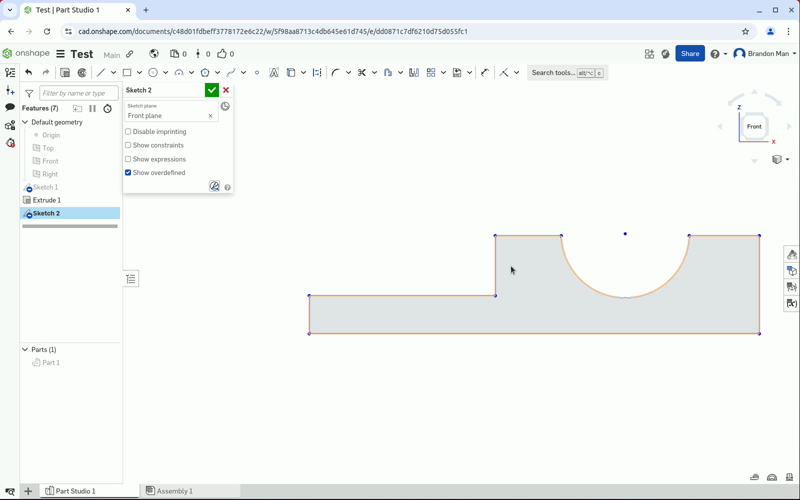
scroll(6)
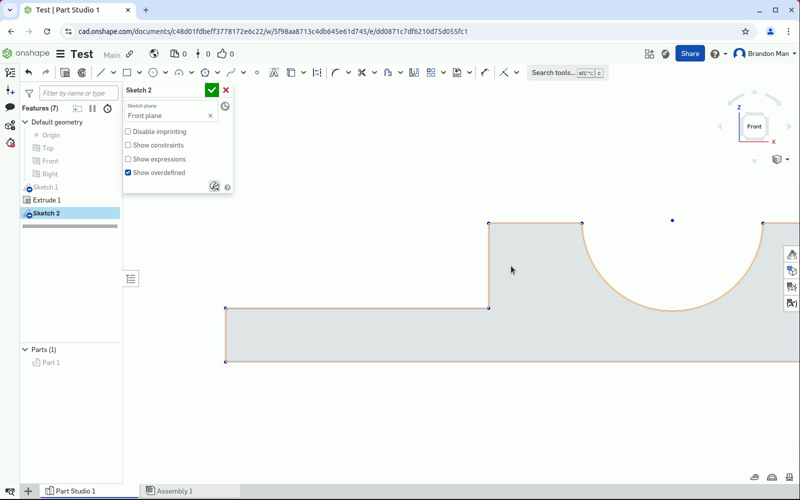
scroll(6)
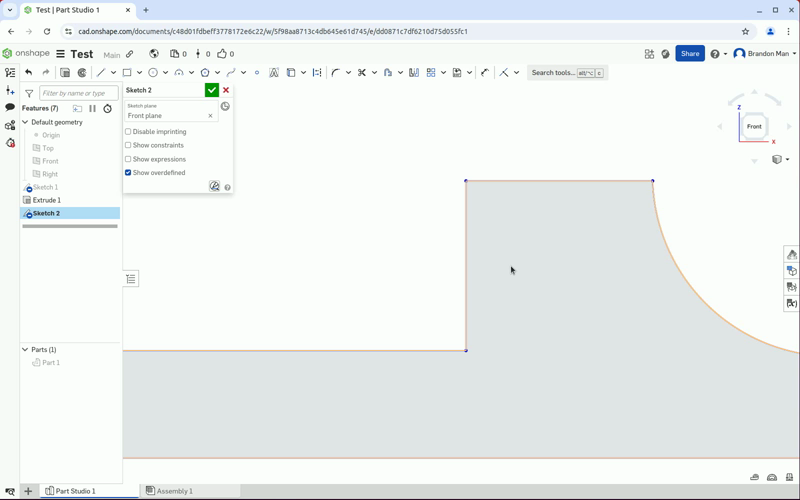
click(511, 265)
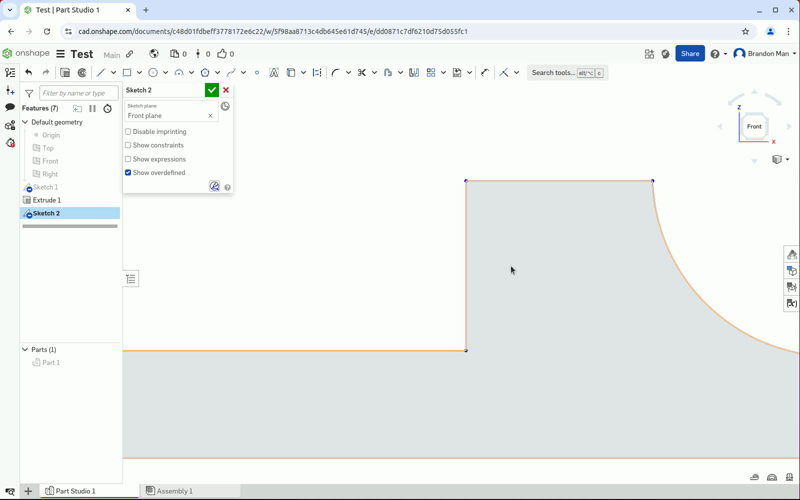
scroll(-6)
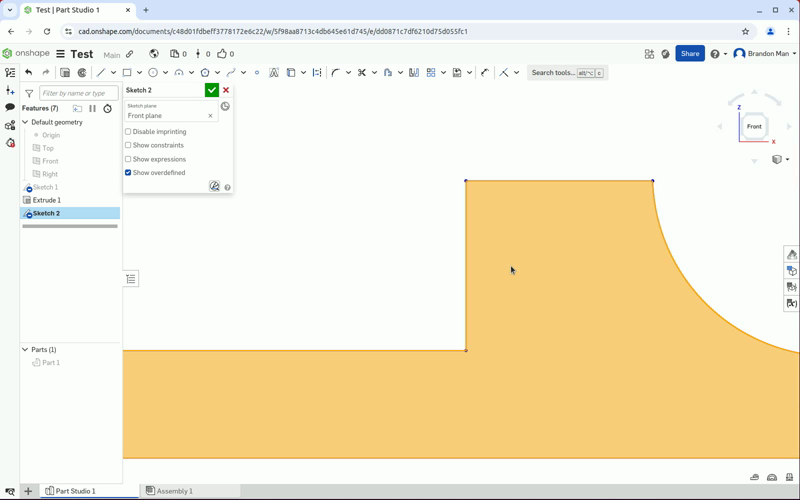
scroll(-6)
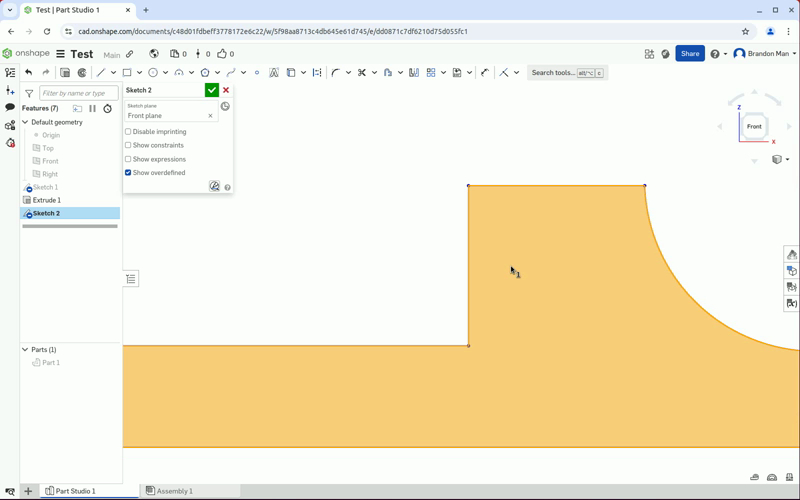
scroll(-6)
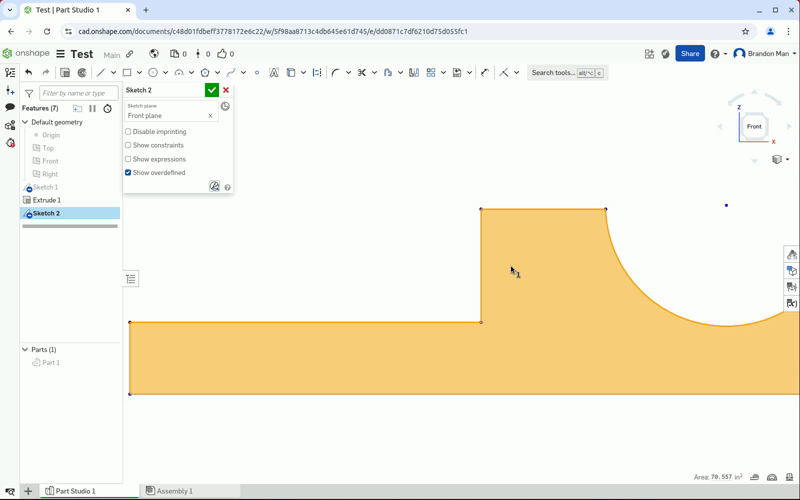
scroll(-6)
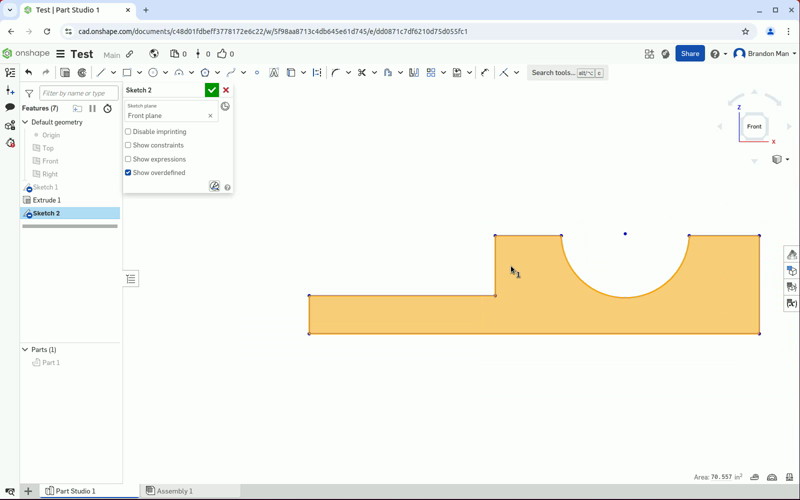
scroll(-6)
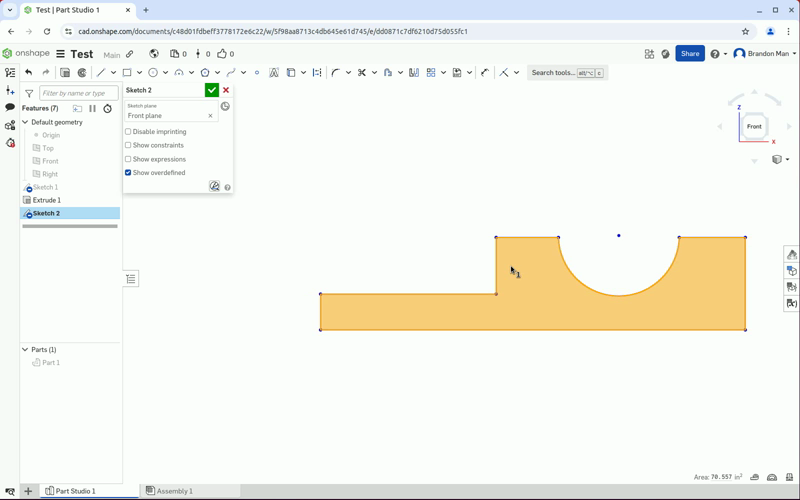
scroll(-6)
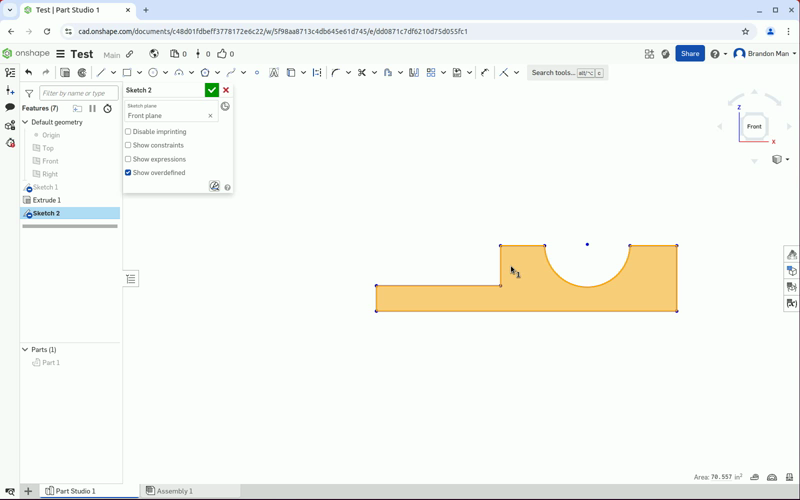
scroll(-6)
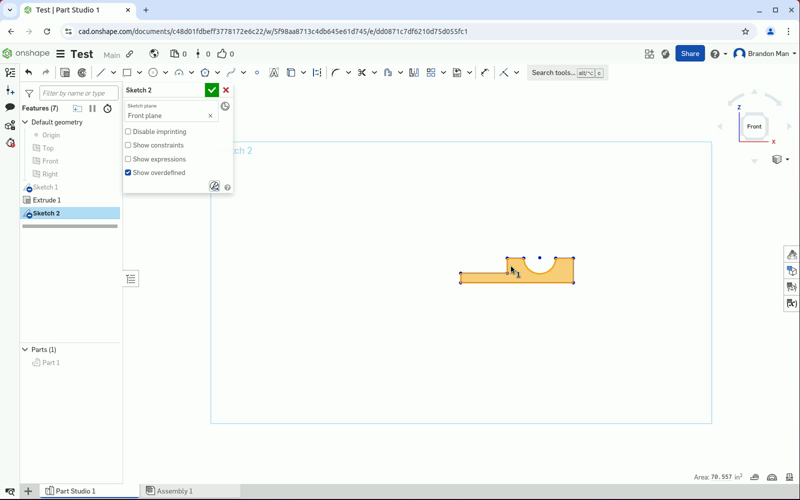
mouse_move(73, 352)
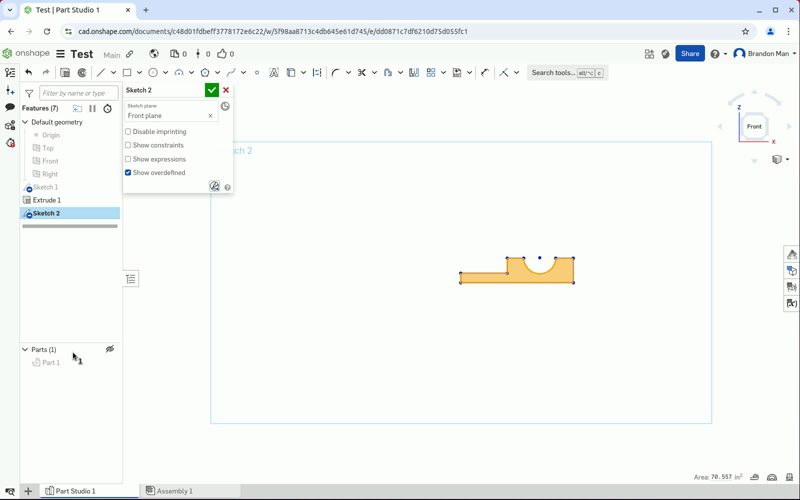
key(shift+y)
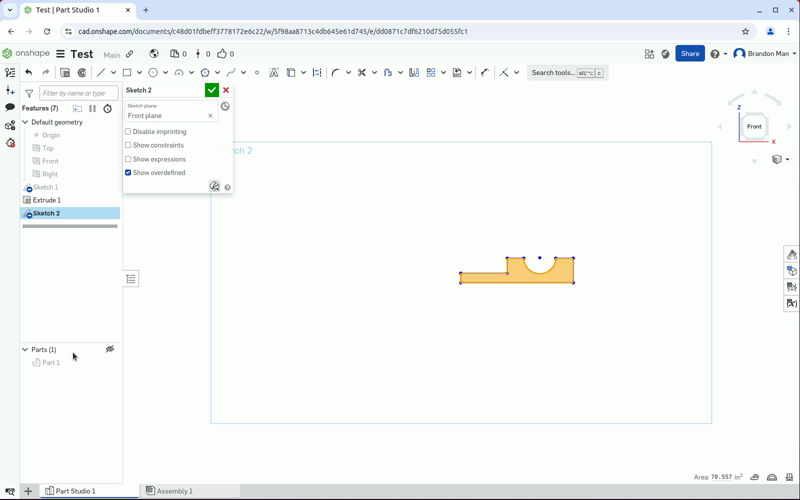
key(shift+e)
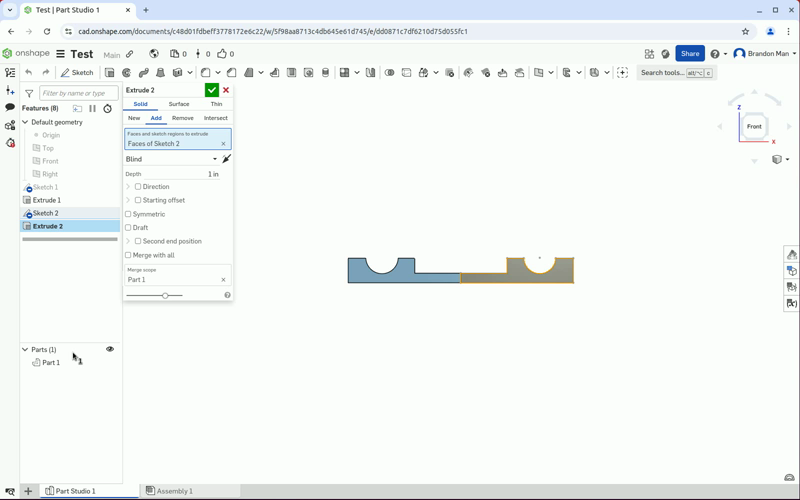
mouse_move(143, 106)
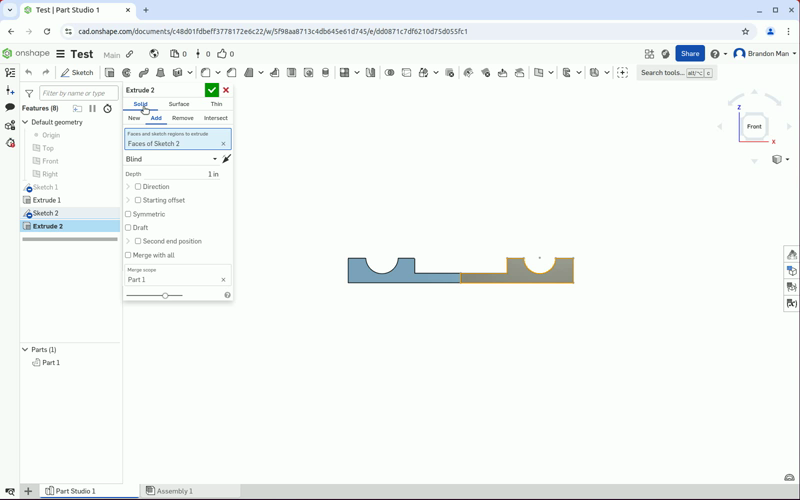
click(143, 106)
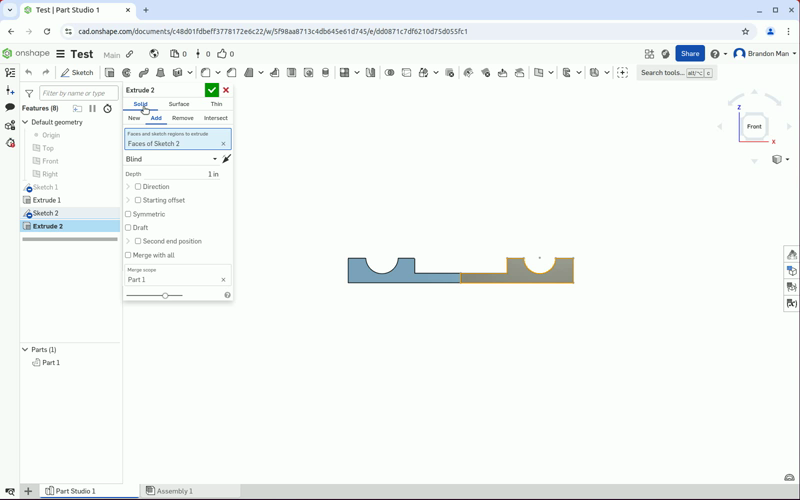
mouse_move(137, 120)
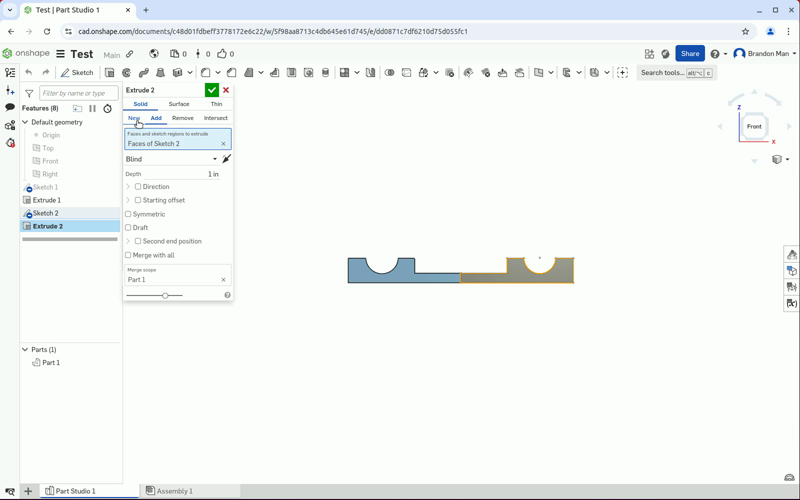
click(137, 120)
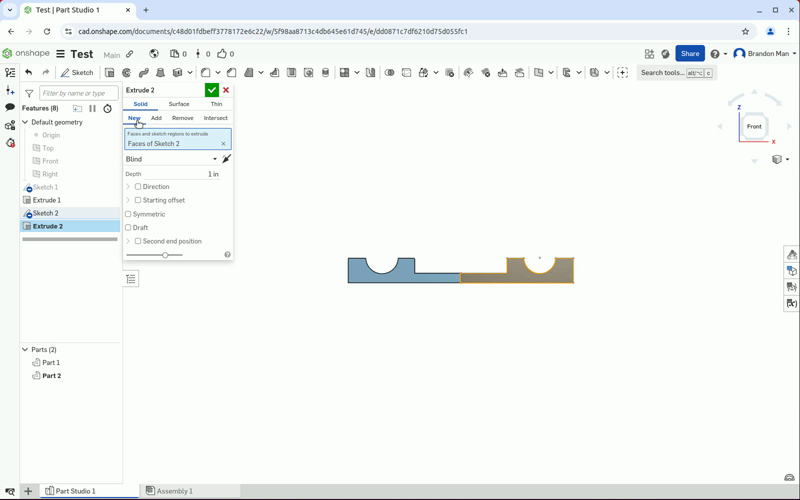
key(tab, 4)
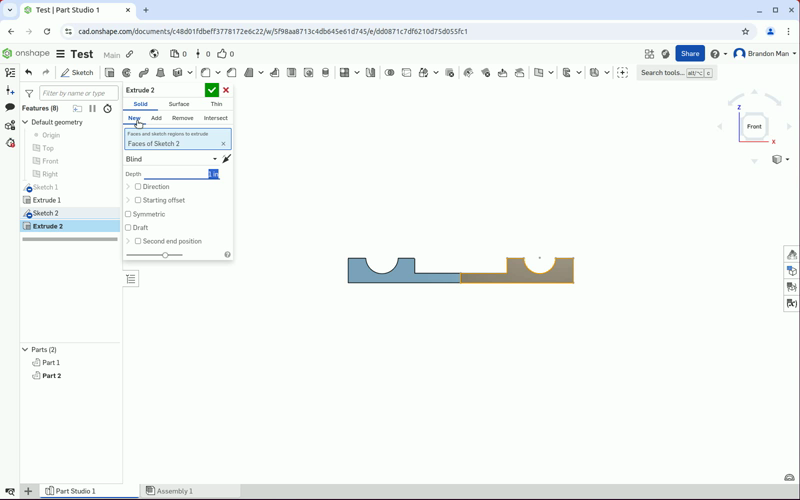
text(12.758)
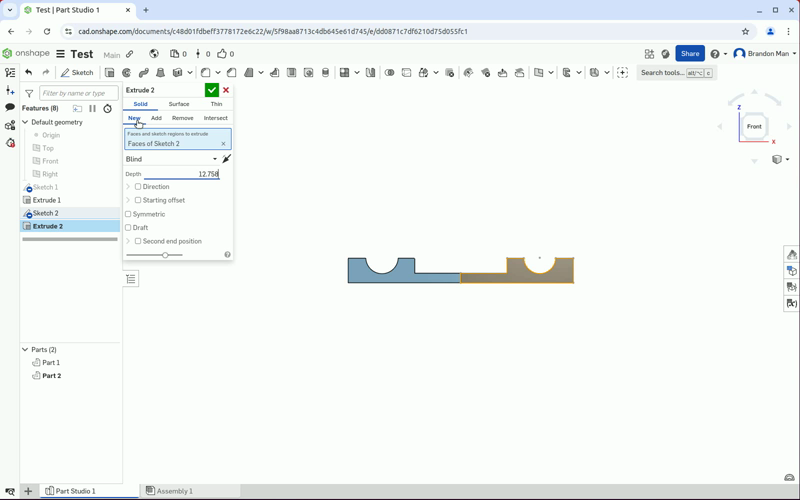
key(enter)
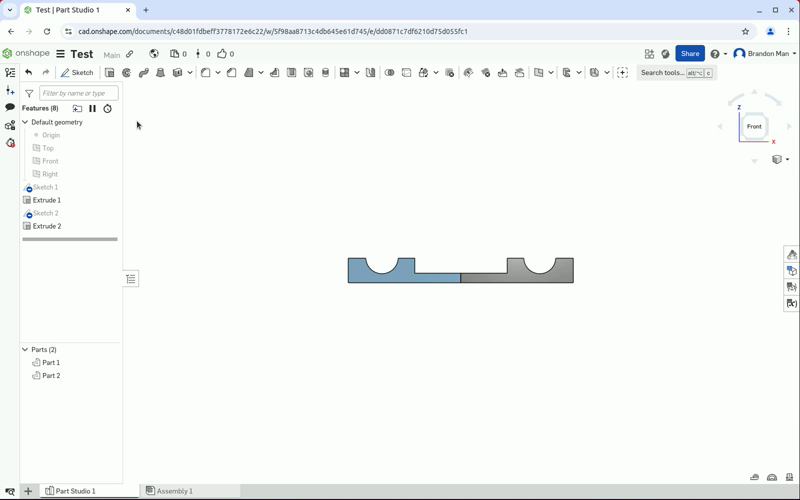
key(shift+h)
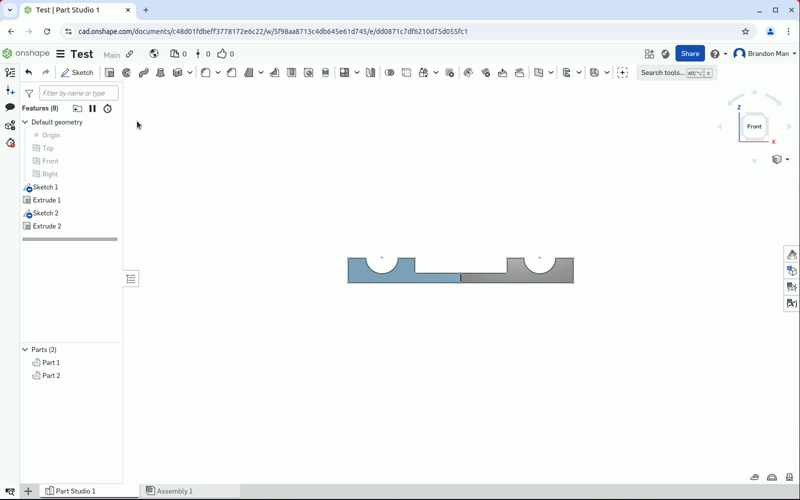
key(shift+h)
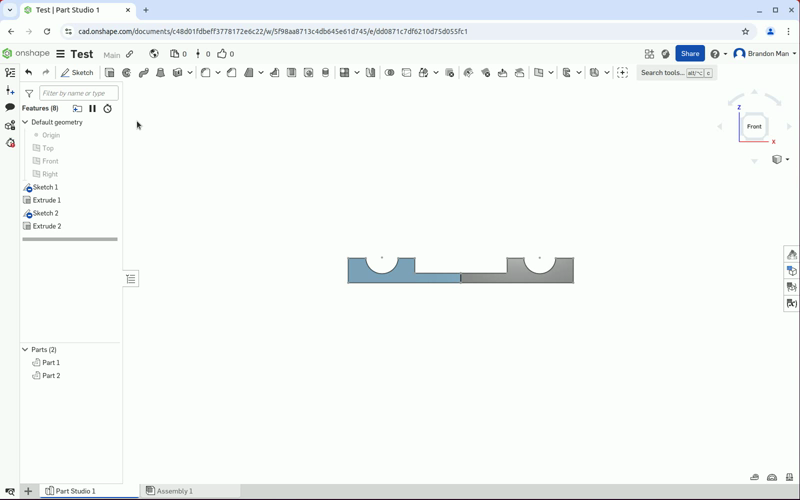
key(shift+7)
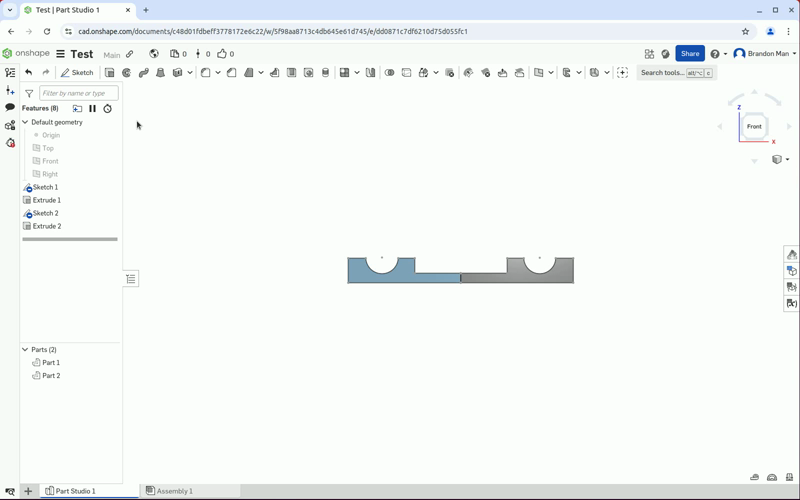
key(left, 2)
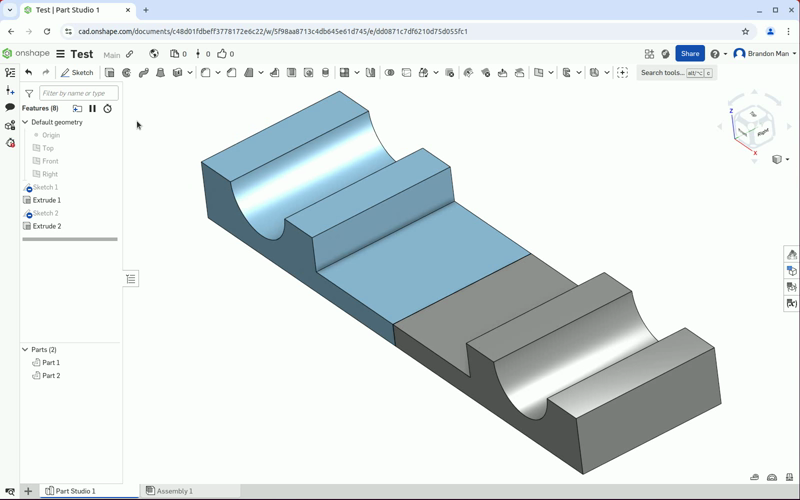
key(down, 2)
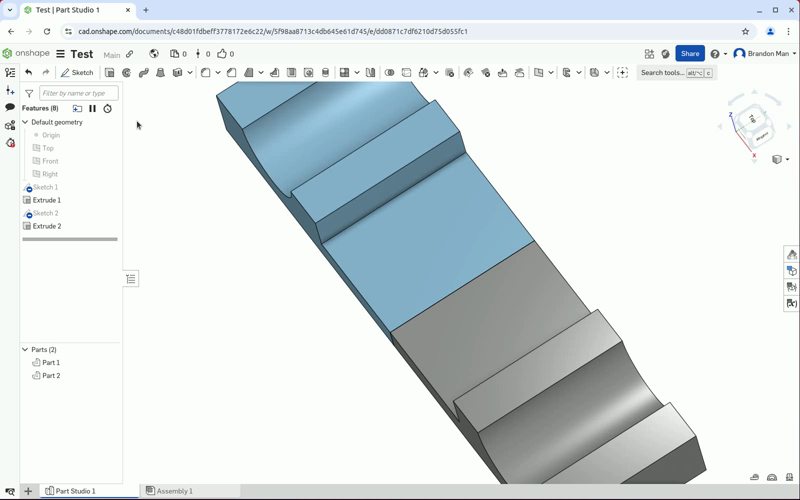
key(up, 2)
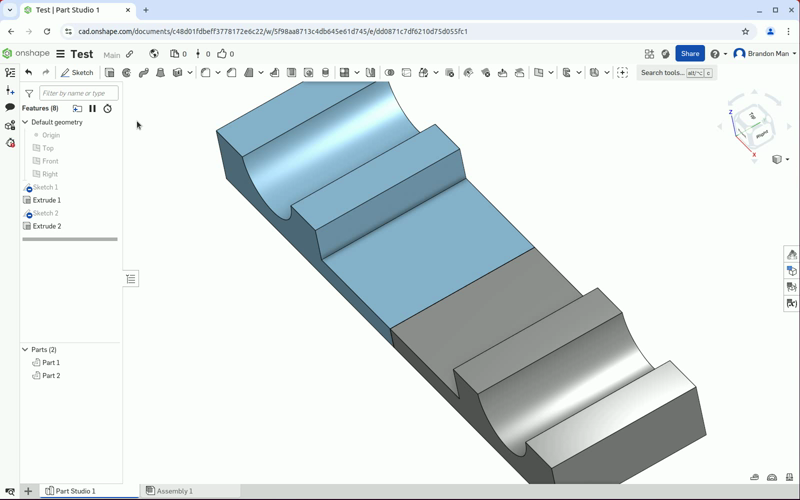
key(right, 2)
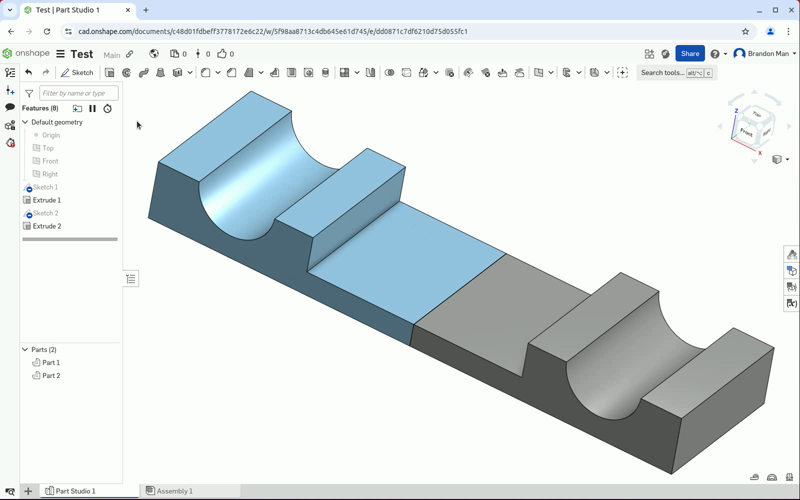
mouse_move(73, 189)
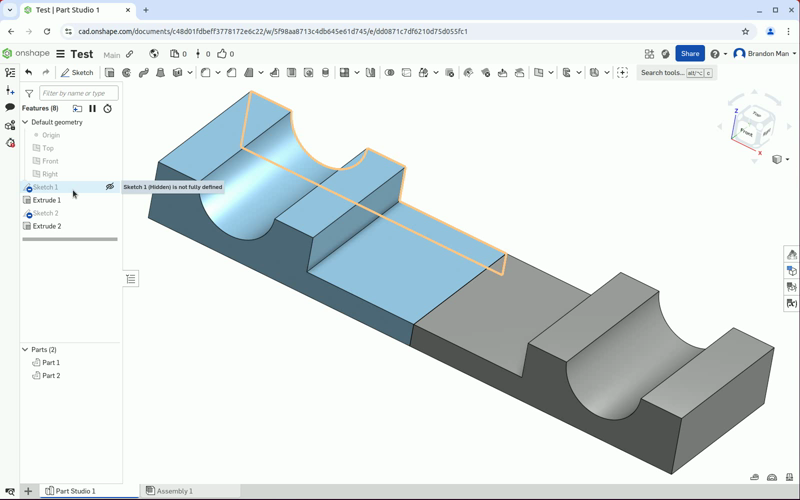
click(73, 189)